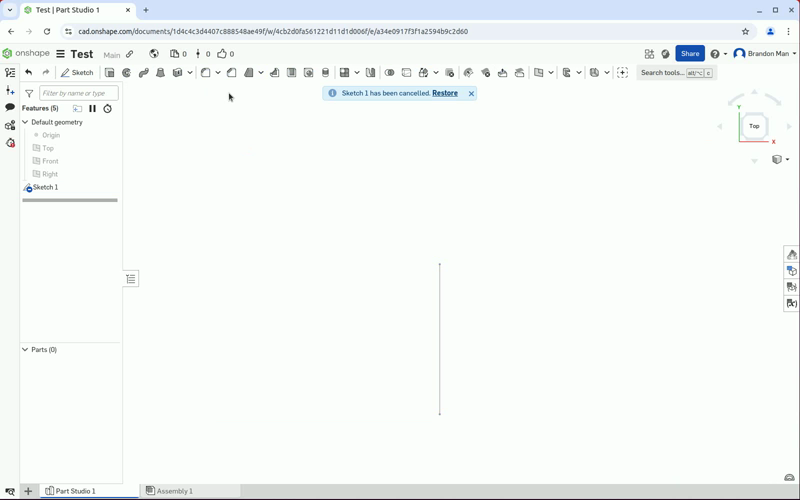
key(shift+h)
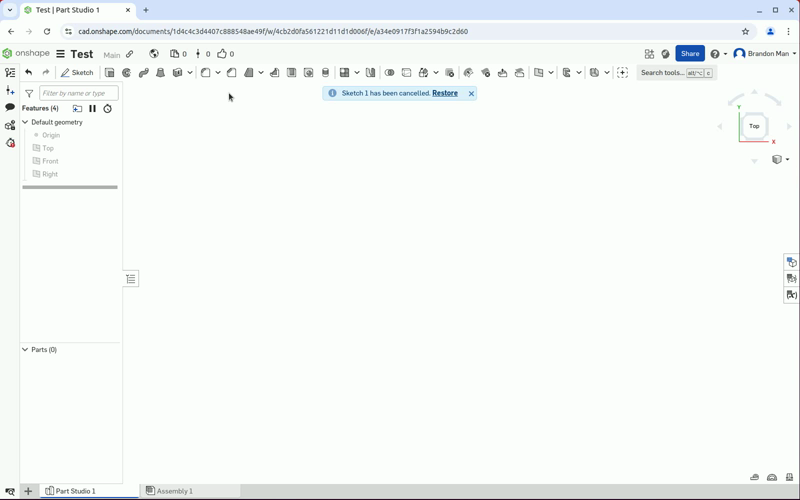
mouse_move(73, 352)
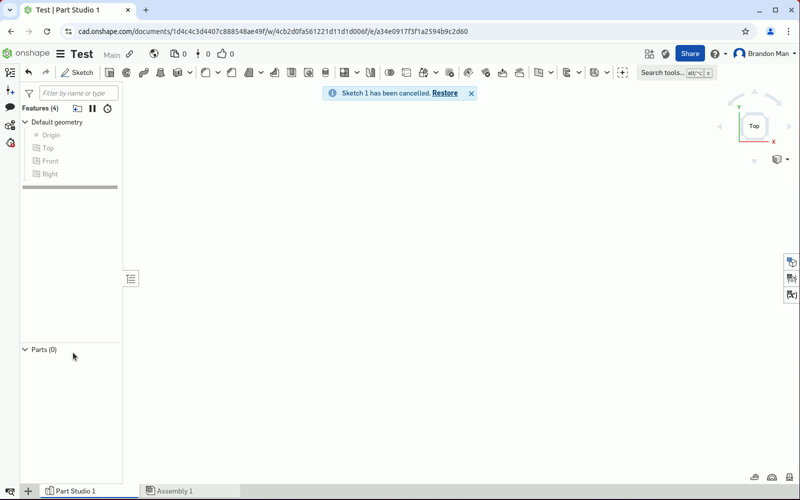
key(y)
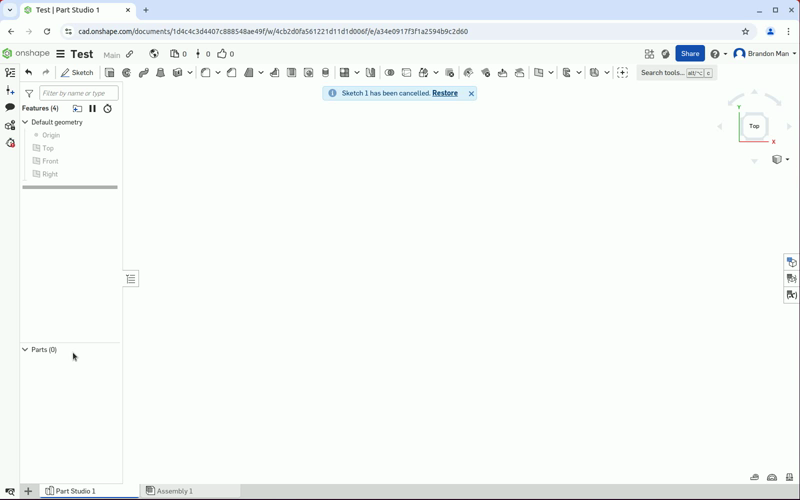
key(shift+p)
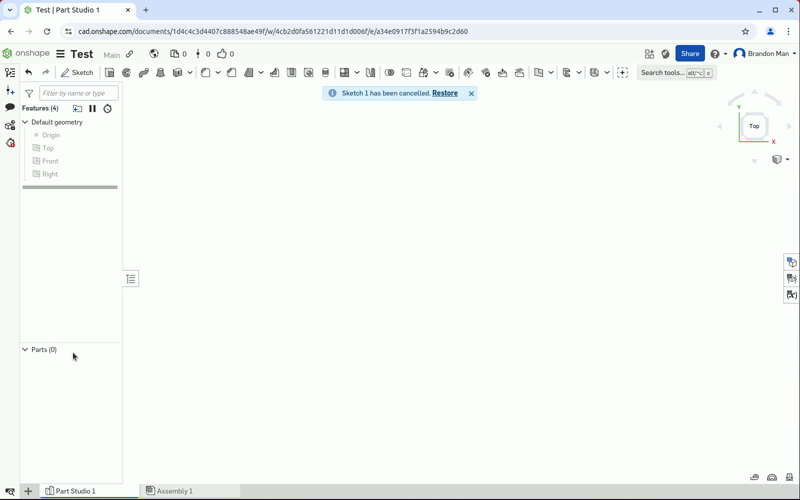
key(space)
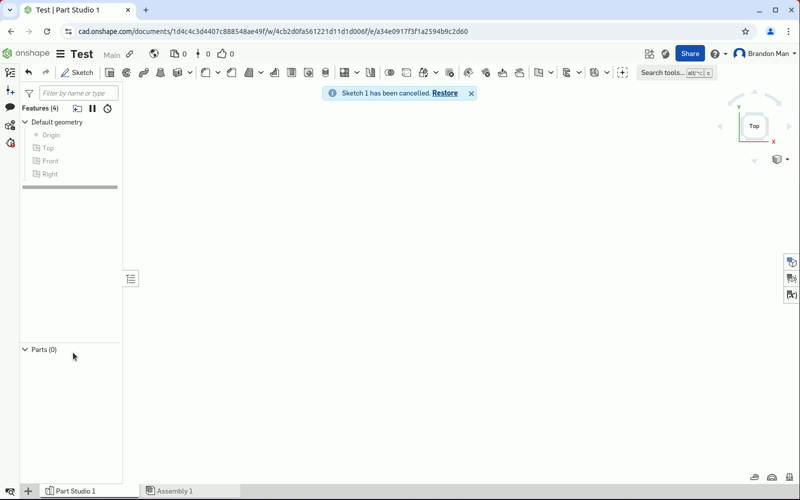
key_down(shift)
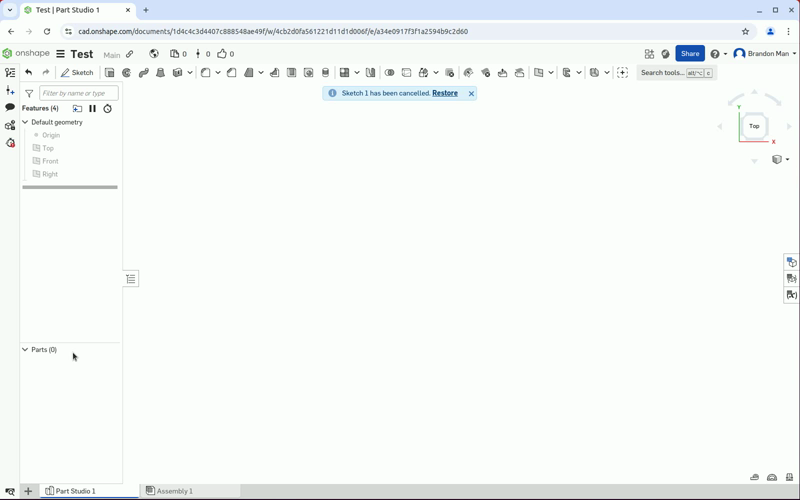
key(up)
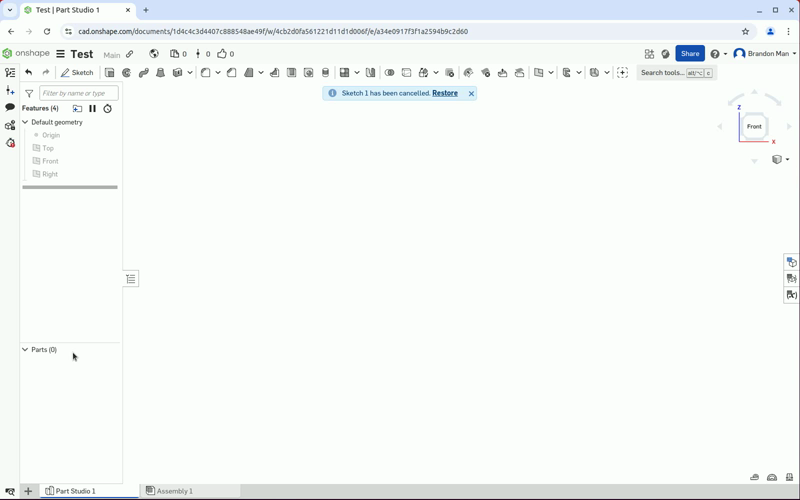
key_up(shift)
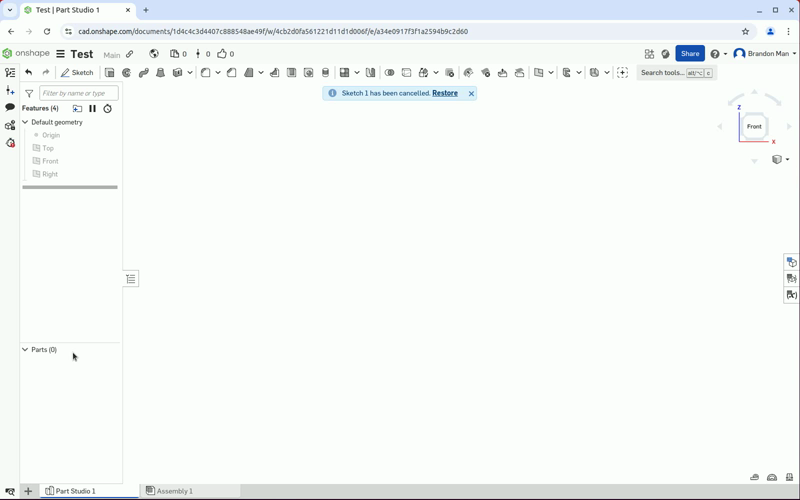
mouse_move(73, 352)
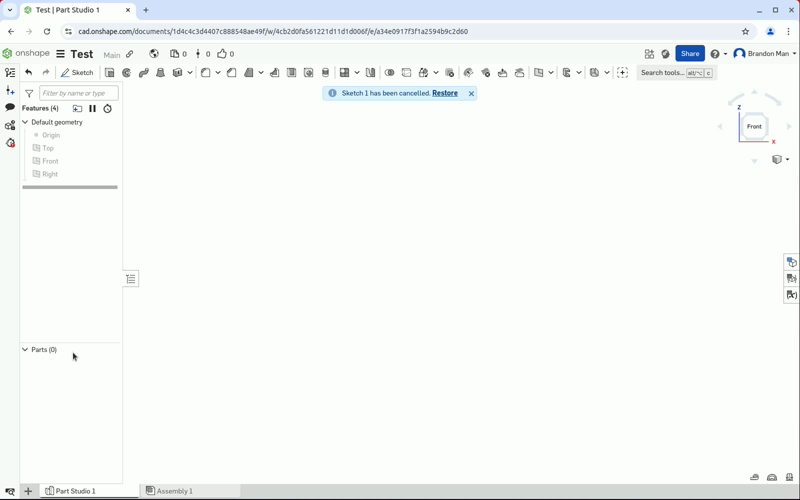
key(shift+y)
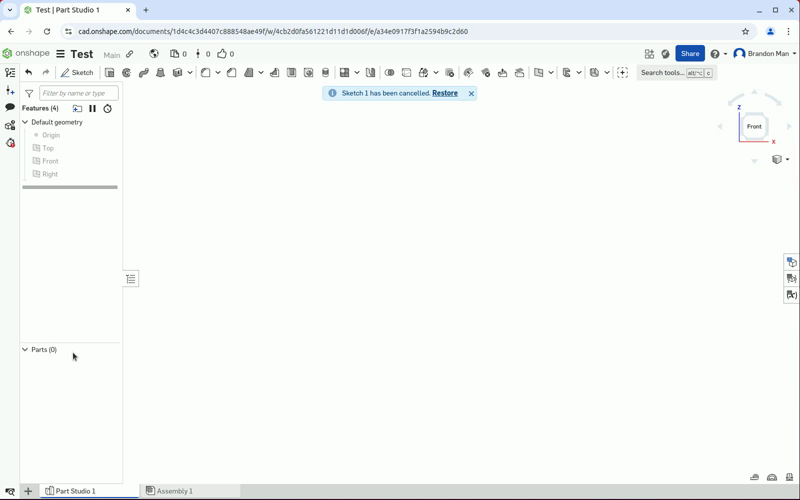
key(shift+s)
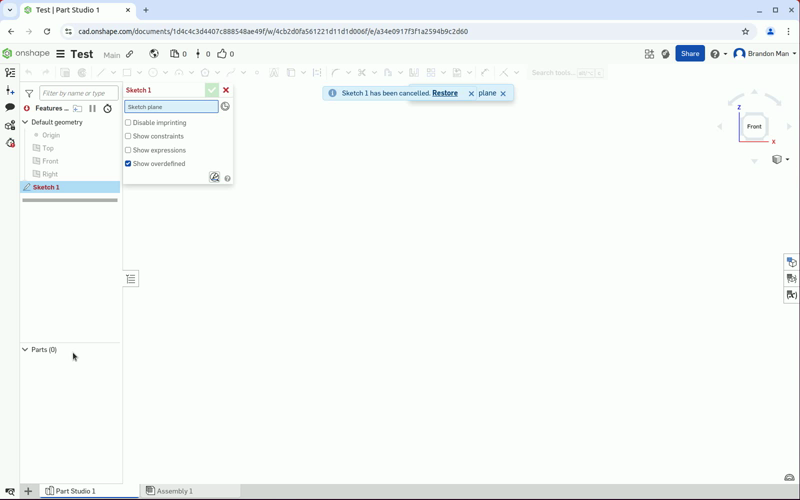
mouse_move(73, 163)
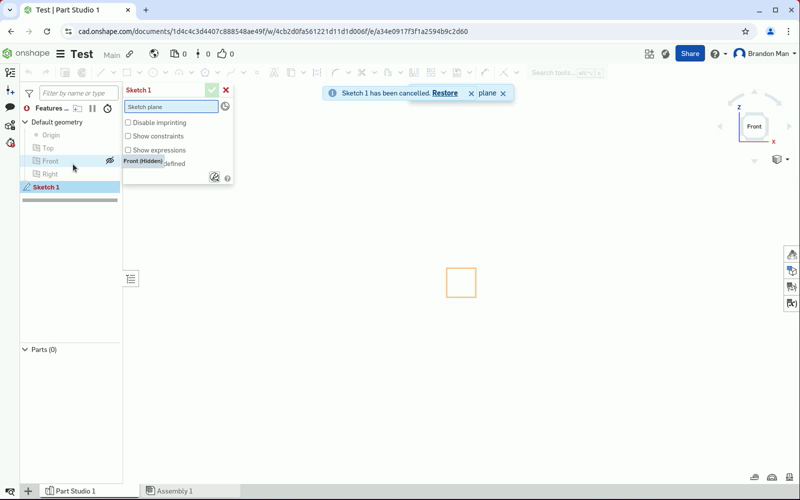
click(73, 163)
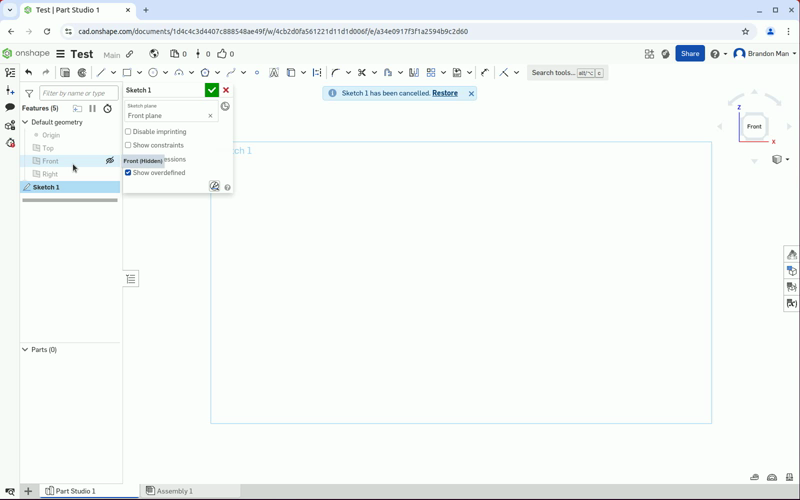
mouse_move(73, 352)
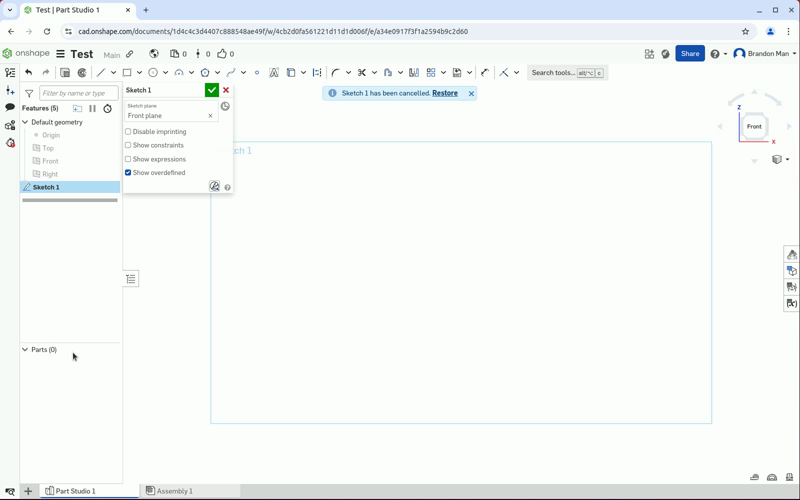
key(y)
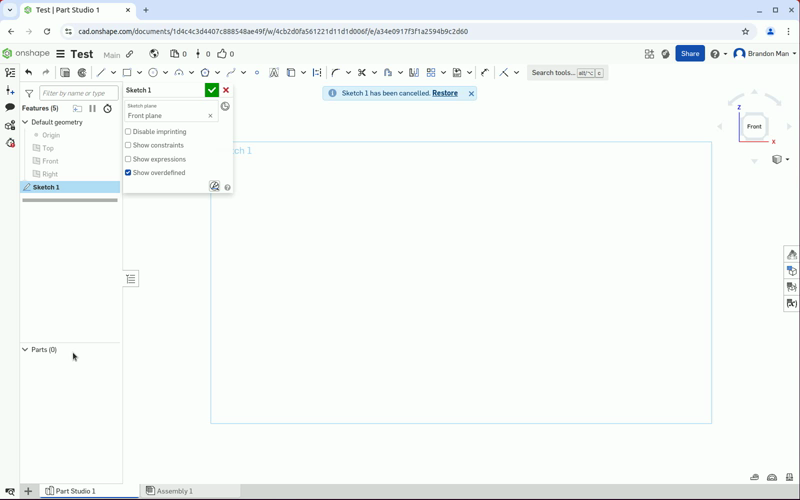
key(l)
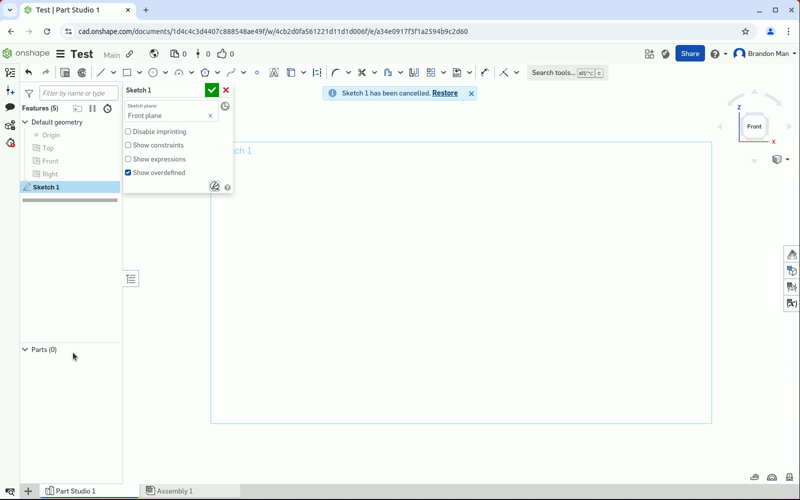
key_down(shift)
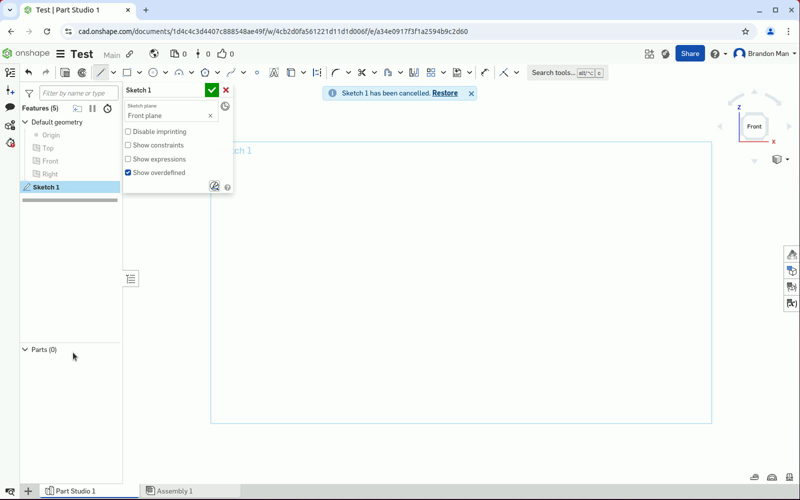
mouse_move(397, 171)
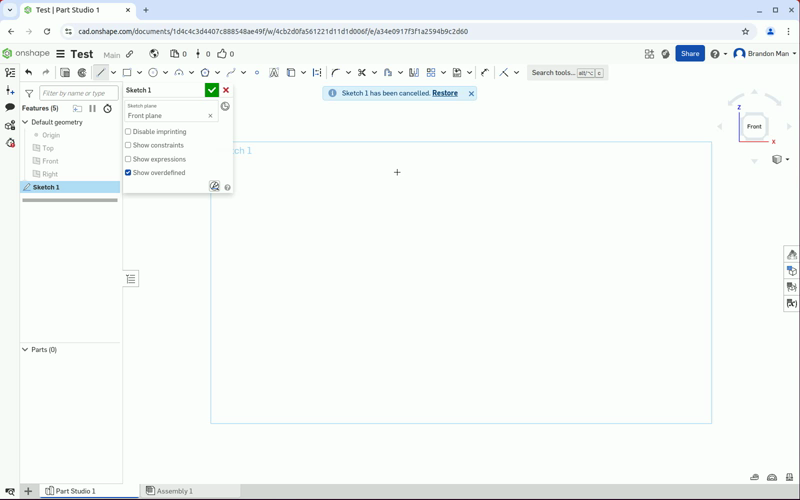
click(397, 171)
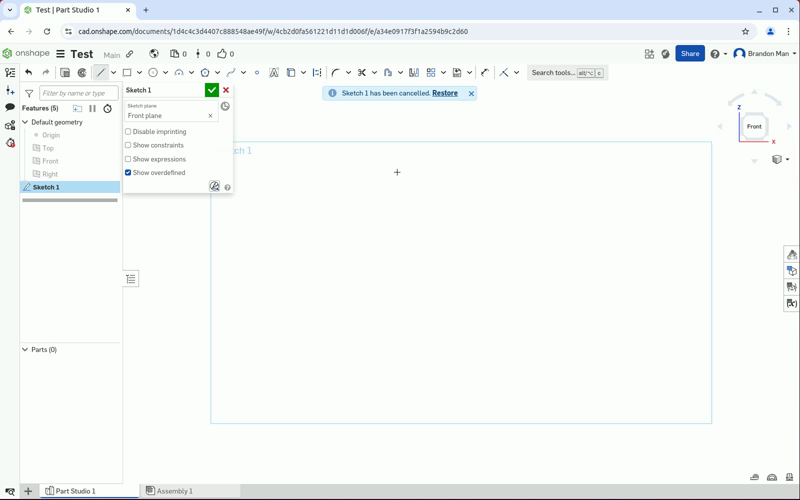
key_up(shift)
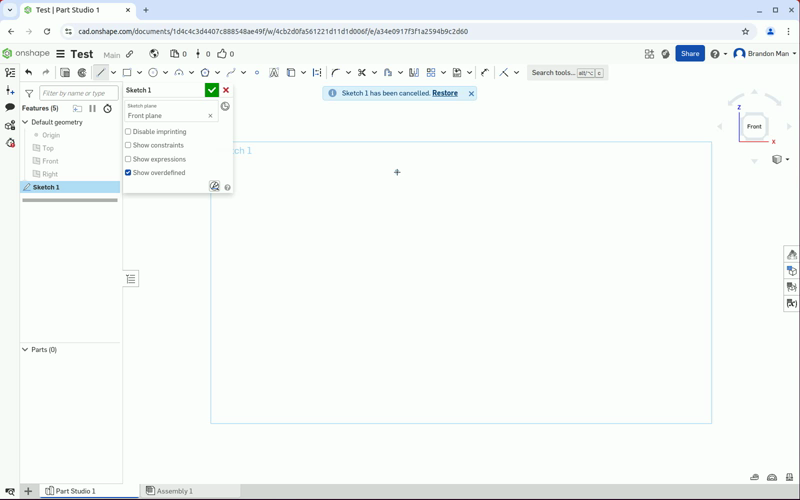
key_down(shift)
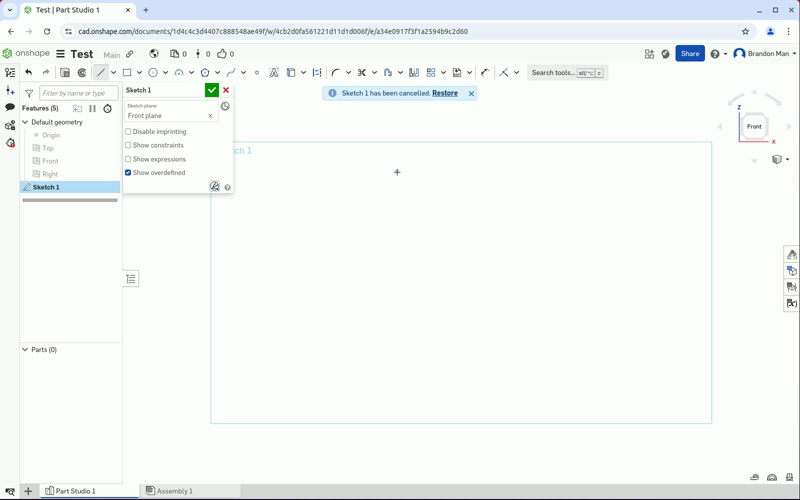
mouse_move(427, 171)
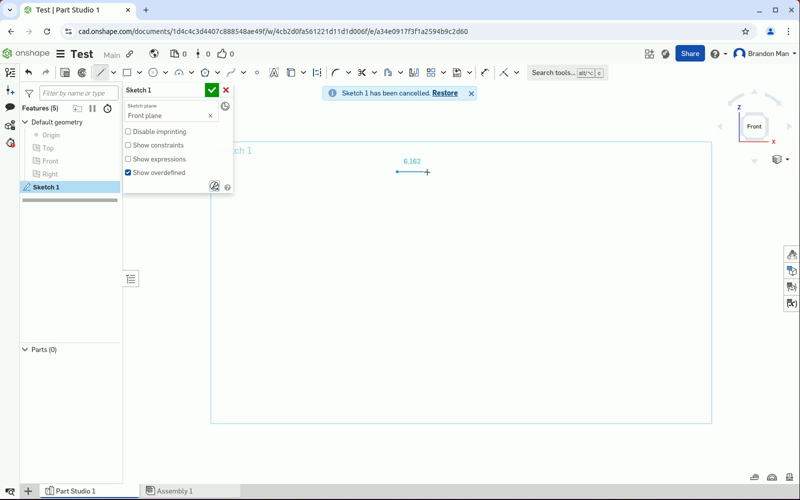
mouse_move(412, 171)
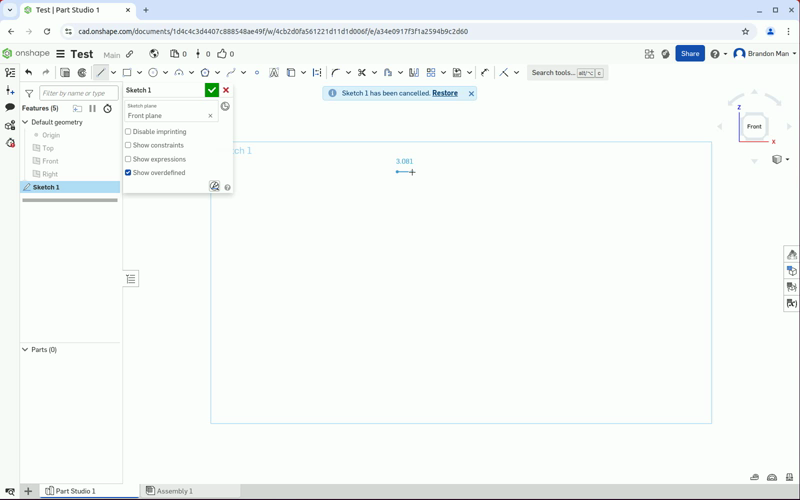
click(412, 171)
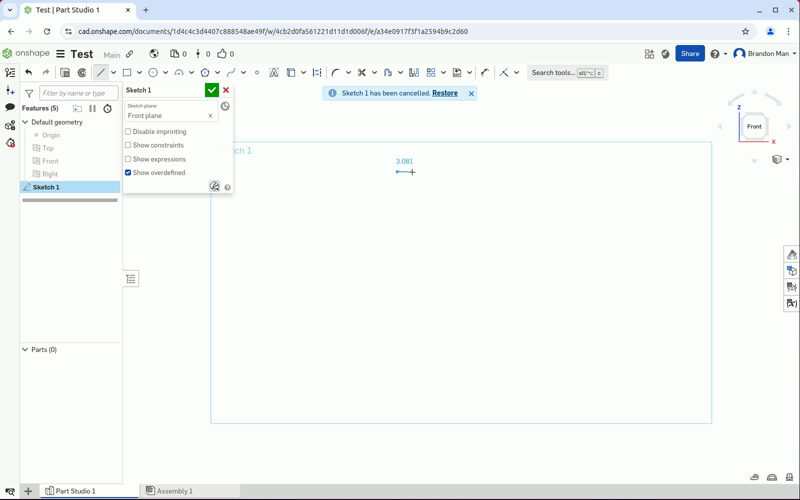
key_up(shift)
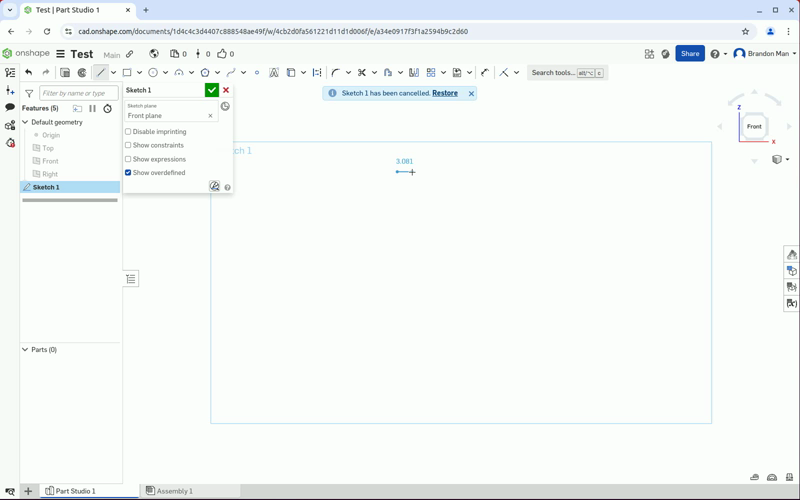
key(esc)
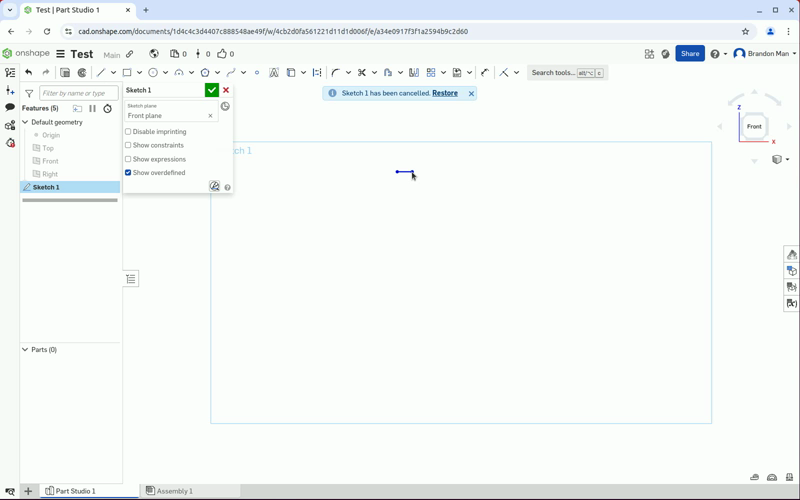
key(a)
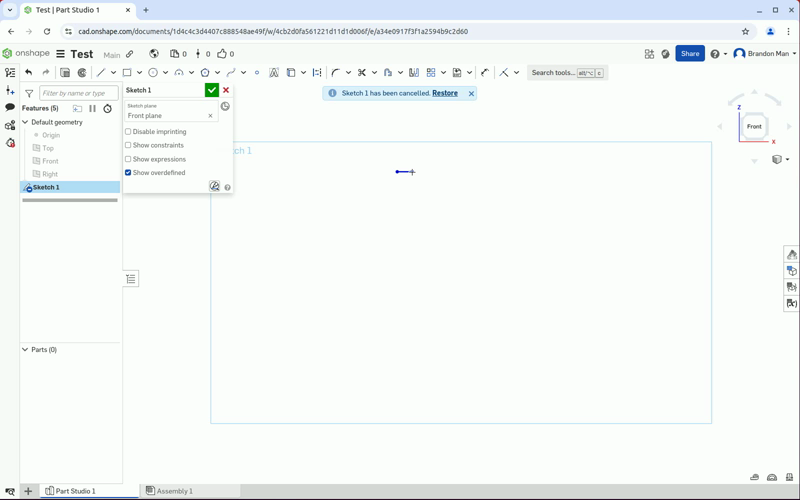
mouse_move(412, 171)
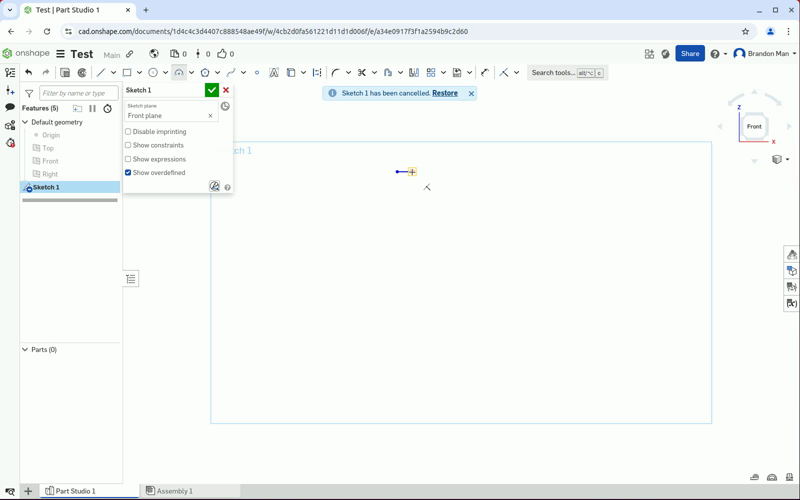
click(412, 171)
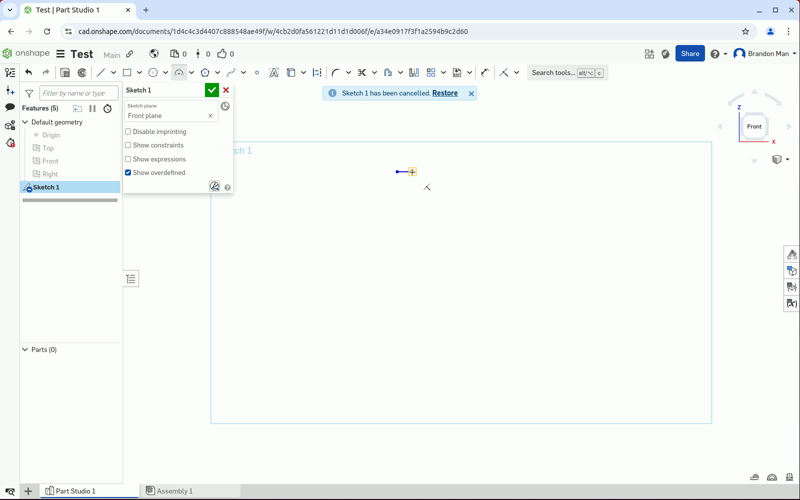
mouse_move(397, 171)
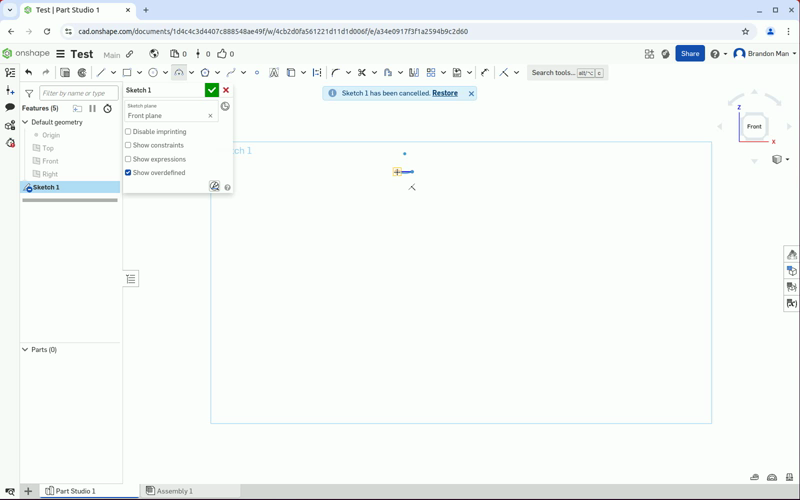
click(397, 171)
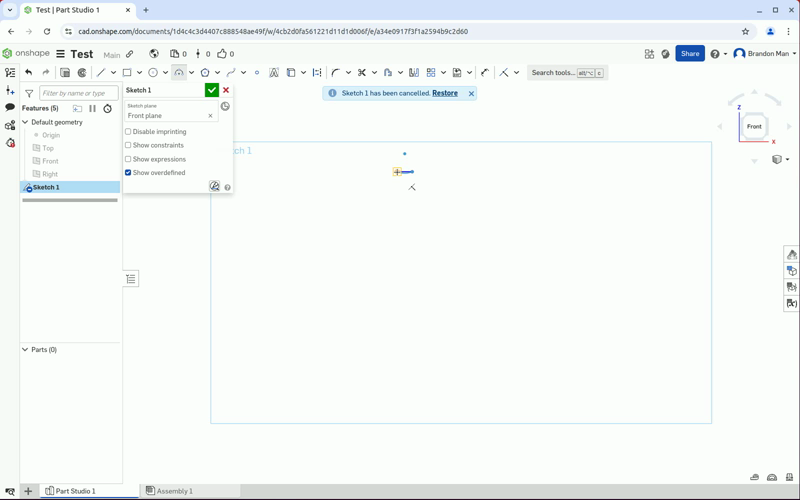
key_down(shift)
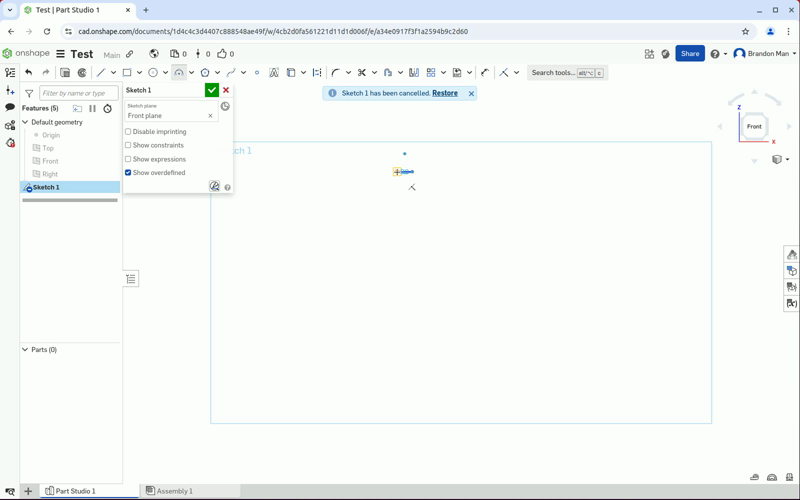
mouse_move(404, 170)
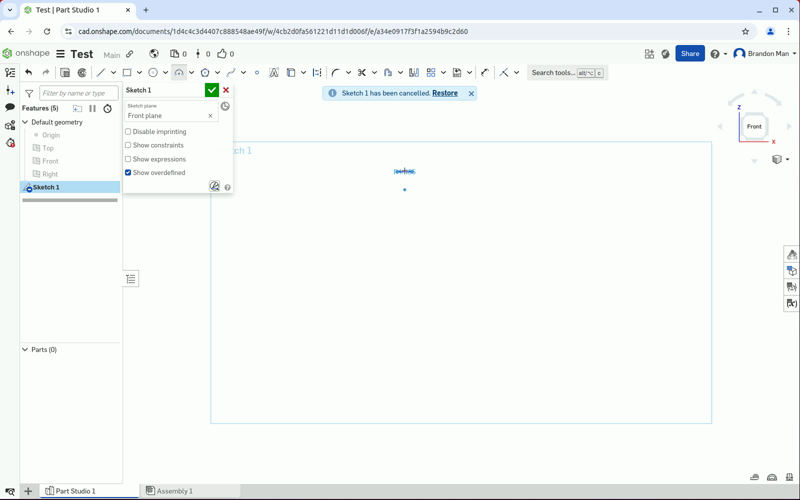
click(404, 170)
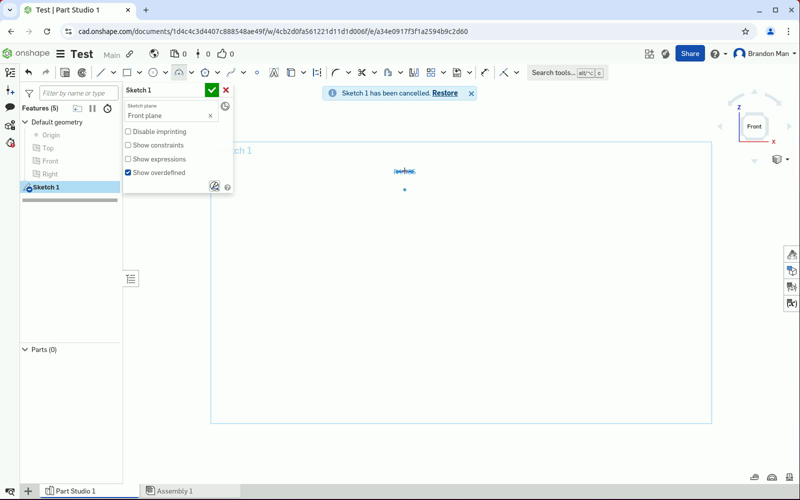
key_up(shift)
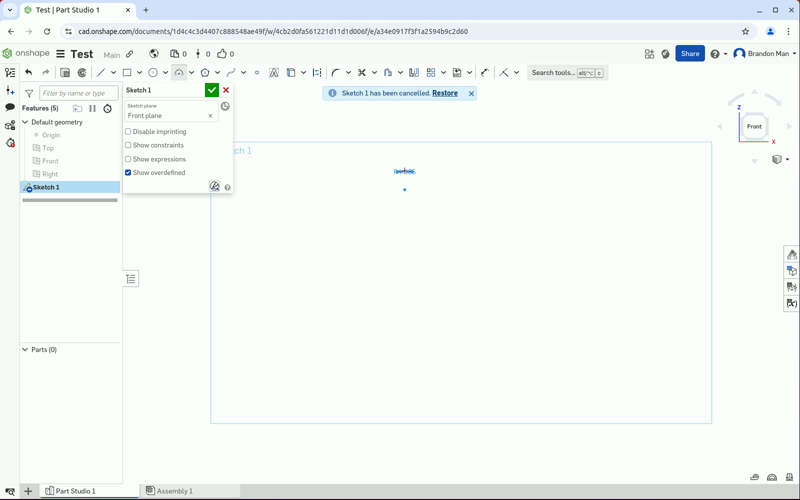
key(esc)
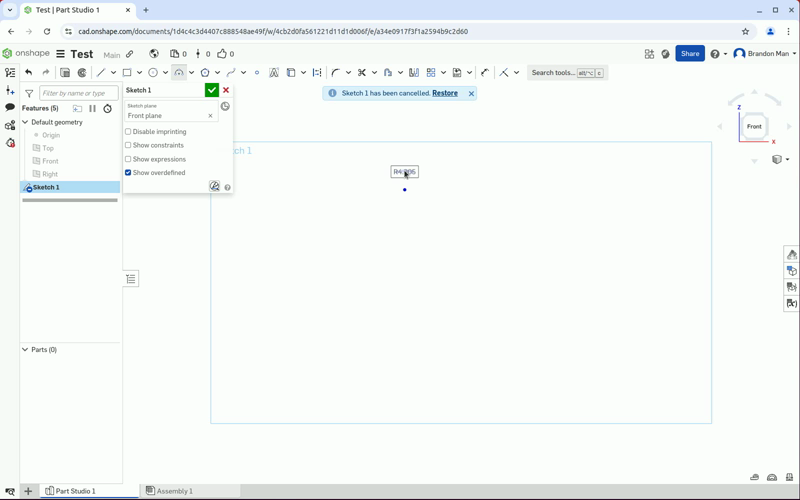
mouse_move(405, 171)
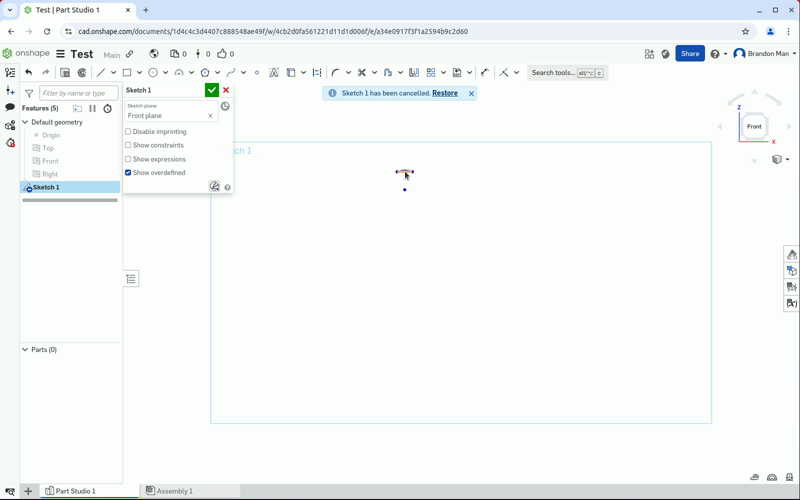
scroll(6)
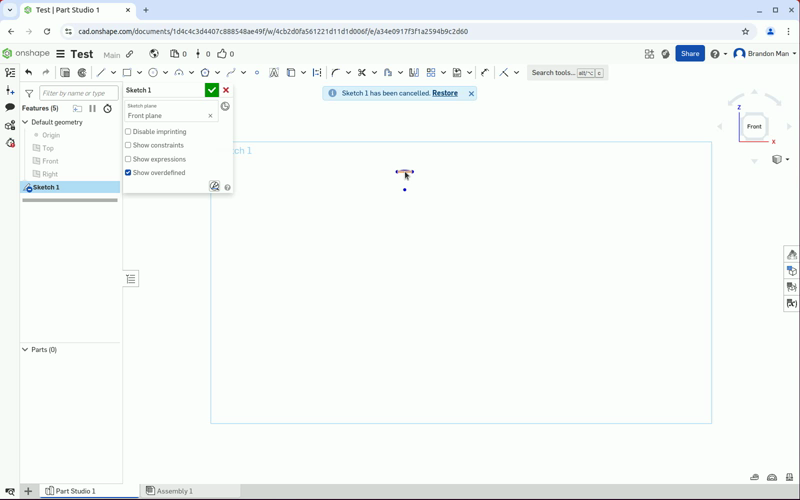
scroll(6)
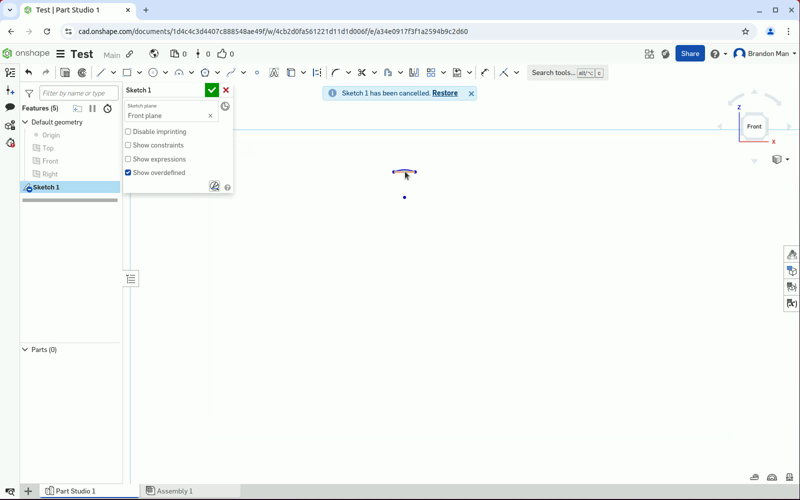
scroll(6)
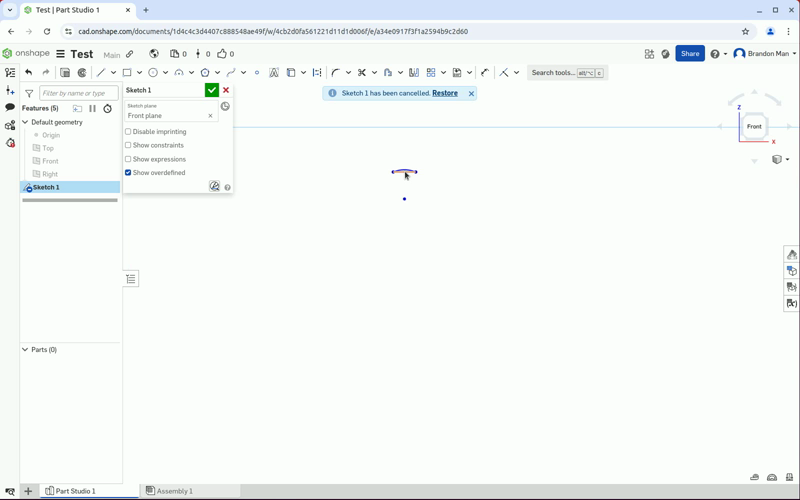
scroll(6)
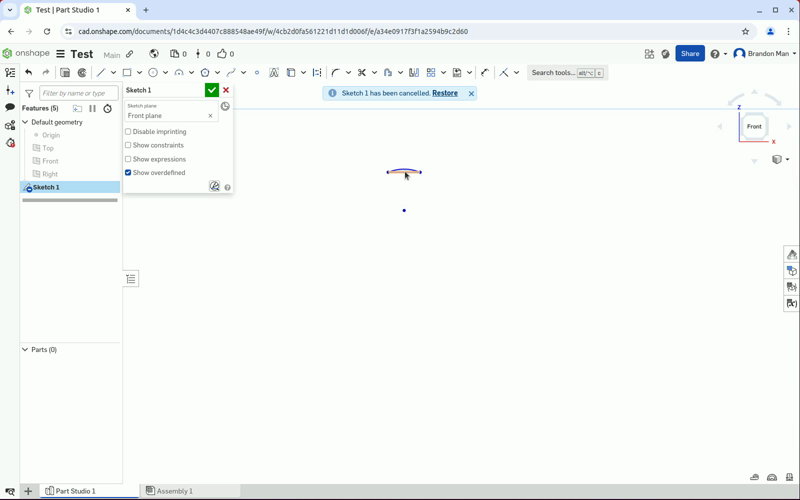
scroll(6)
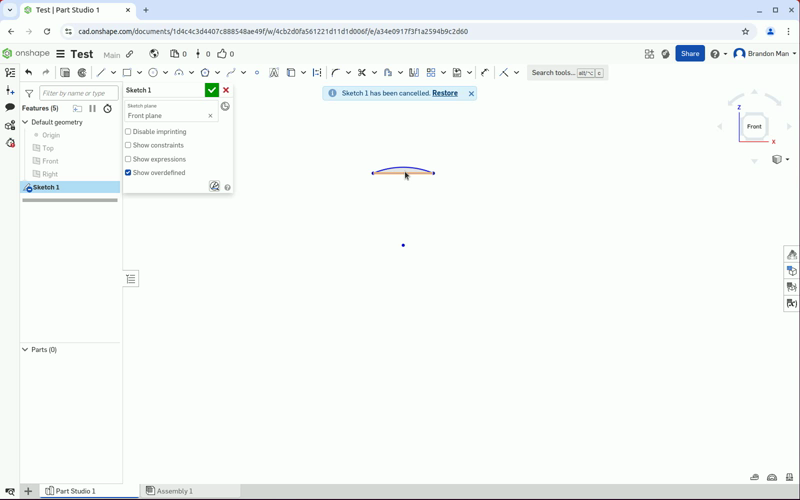
scroll(6)
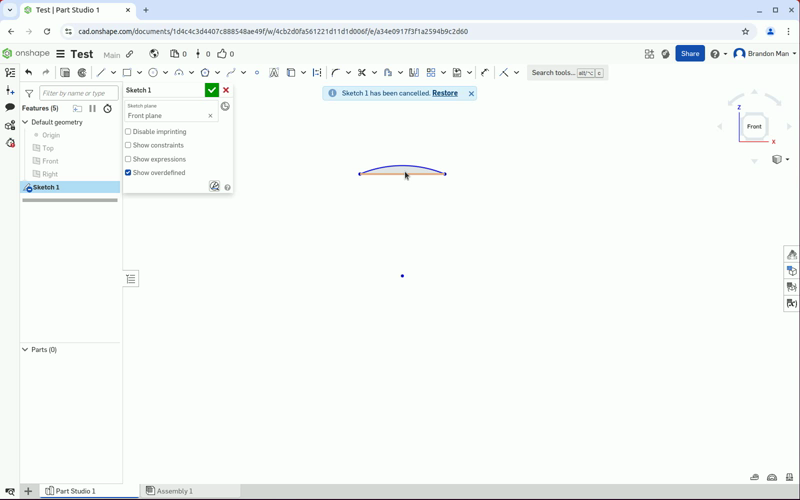
scroll(6)
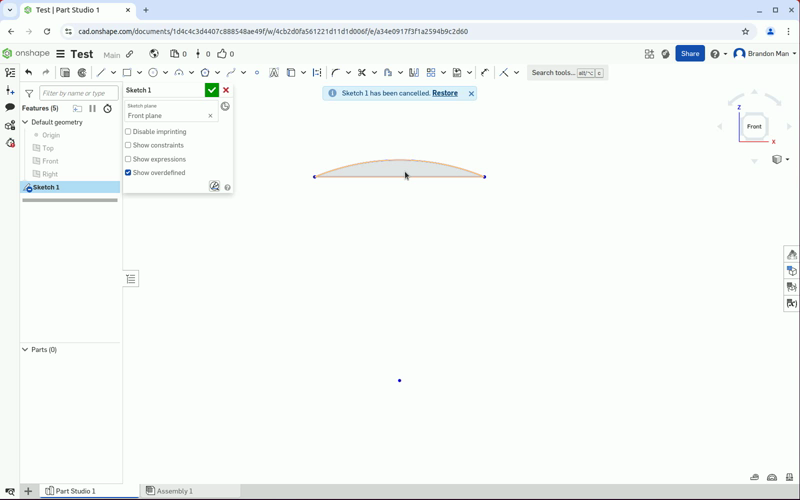
click(405, 171)
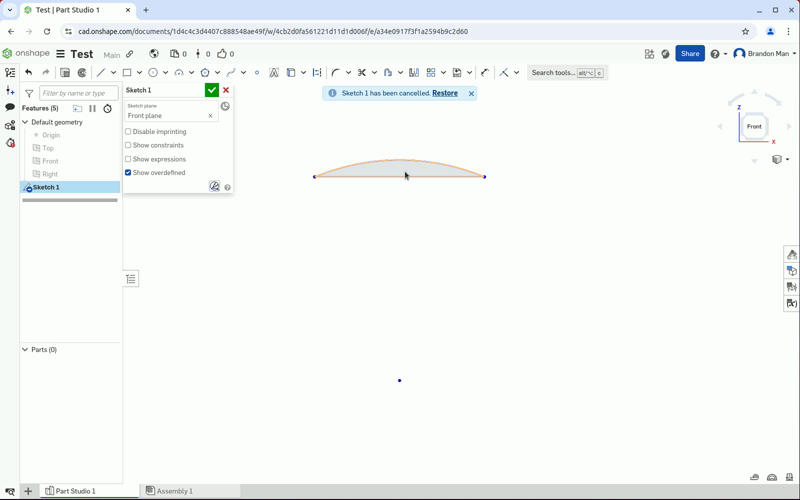
scroll(-6)
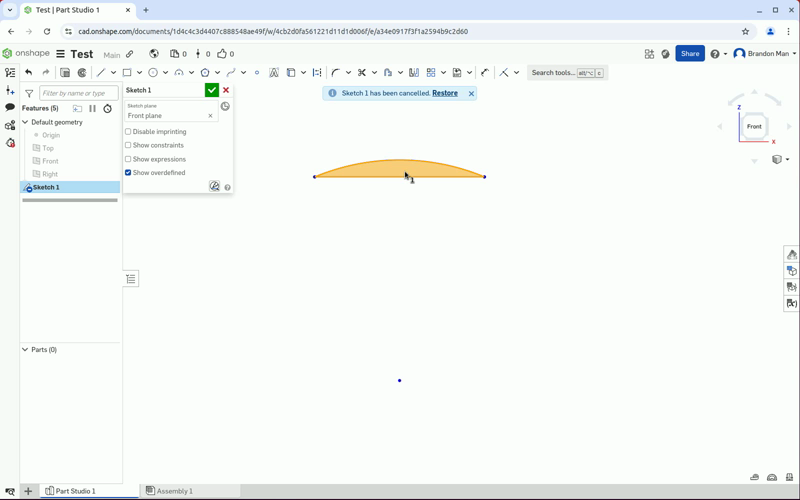
scroll(-6)
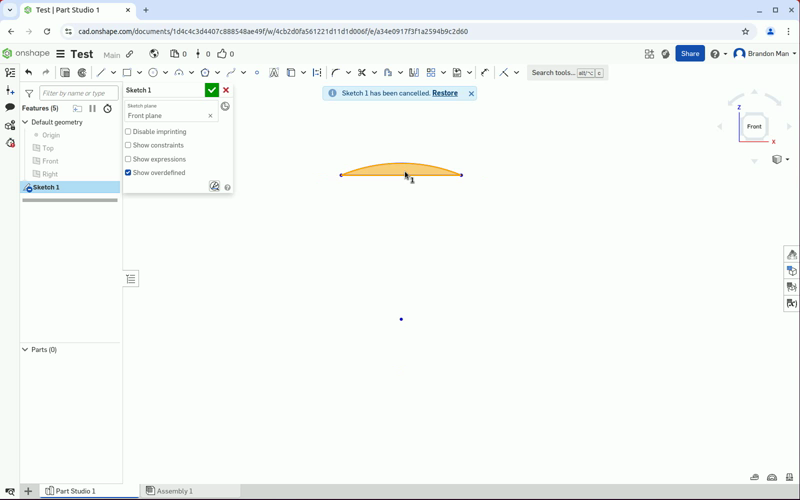
scroll(-6)
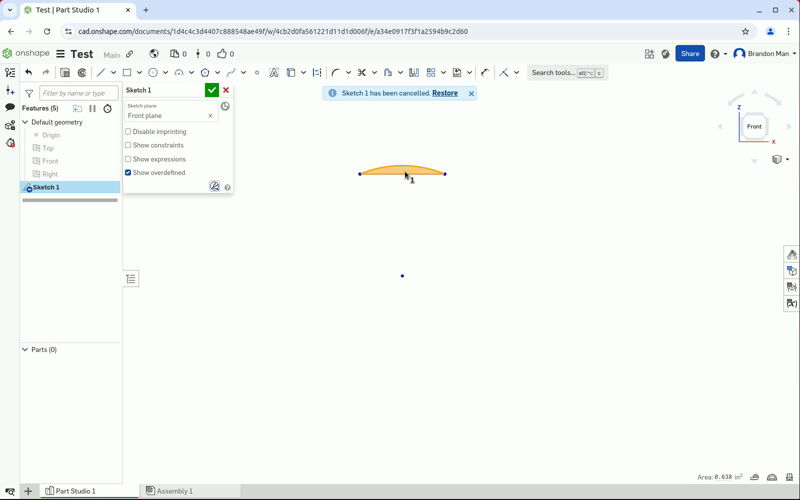
scroll(-6)
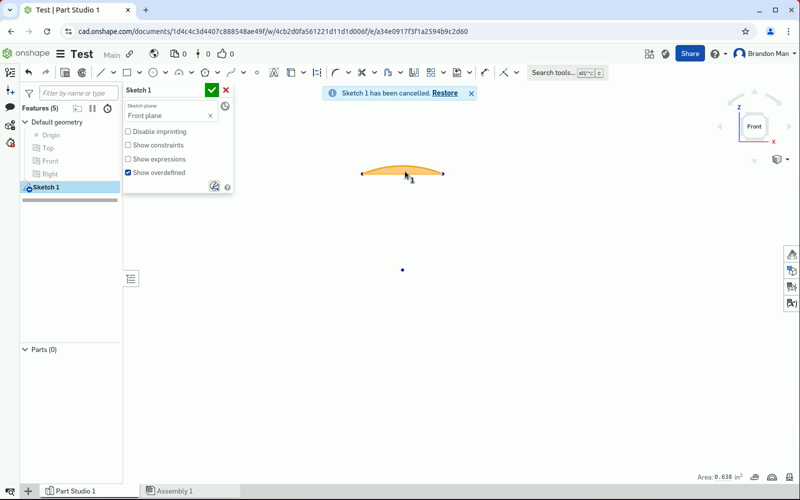
scroll(-6)
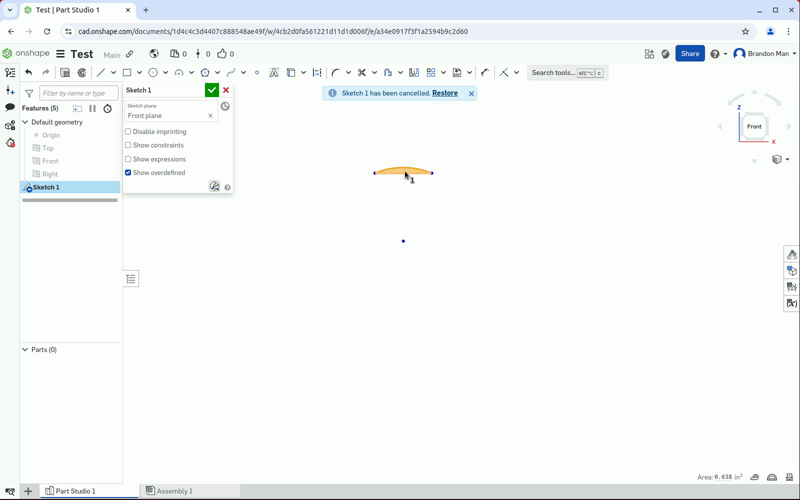
scroll(-6)
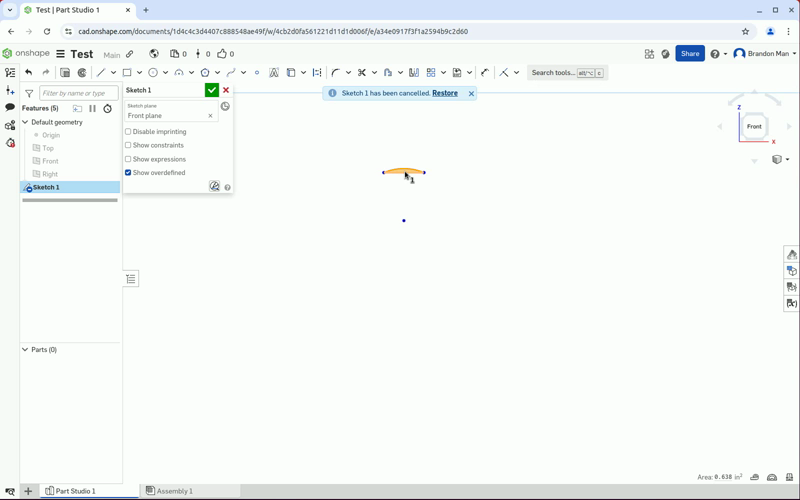
scroll(-6)
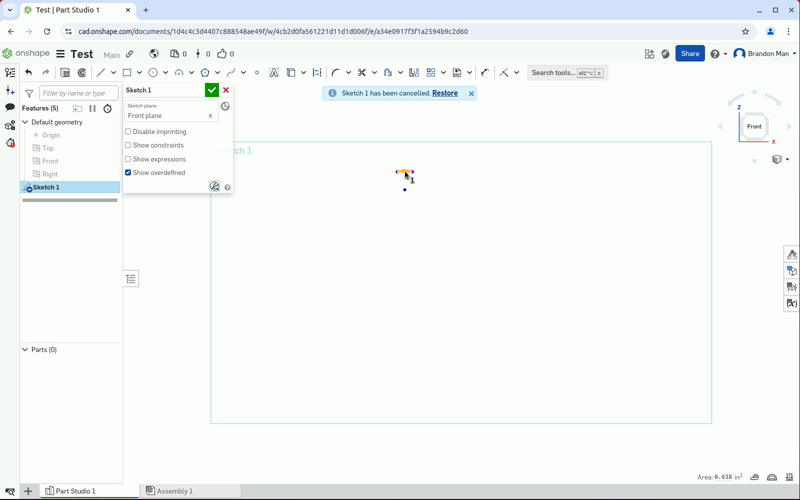
mouse_move(73, 352)
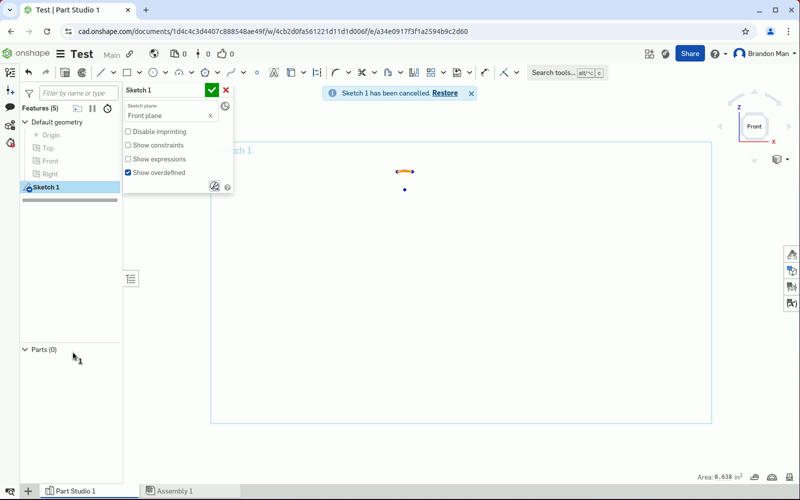
key(shift+y)
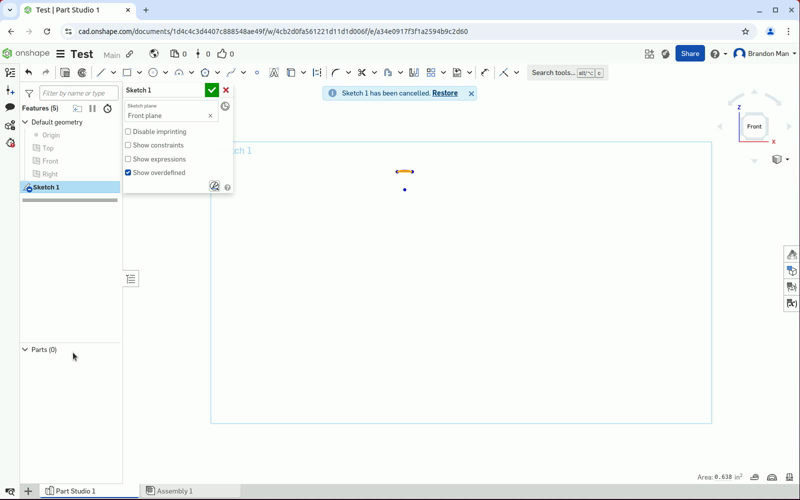
key(shift+e)
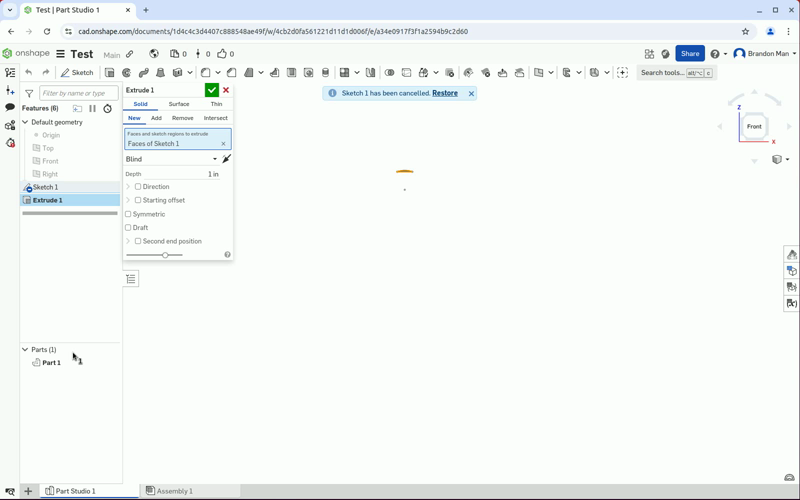
mouse_move(143, 106)
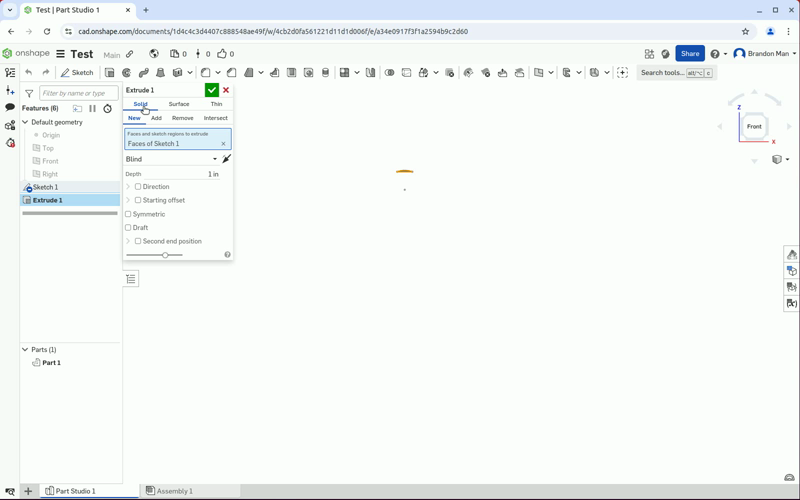
click(143, 106)
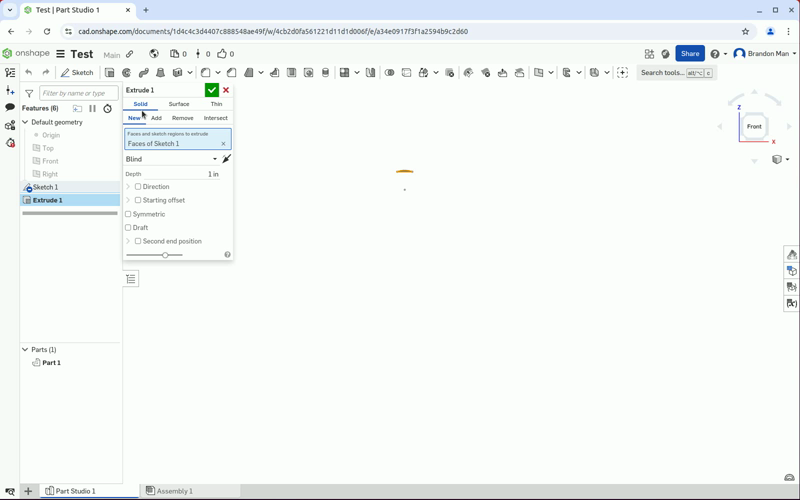
mouse_move(137, 120)
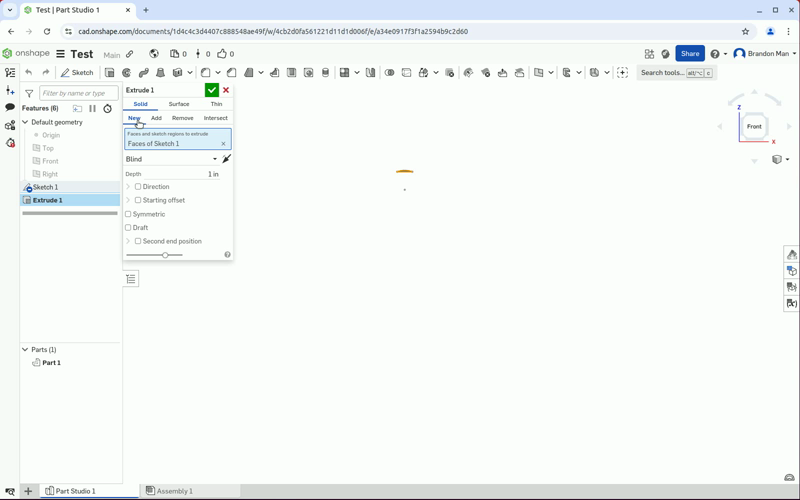
click(137, 120)
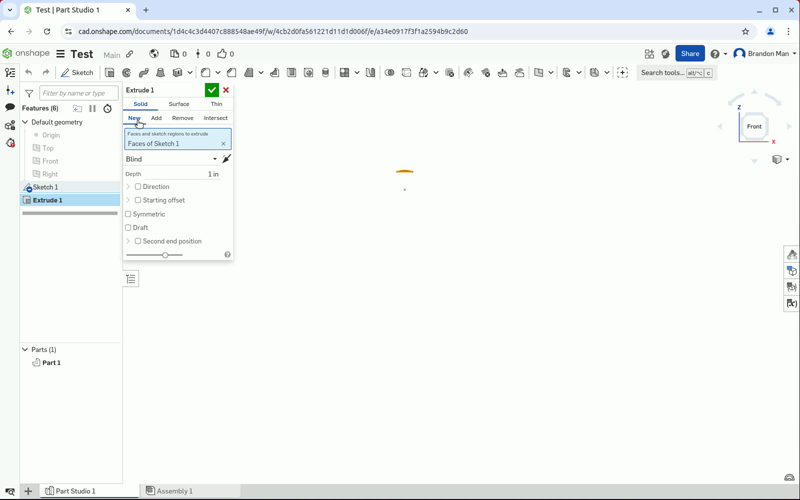
key(tab, 4)
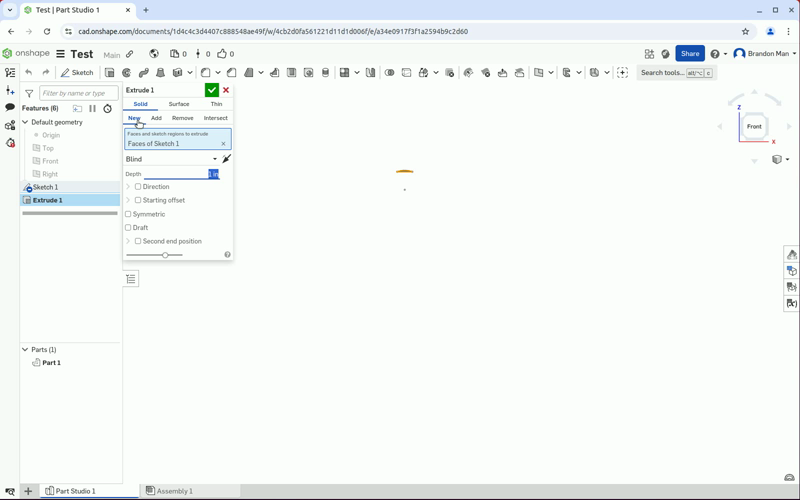
text(3.37)
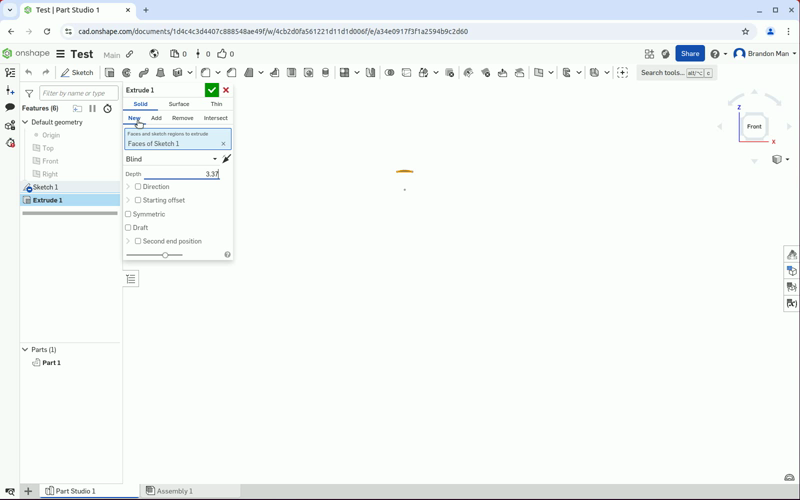
key(enter)
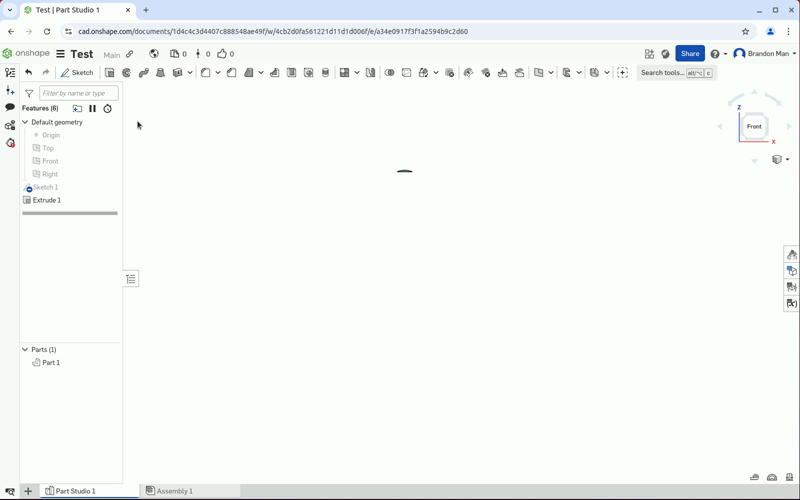
key(shift+h)
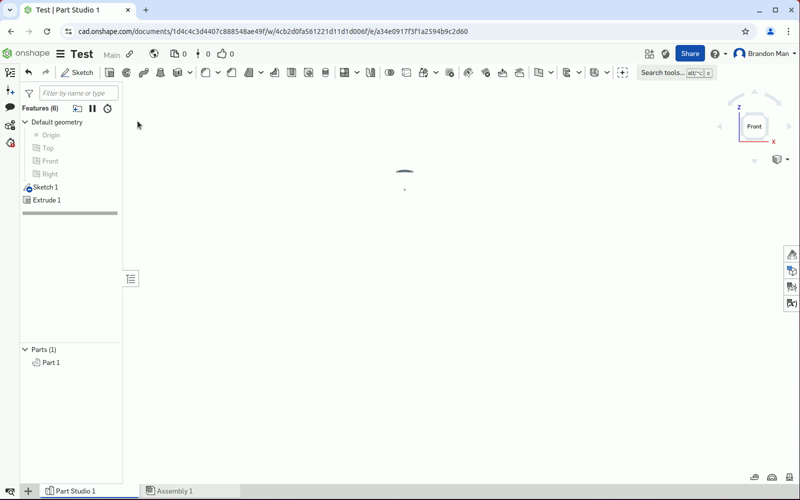
key(shift+h)
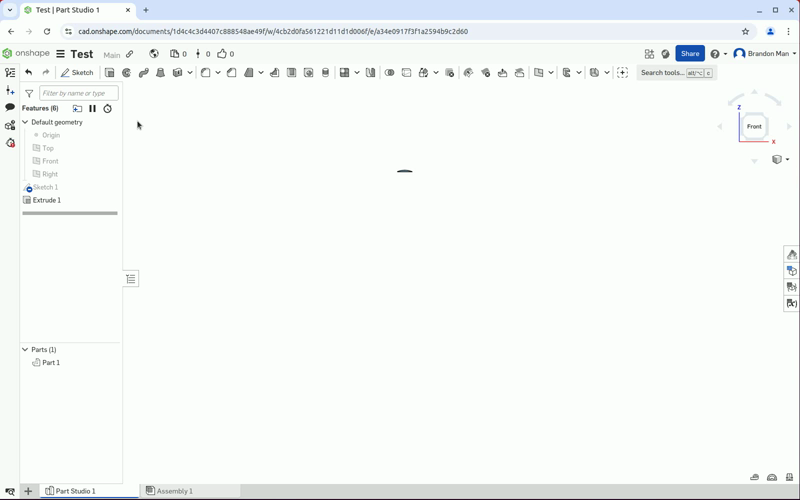
mouse_move(73, 189)
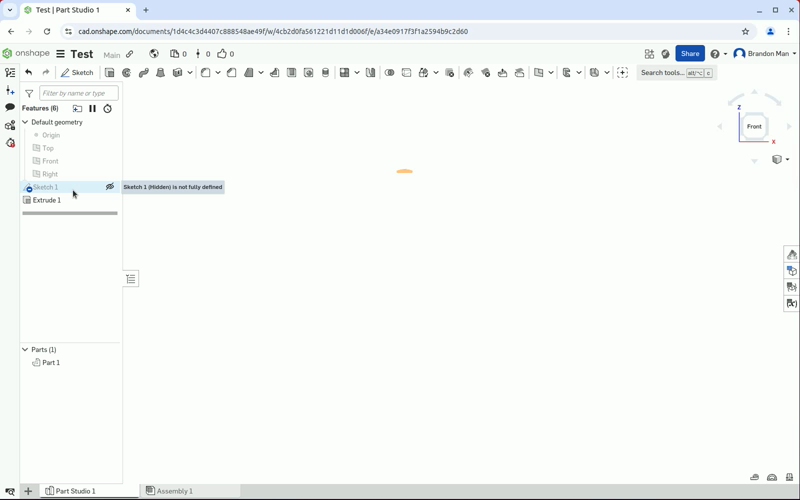
click(73, 189)
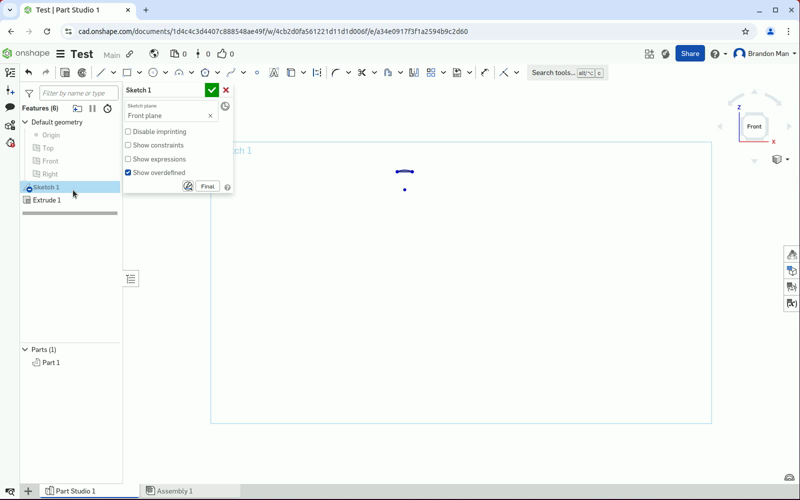
mouse_move(229, 92)
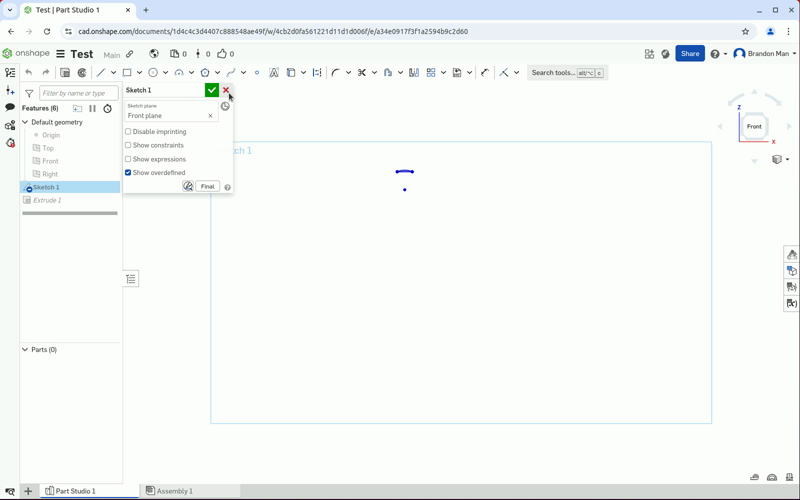
click(229, 92)
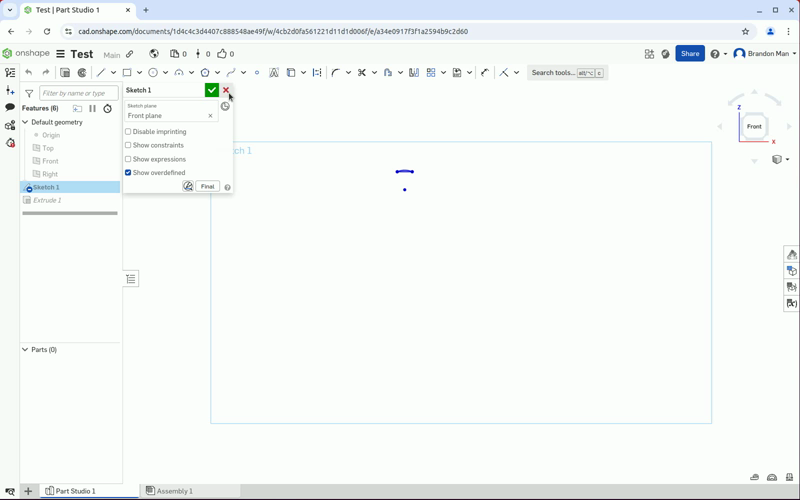
key(shift+s)
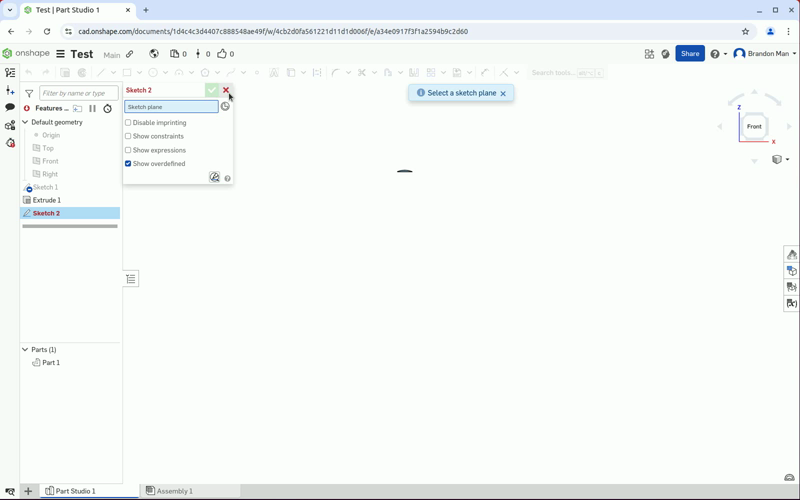
mouse_move(73, 163)
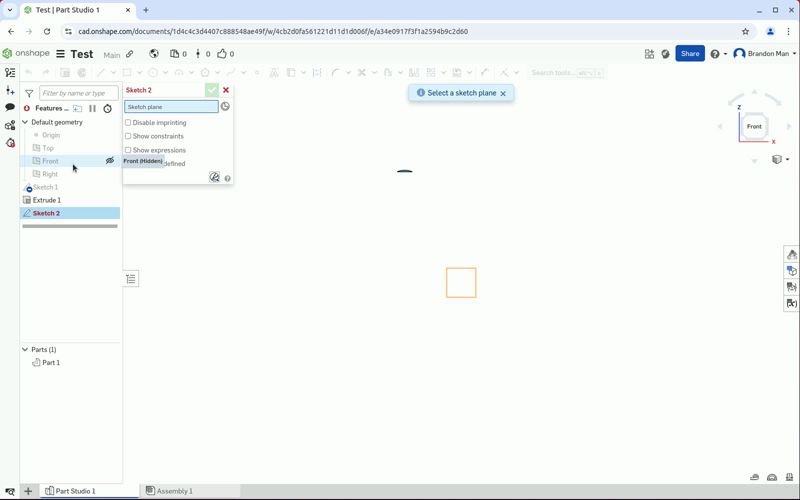
click(73, 163)
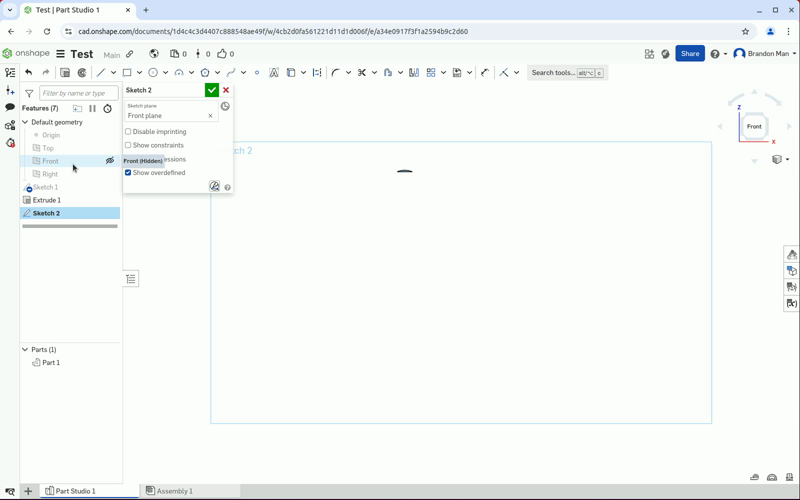
mouse_move(73, 352)
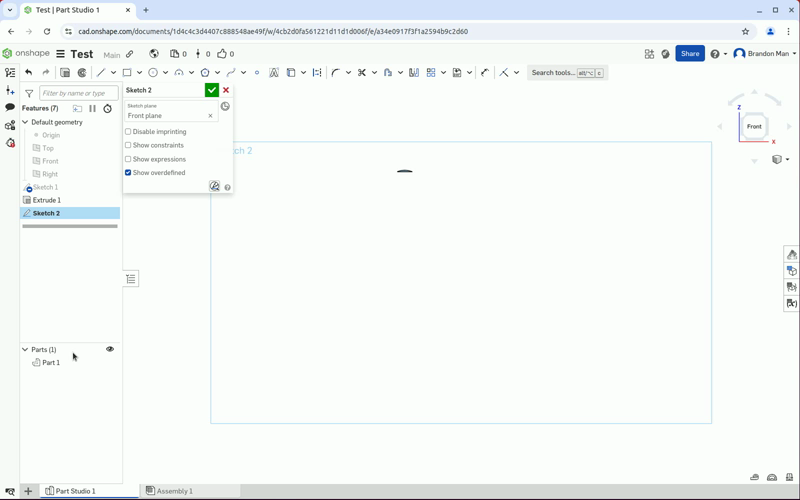
key(y)
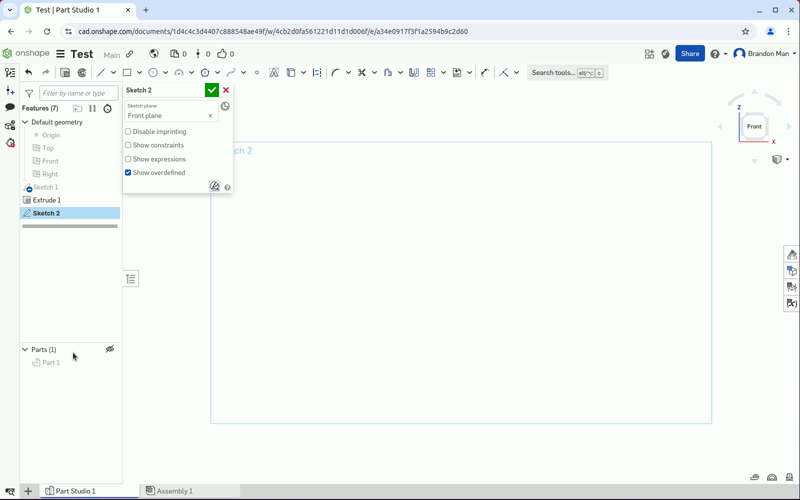
key(l)
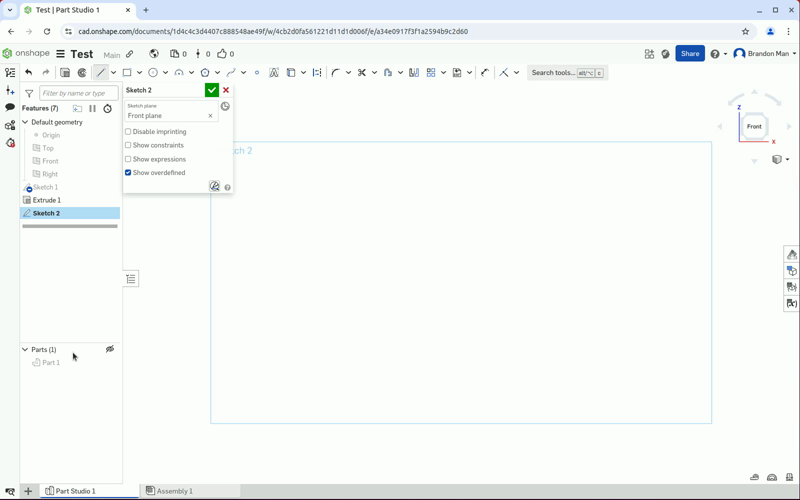
key_down(shift)
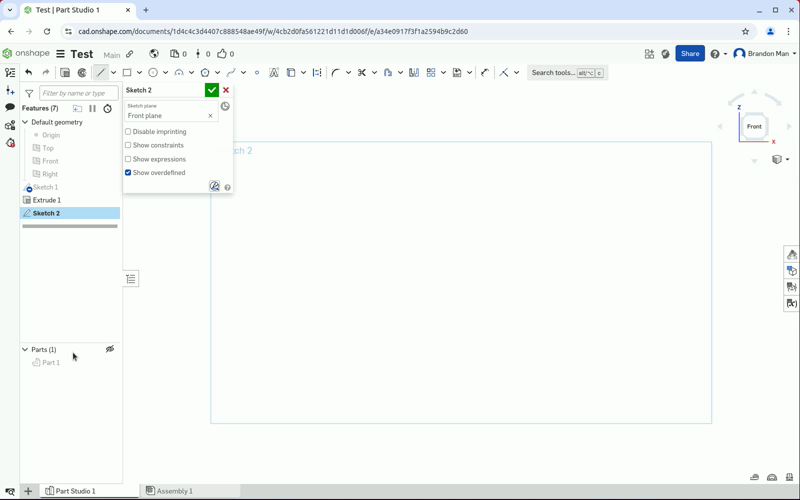
mouse_move(349, 282)
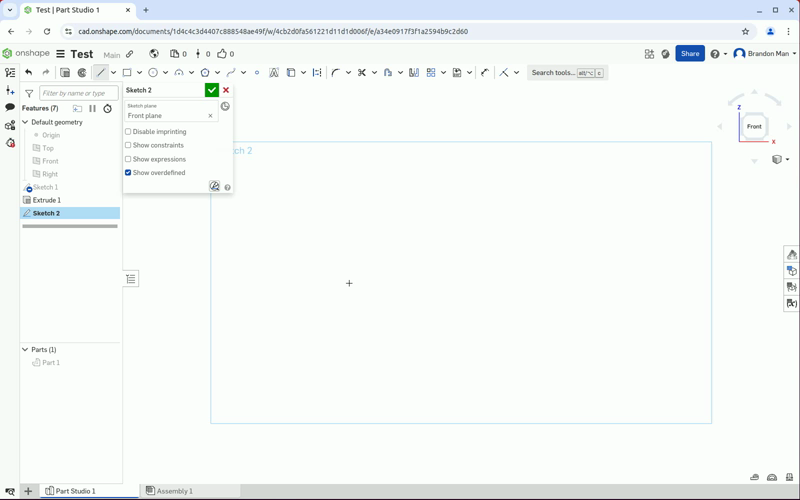
click(349, 282)
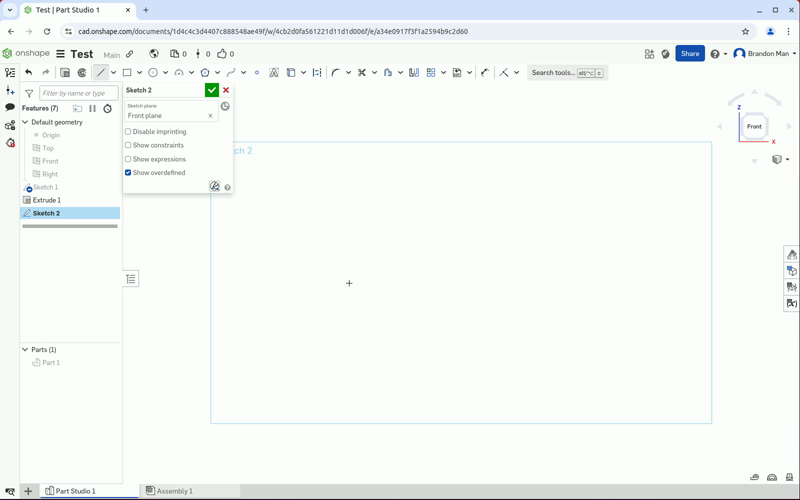
key_up(shift)
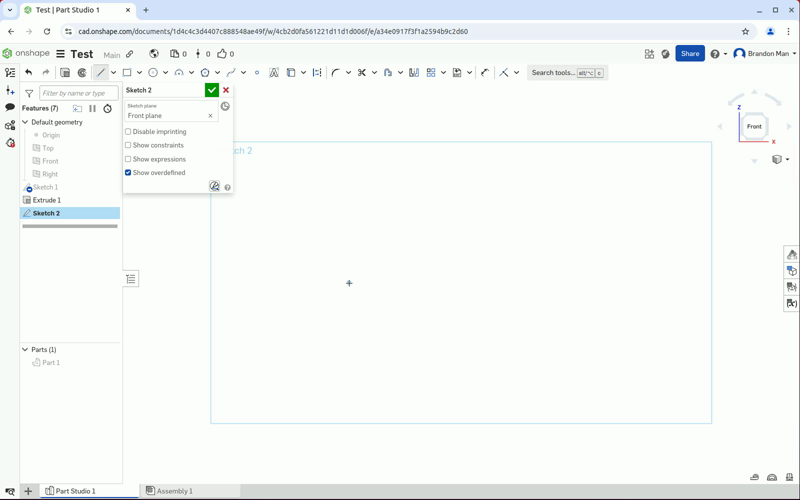
key_down(shift)
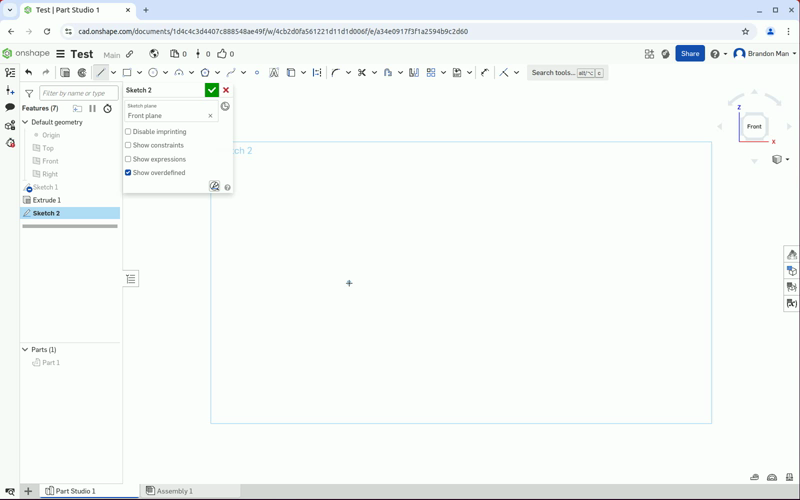
mouse_move(460, 282)
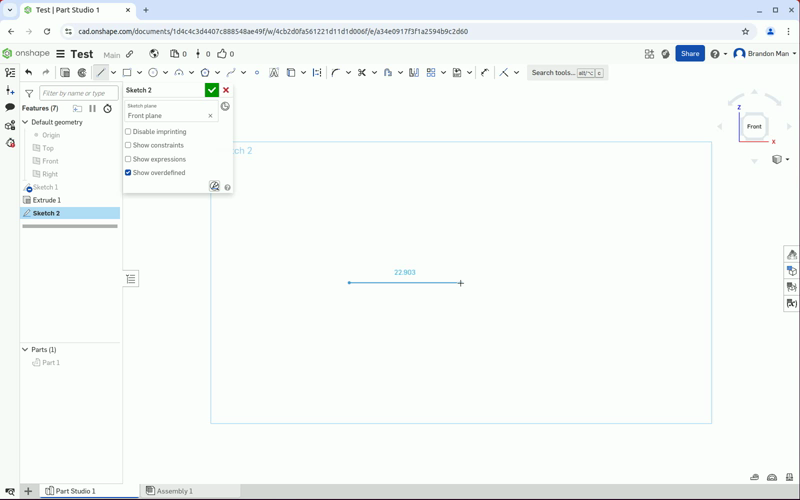
click(460, 282)
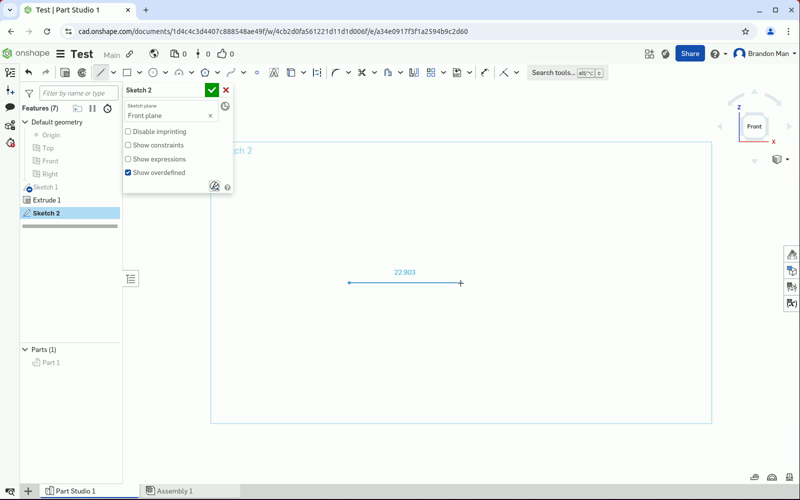
key_up(shift)
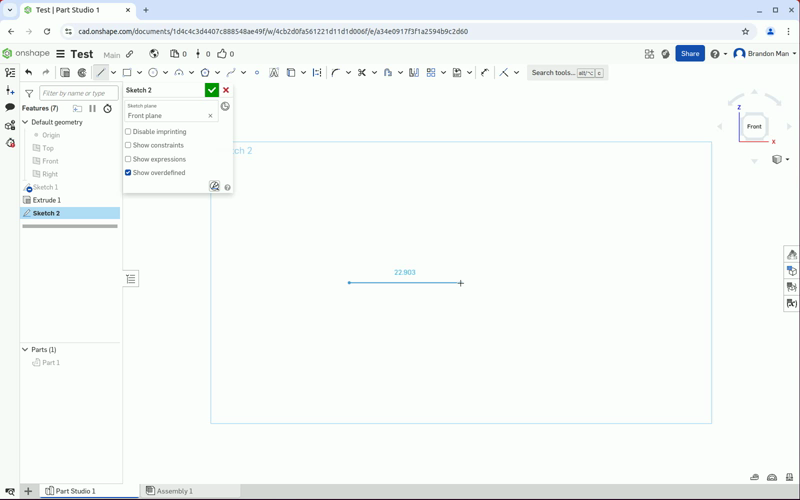
key_down(shift)
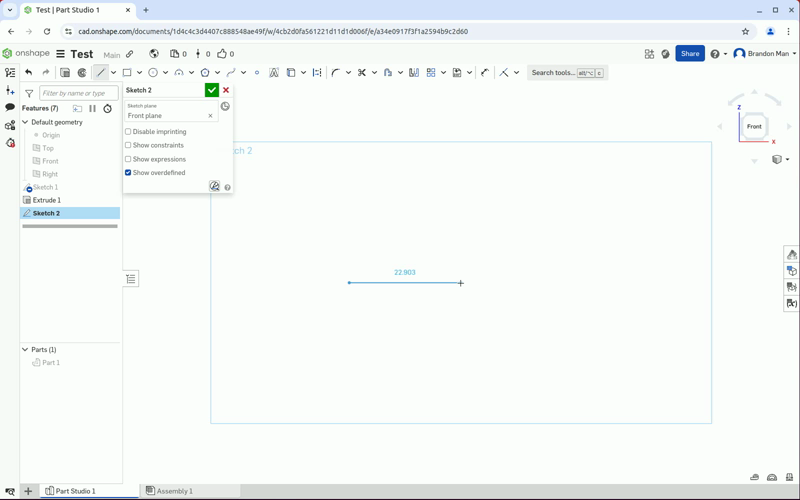
mouse_move(490, 282)
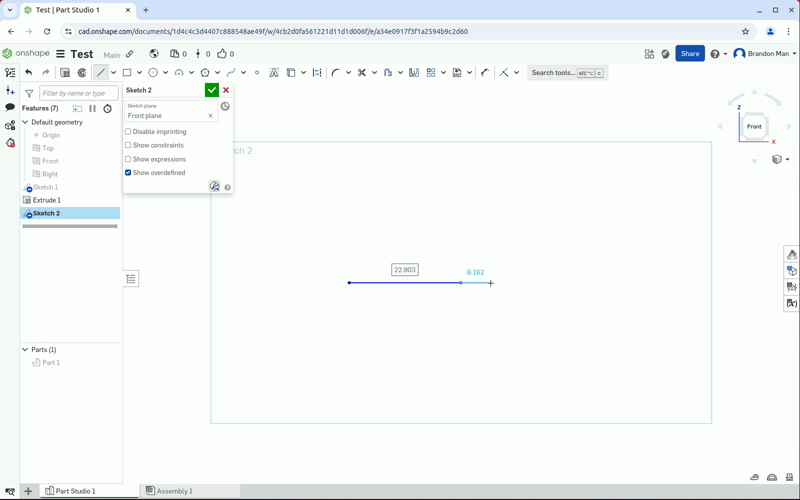
mouse_move(460, 266)
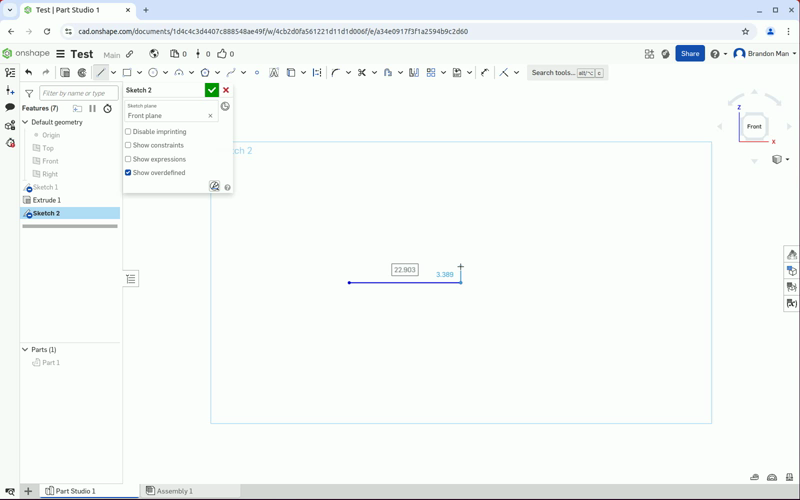
click(460, 266)
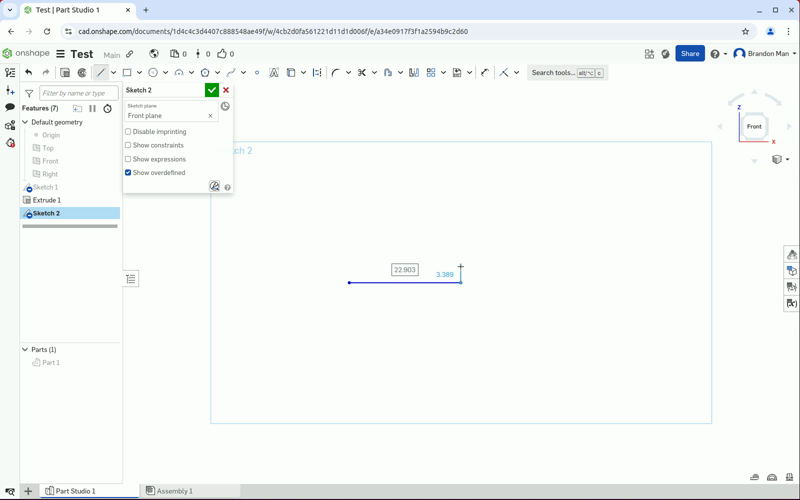
key_up(shift)
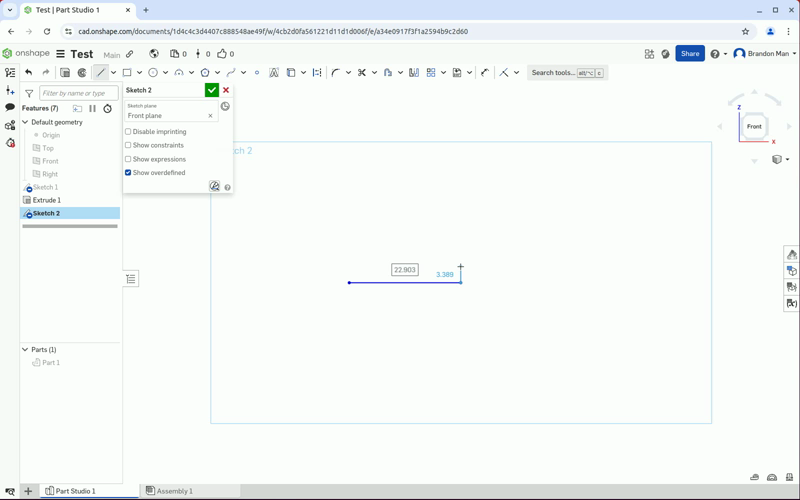
key_down(shift)
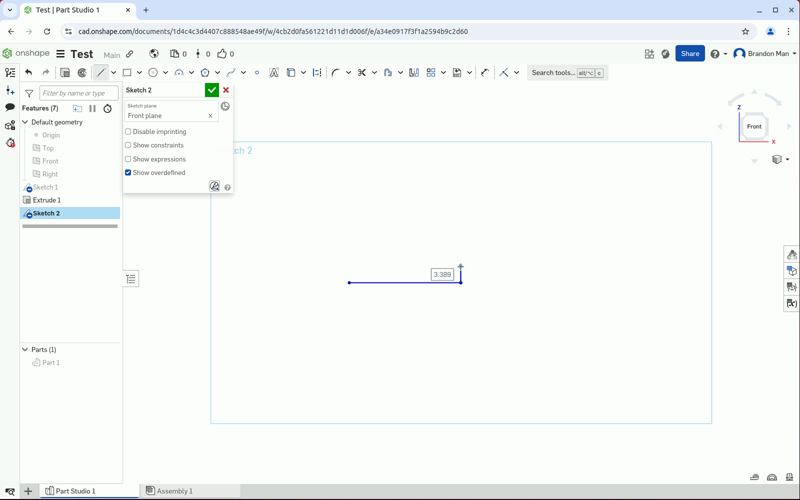
mouse_move(349, 266)
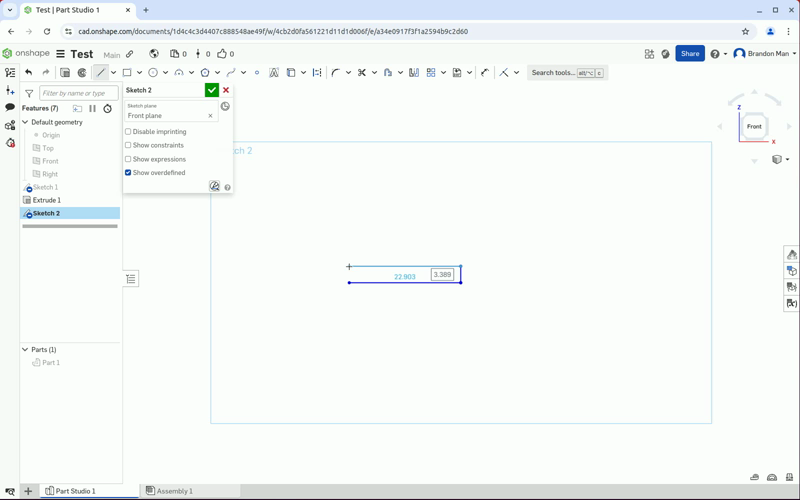
click(349, 266)
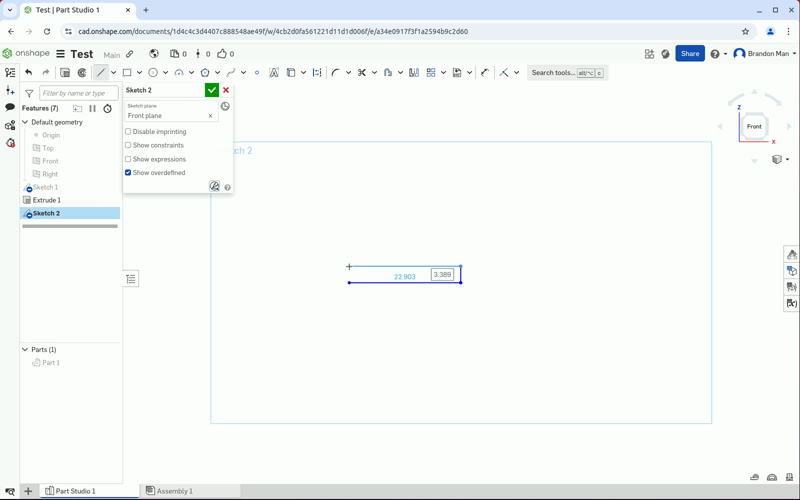
key_up(shift)
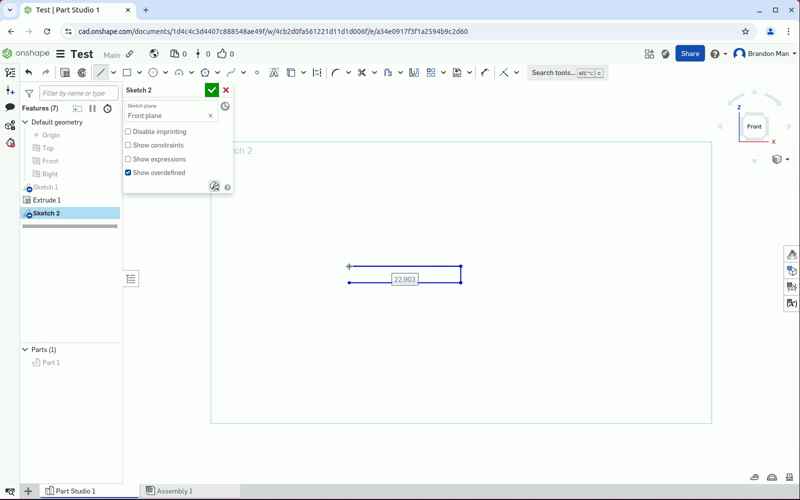
mouse_move(379, 266)
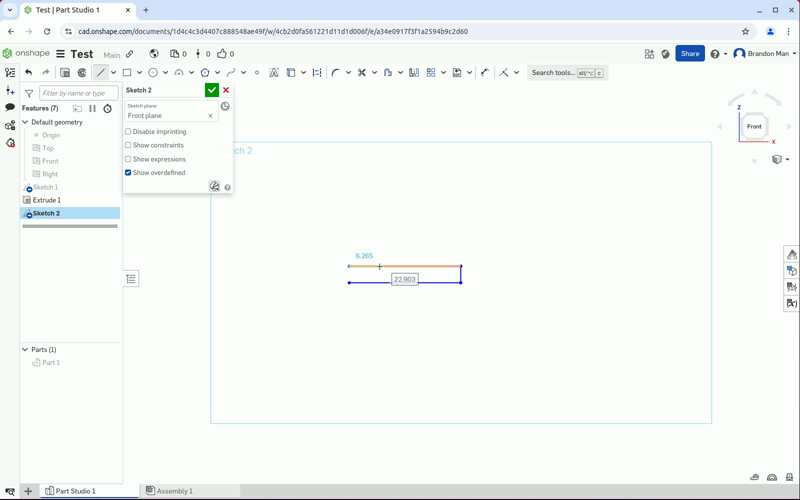
key_down(shift)
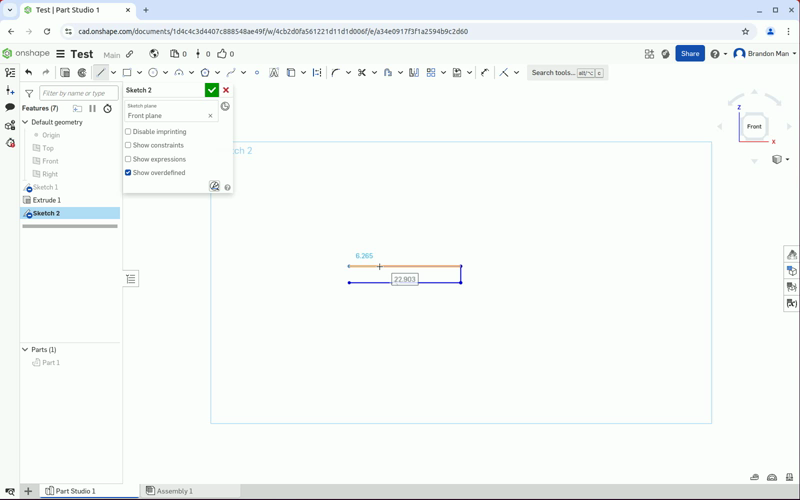
mouse_move(349, 282)
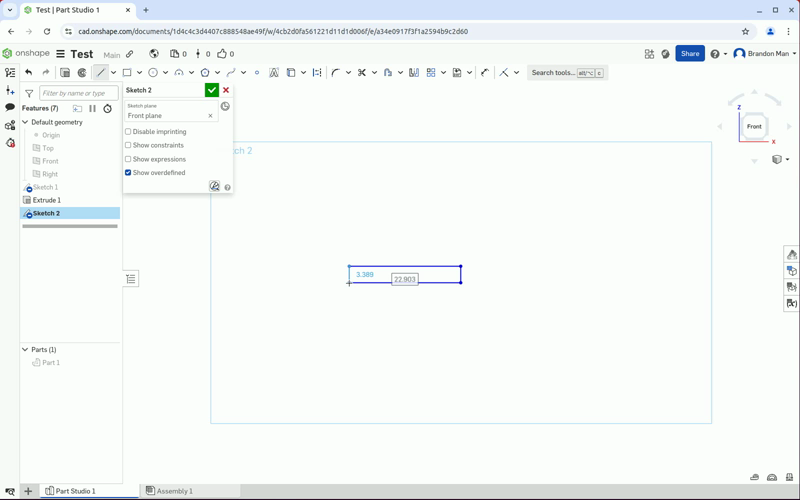
key_up(shift)
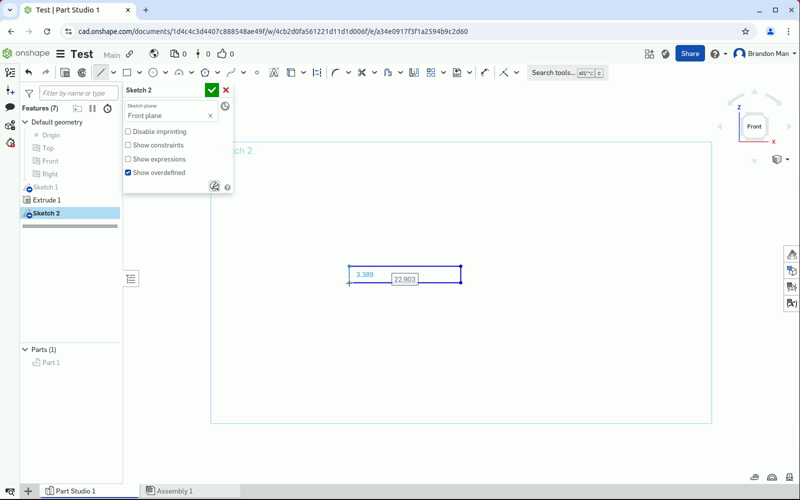
click(349, 282)
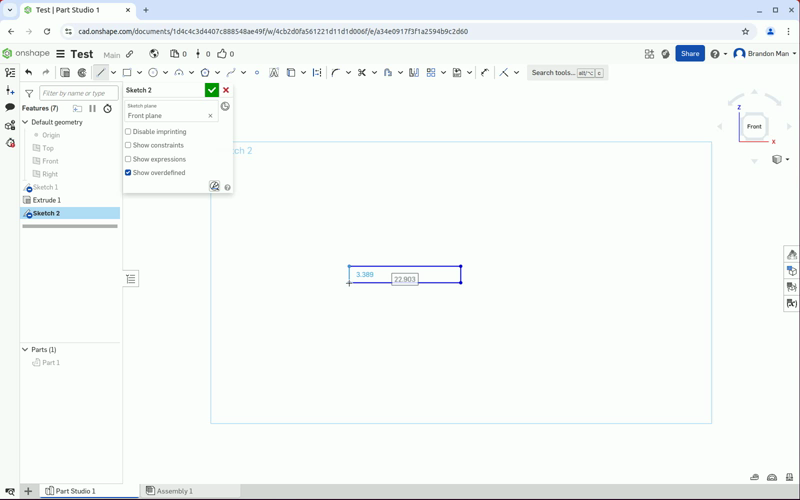
key(esc)
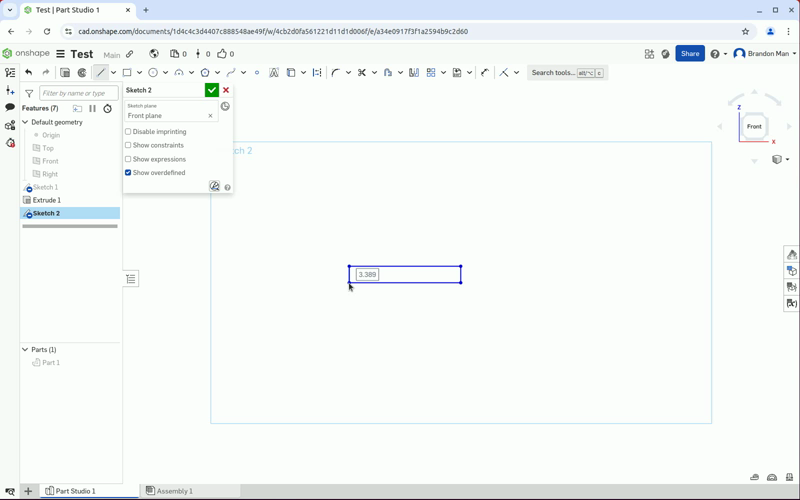
mouse_move(420, 277)
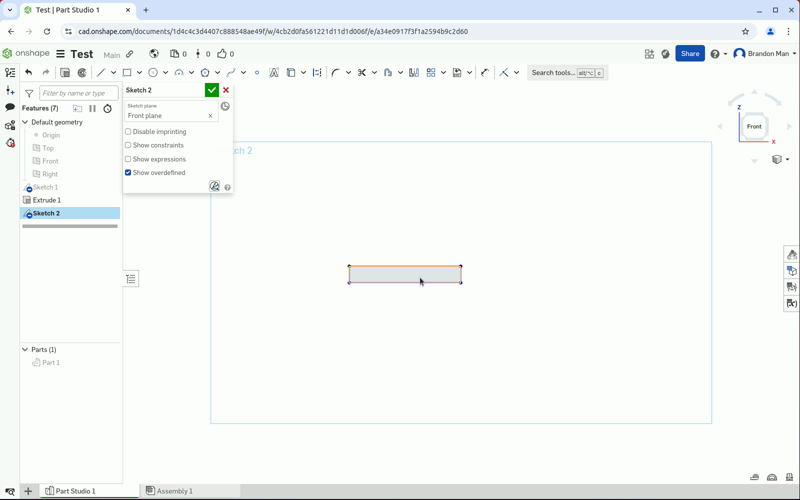
click(420, 277)
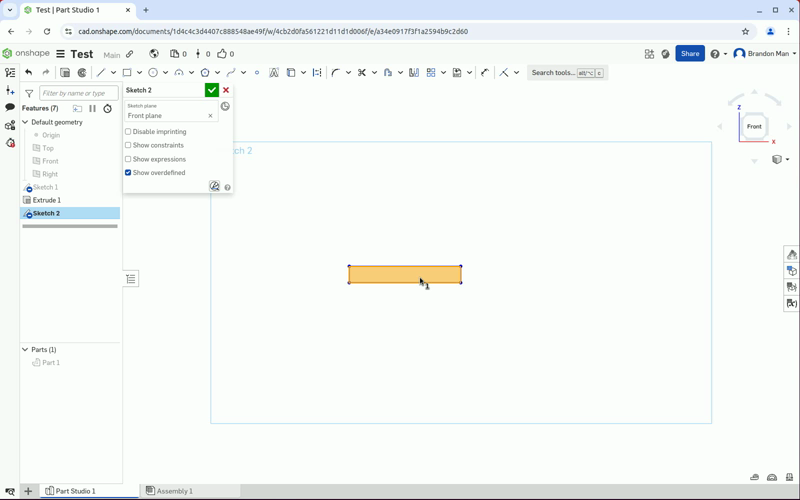
mouse_move(73, 352)
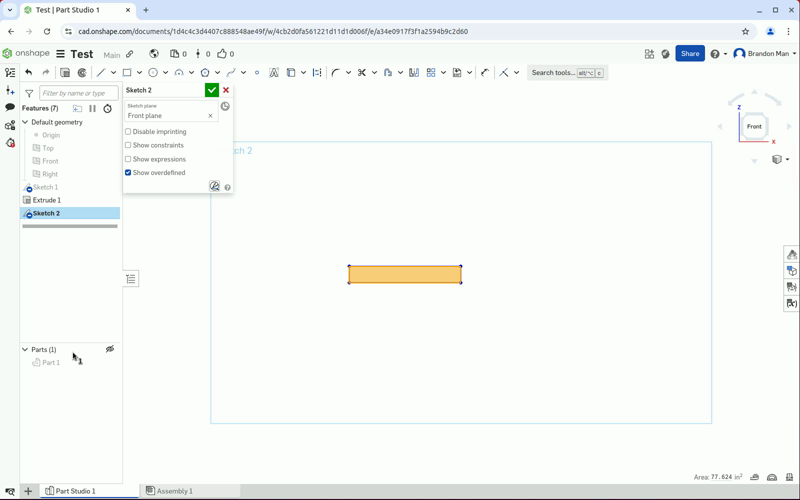
key(shift+y)
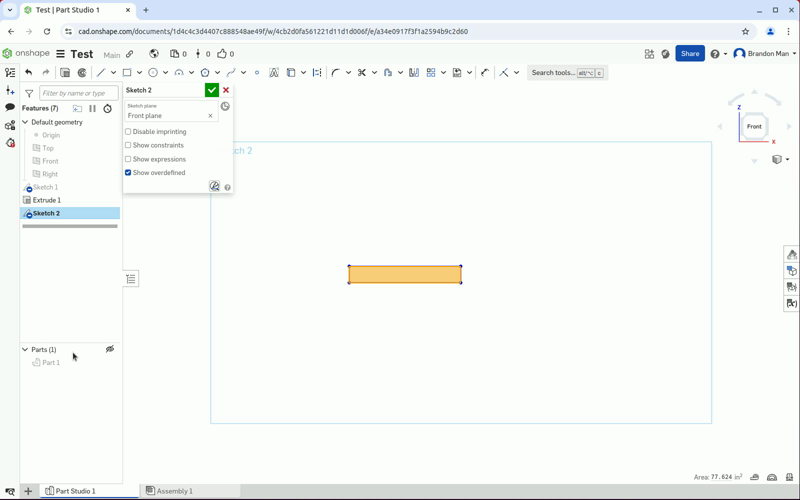
key(shift+e)
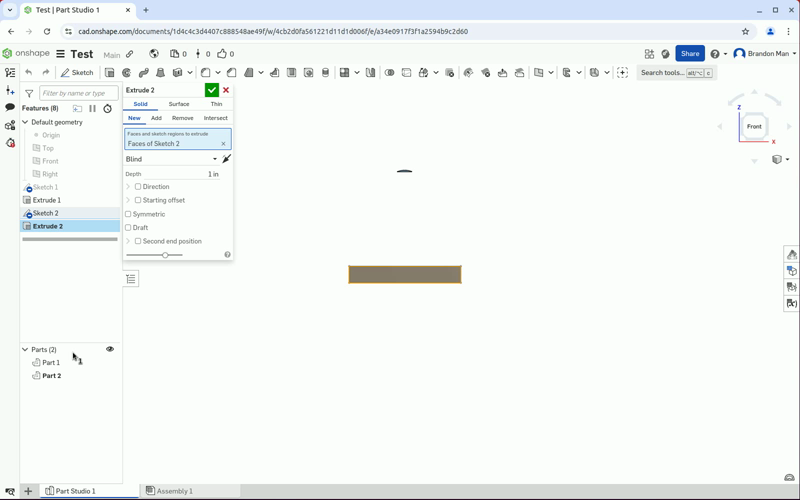
mouse_move(143, 106)
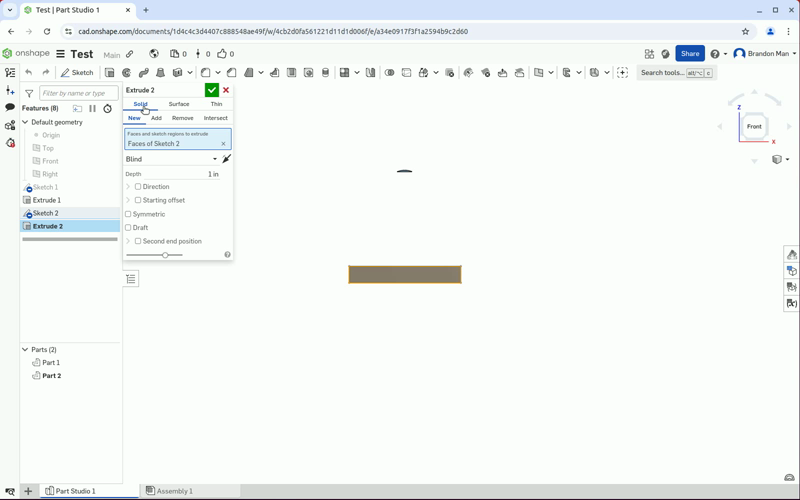
click(143, 106)
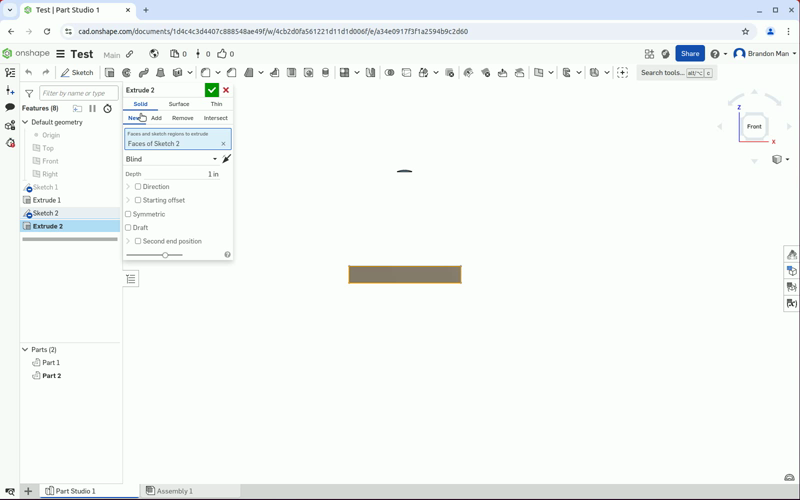
mouse_move(137, 120)
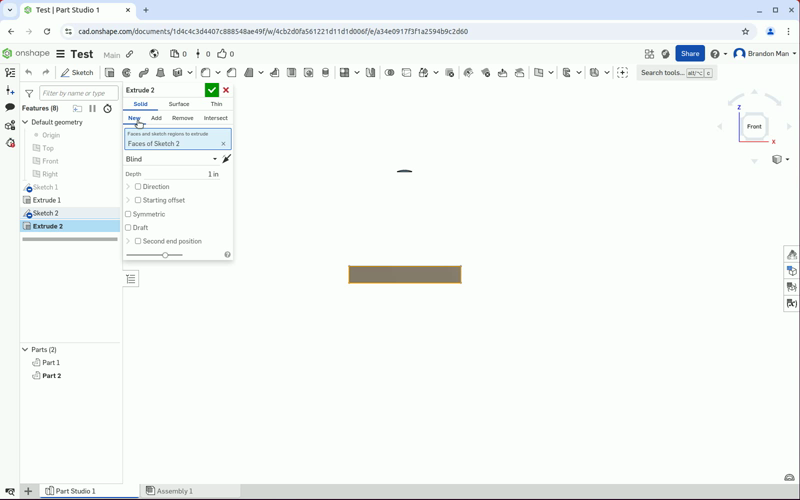
click(137, 120)
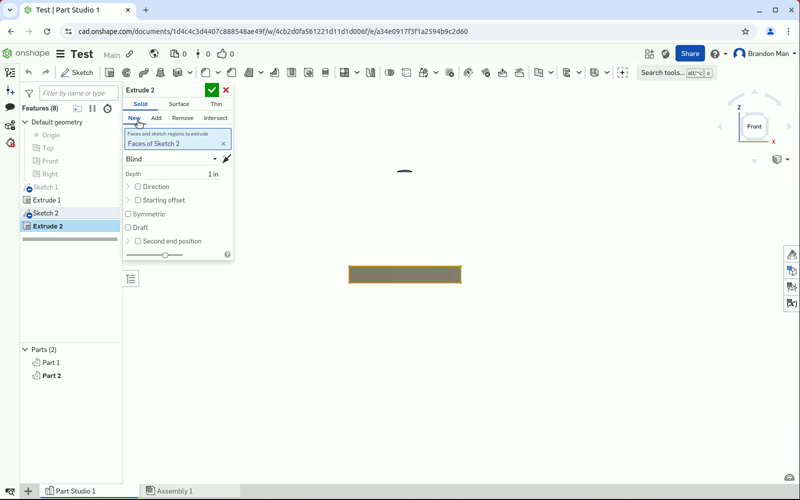
key(tab, 4)
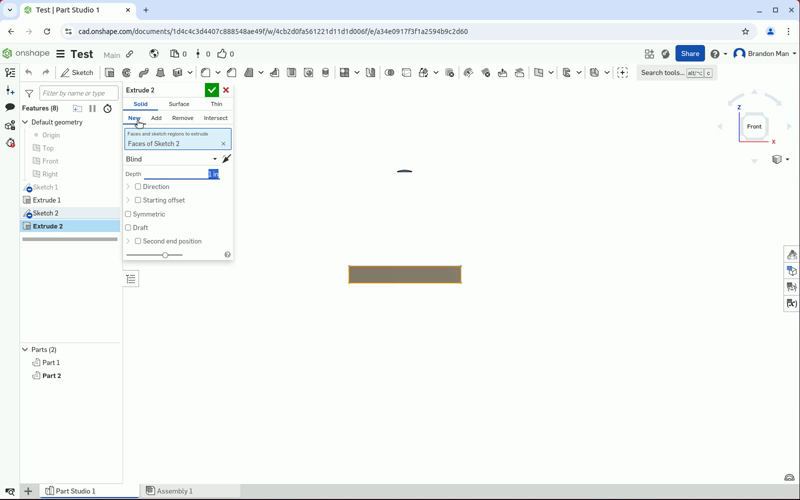
text(3.37)
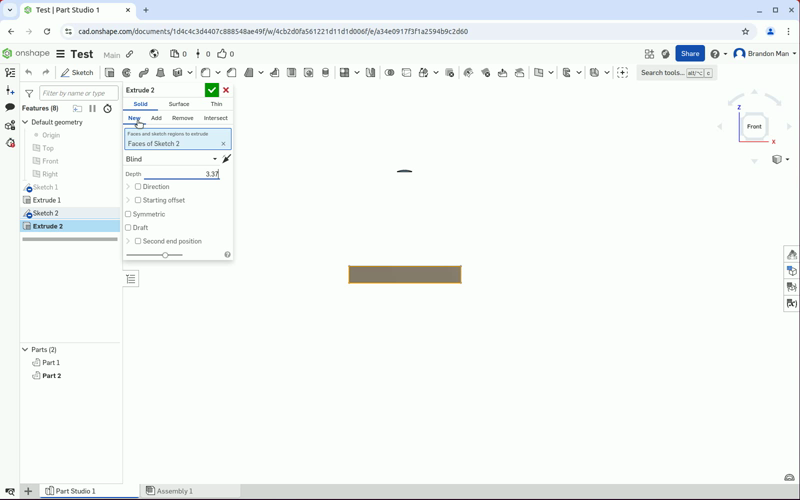
key(enter)
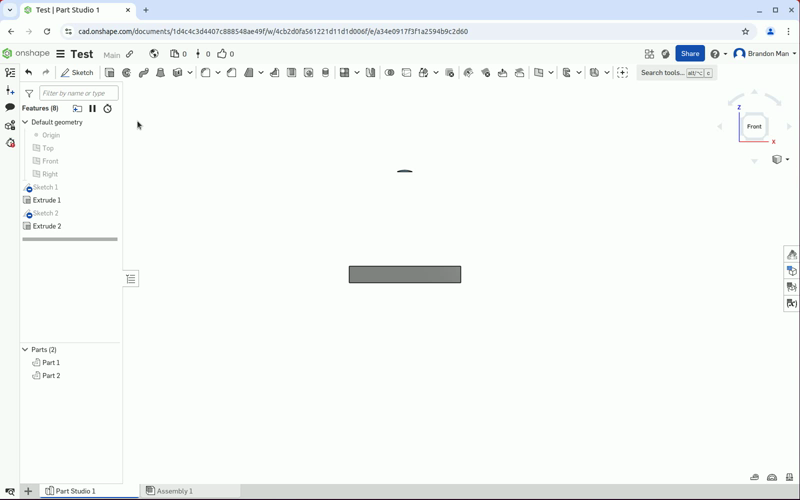
key(shift+h)
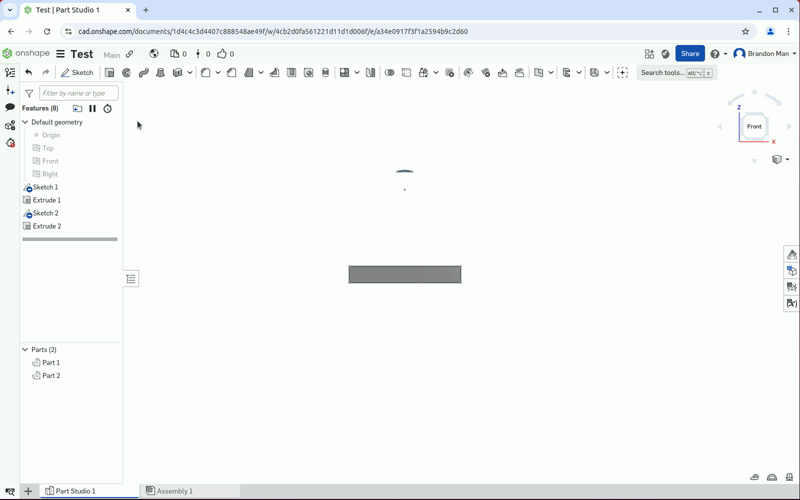
key(shift+h)
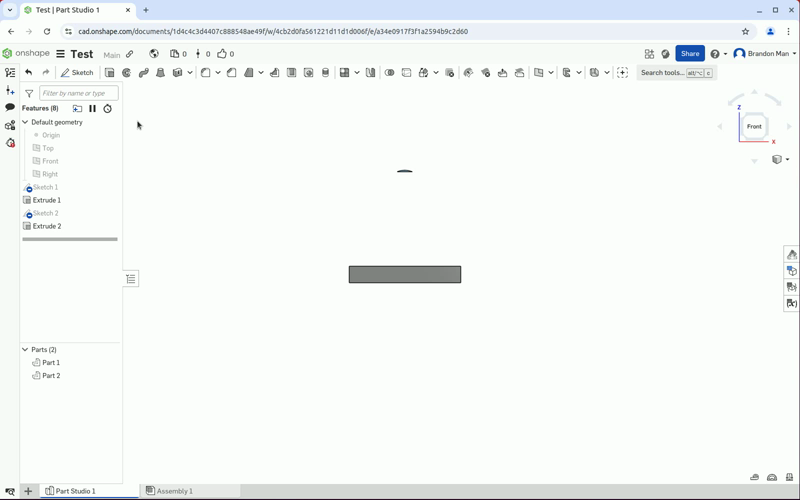
mouse_move(73, 189)
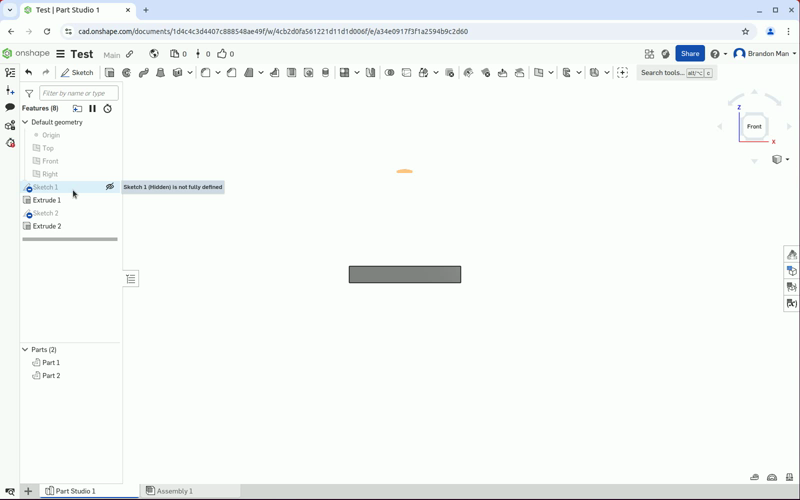
click(73, 189)
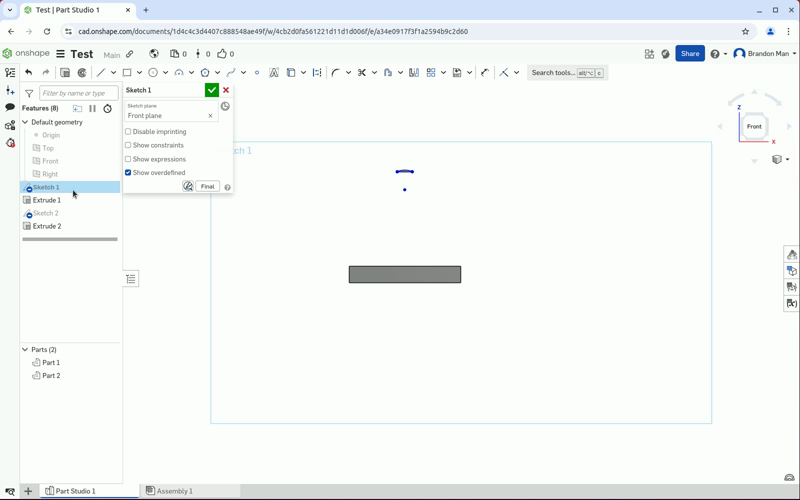
mouse_move(229, 92)
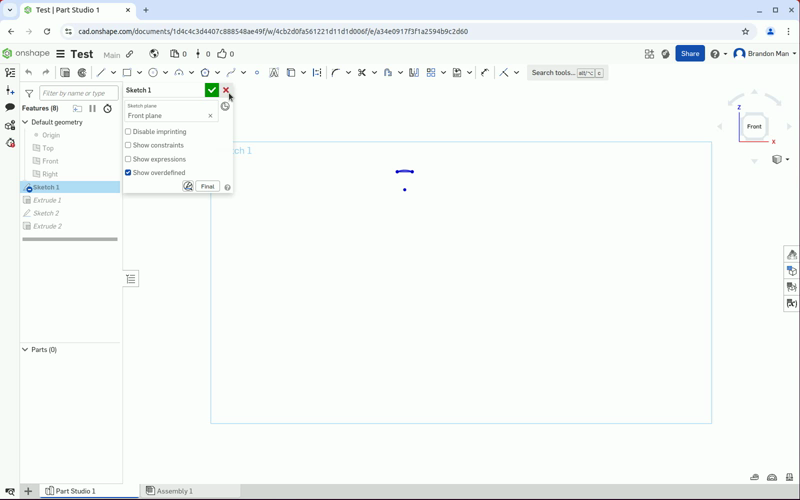
click(229, 92)
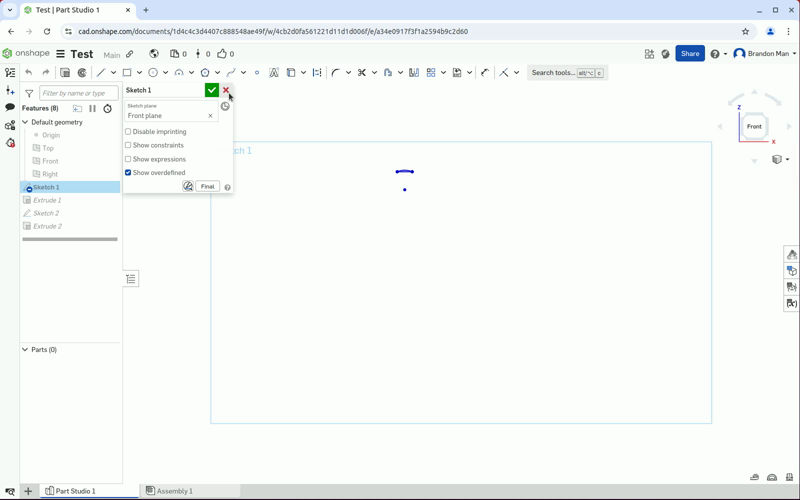
key(shift+s)
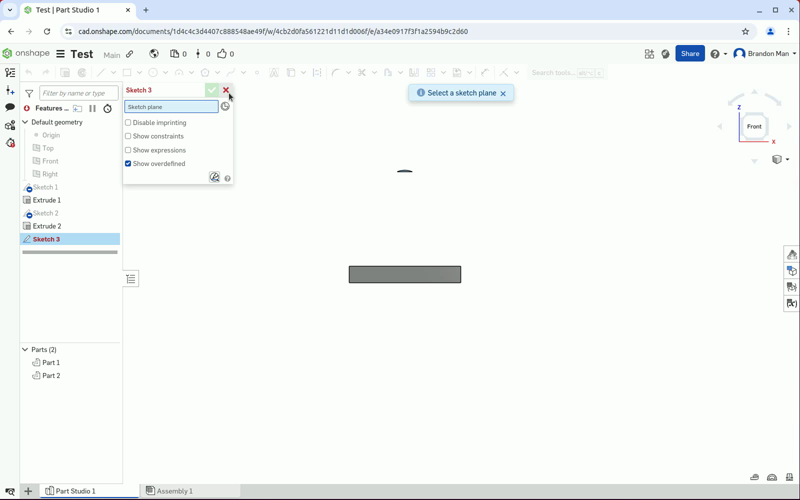
mouse_move(73, 163)
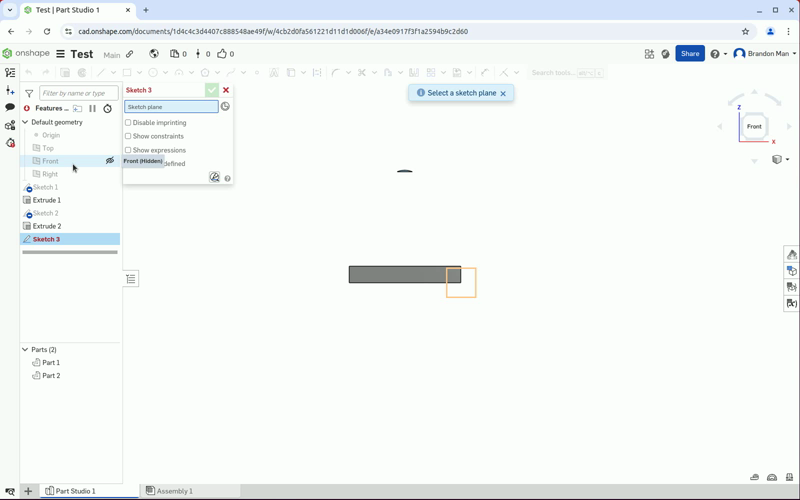
click(73, 163)
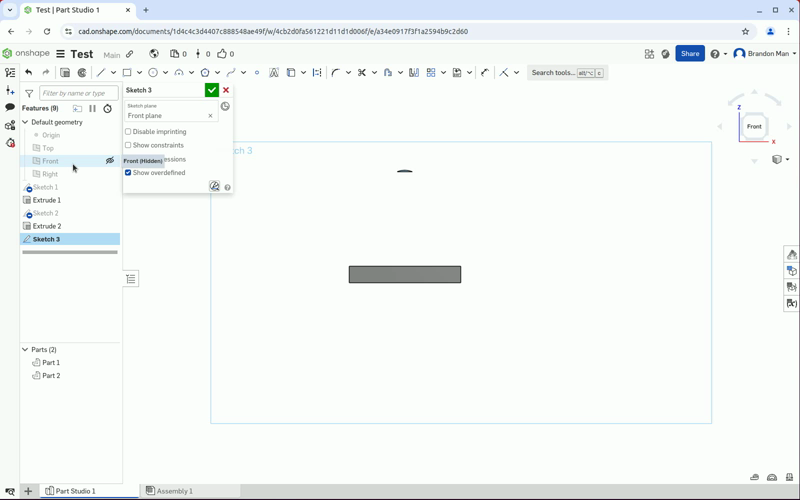
mouse_move(73, 352)
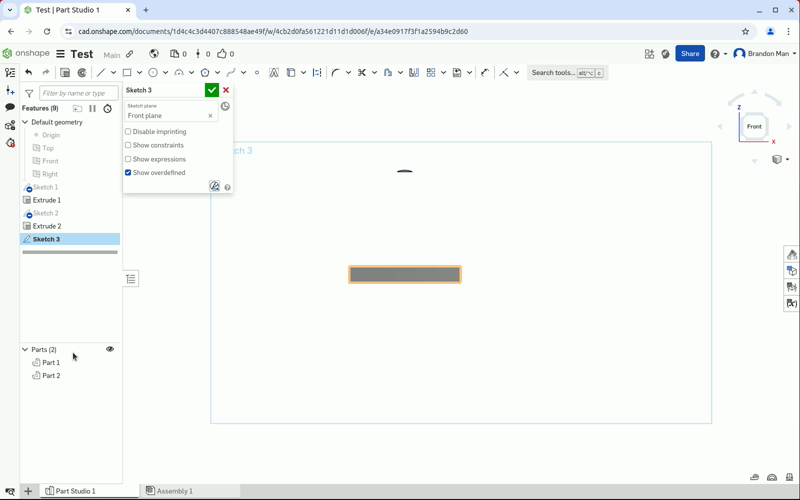
key(y)
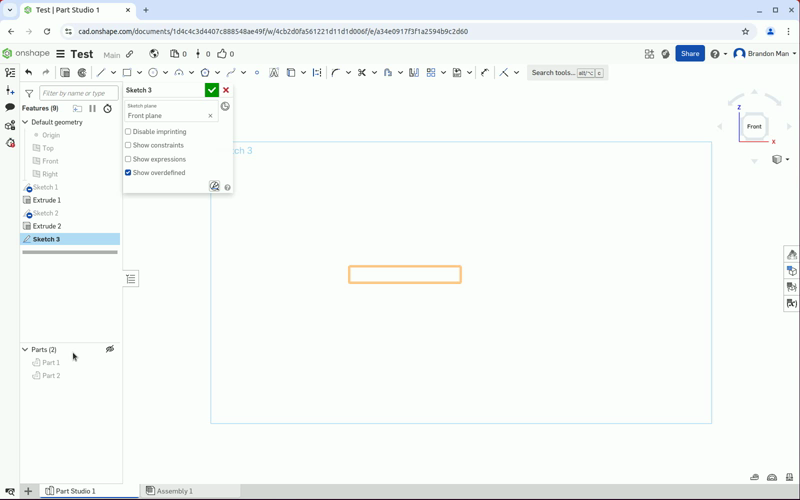
key(a)
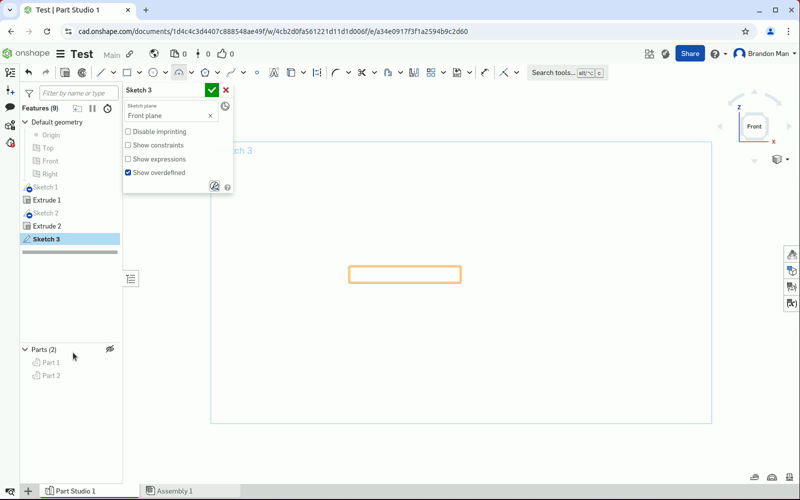
key_down(shift)
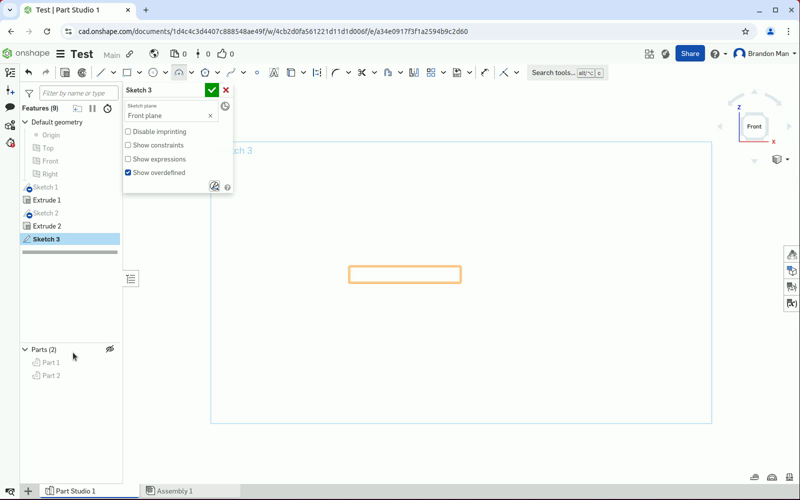
mouse_move(397, 171)
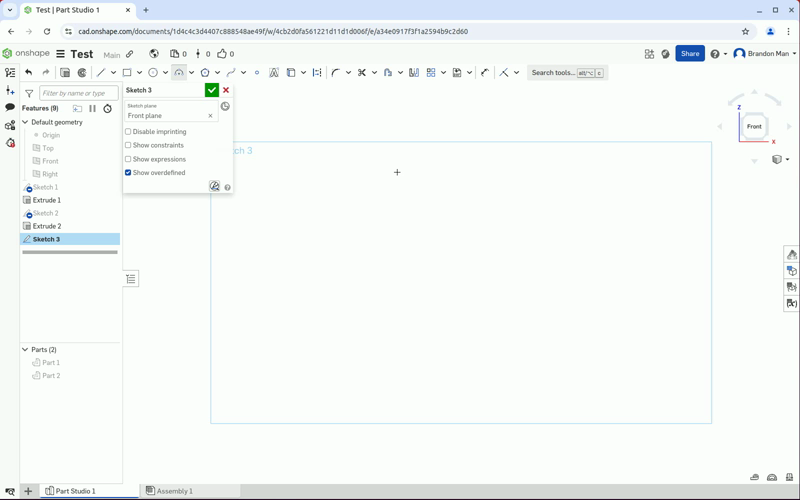
click(397, 171)
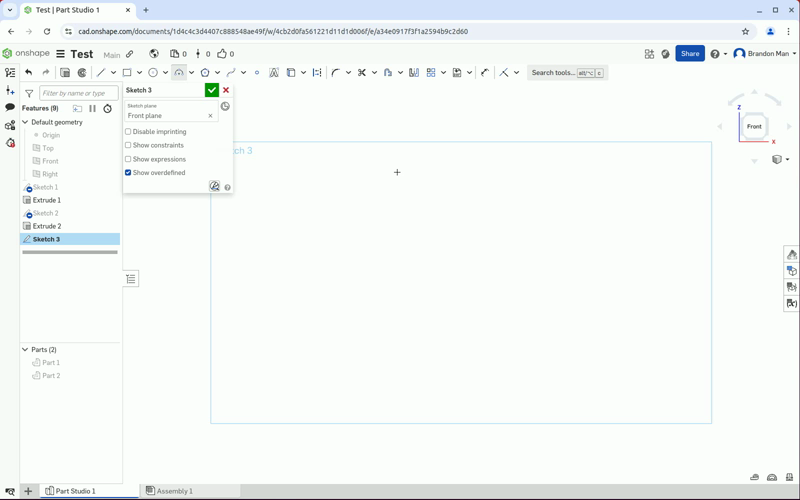
key_up(shift)
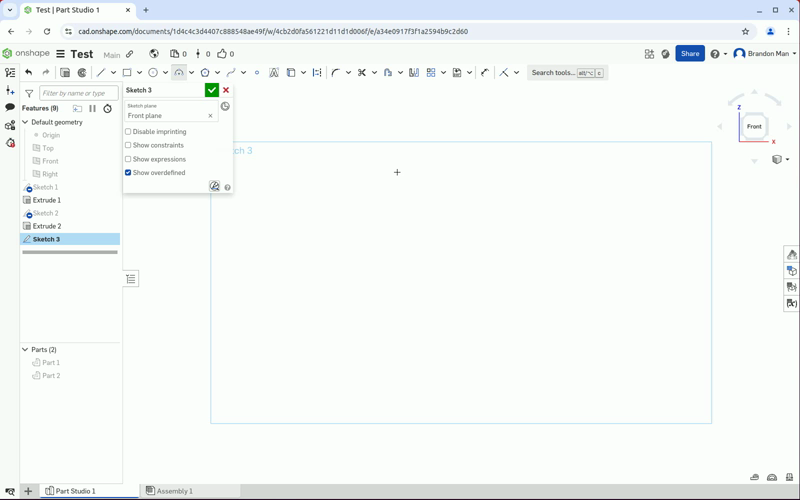
key_down(shift)
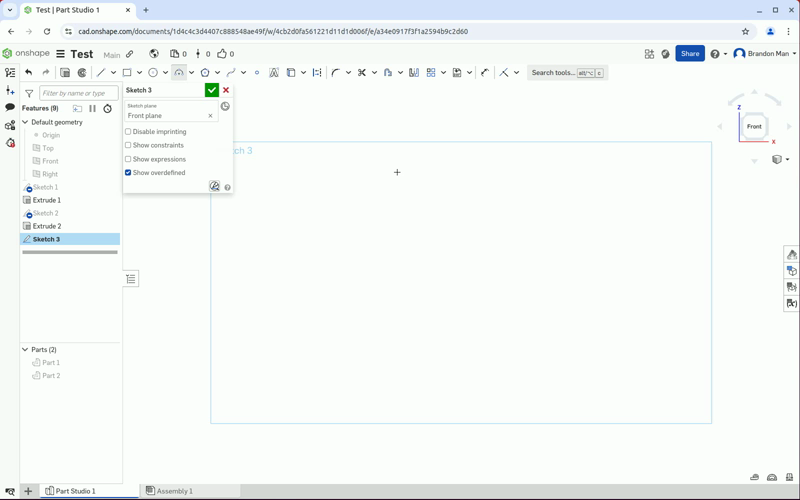
mouse_move(412, 171)
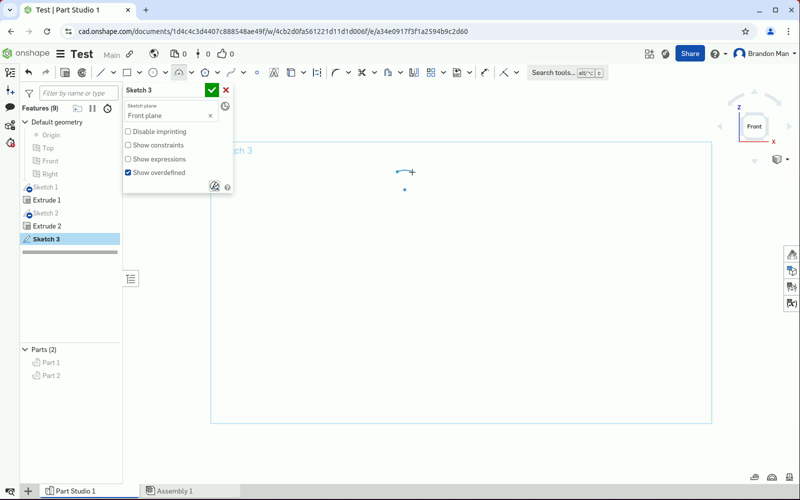
click(412, 171)
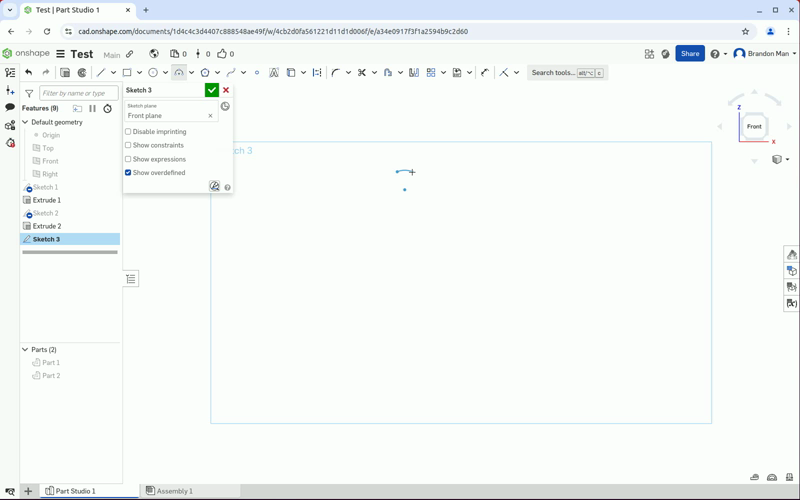
mouse_move(404, 214)
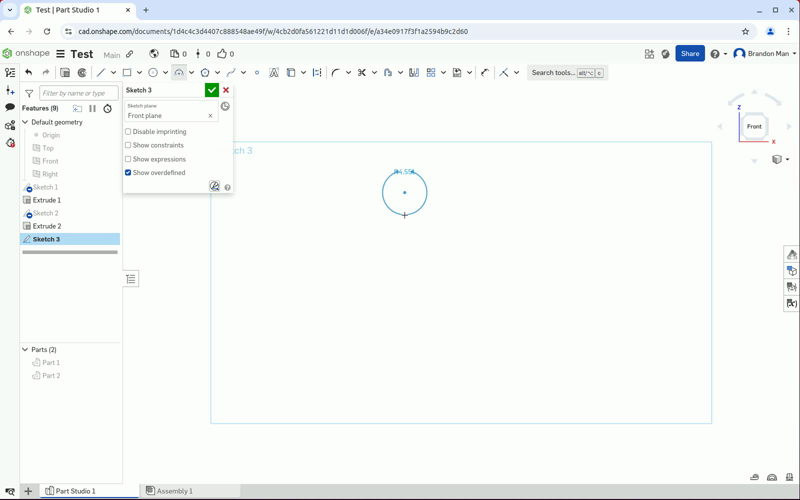
click(404, 214)
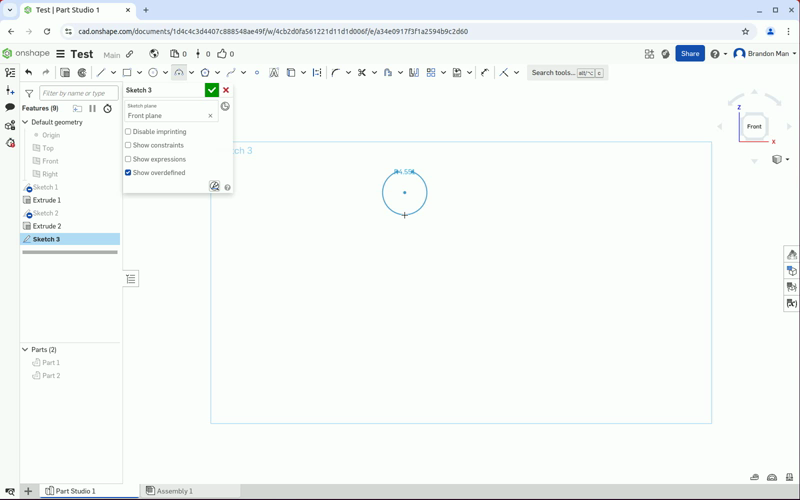
key_up(shift)
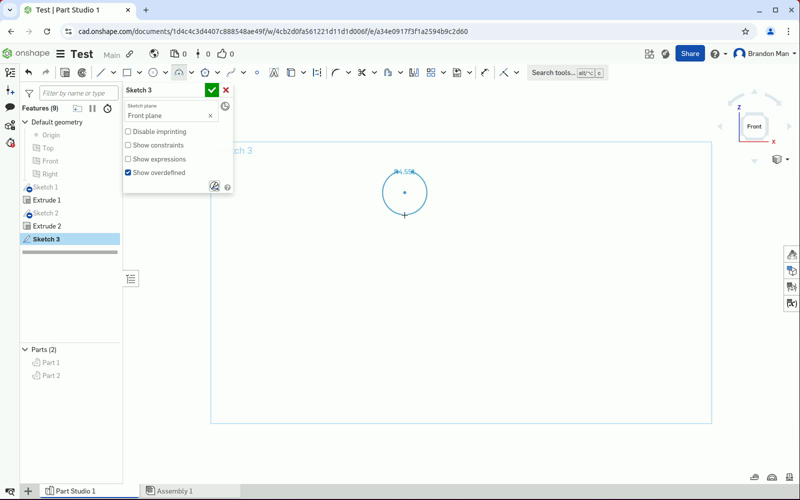
key(esc)
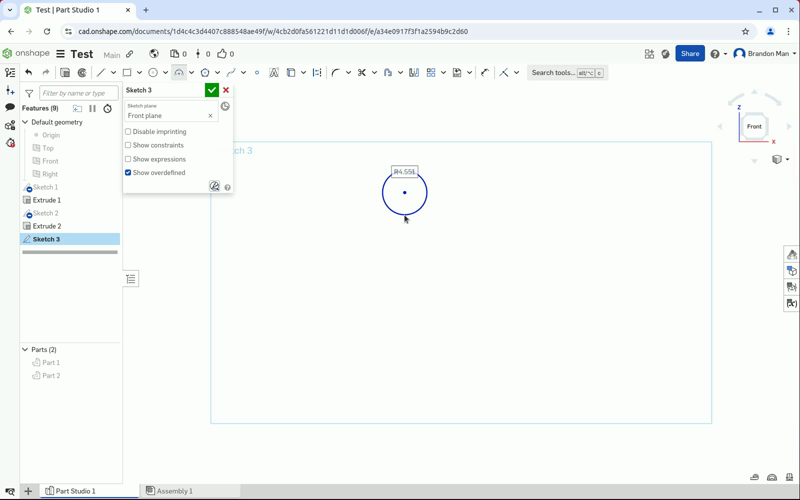
key(l)
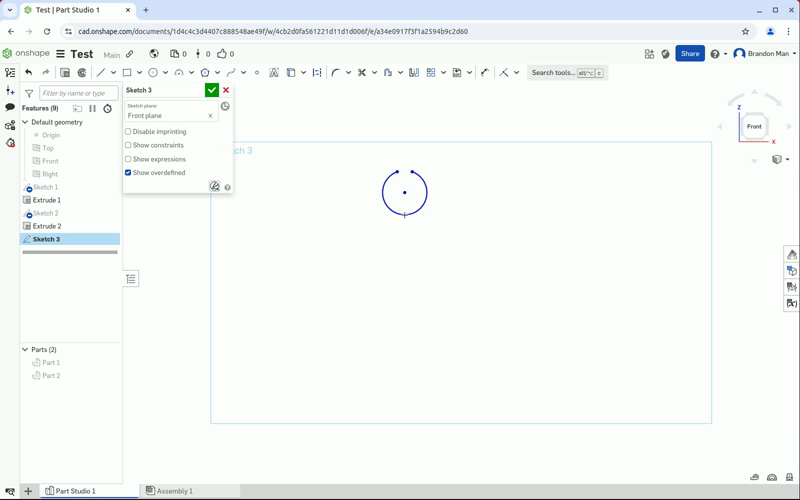
mouse_move(412, 171)
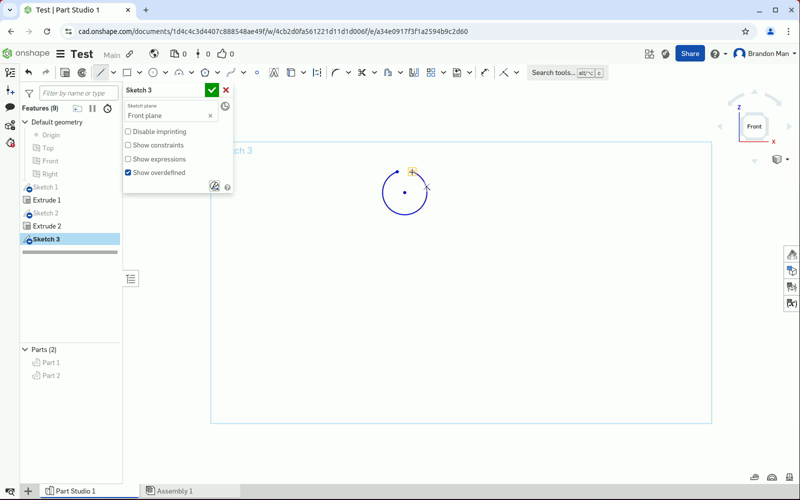
click(412, 171)
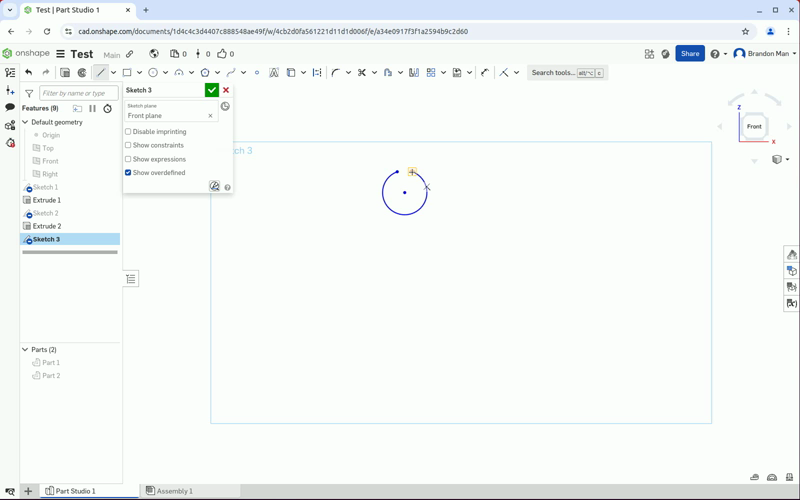
mouse_move(442, 171)
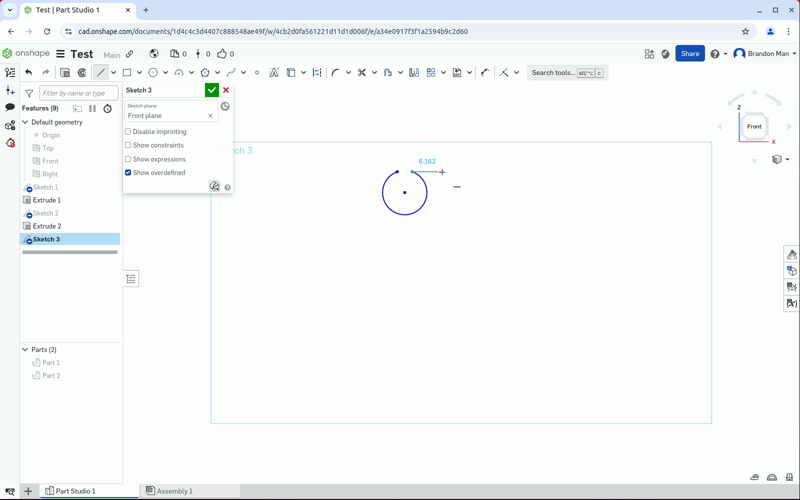
key_down(shift)
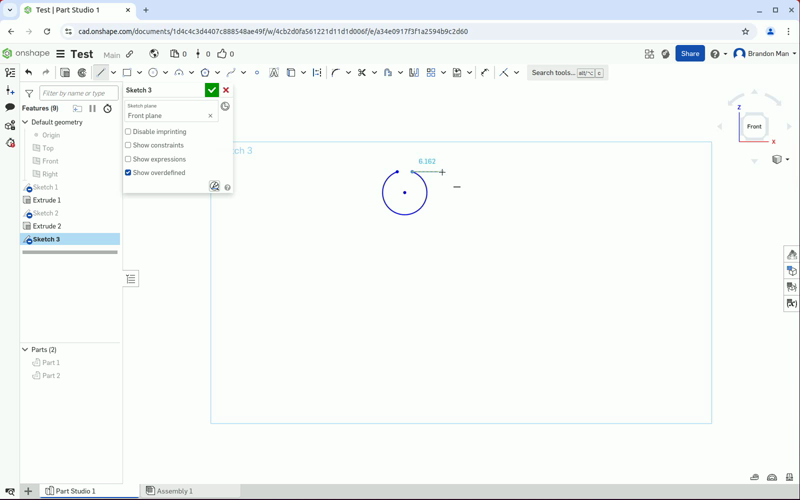
mouse_move(397, 171)
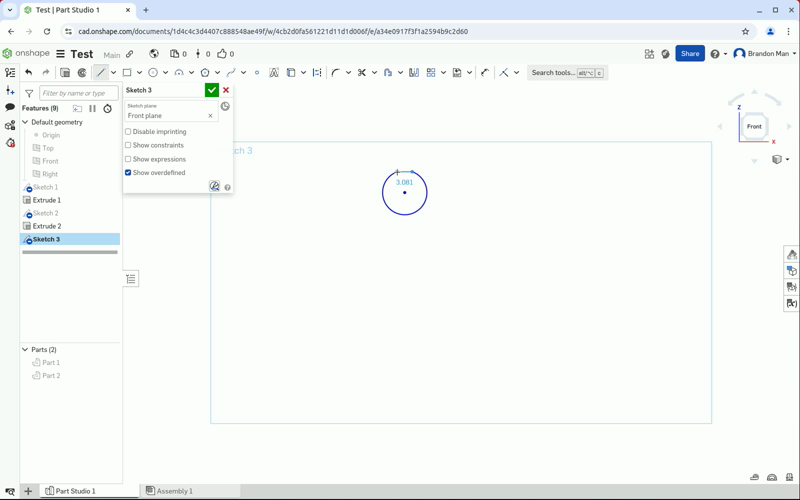
key_up(shift)
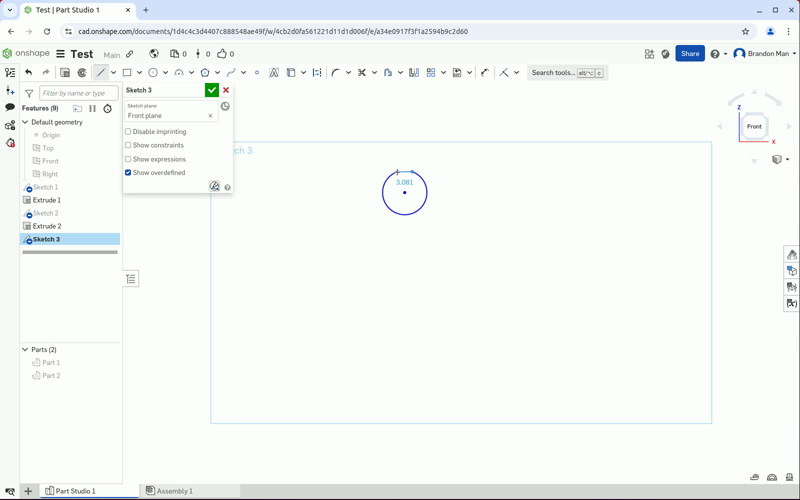
click(397, 171)
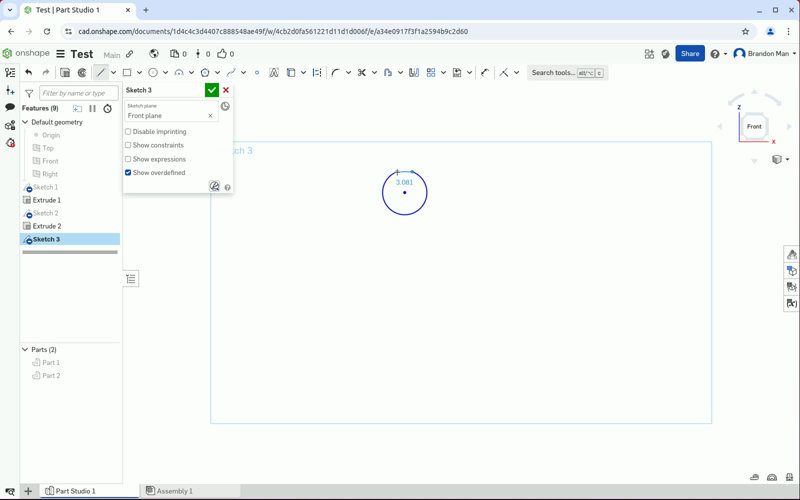
key(esc)
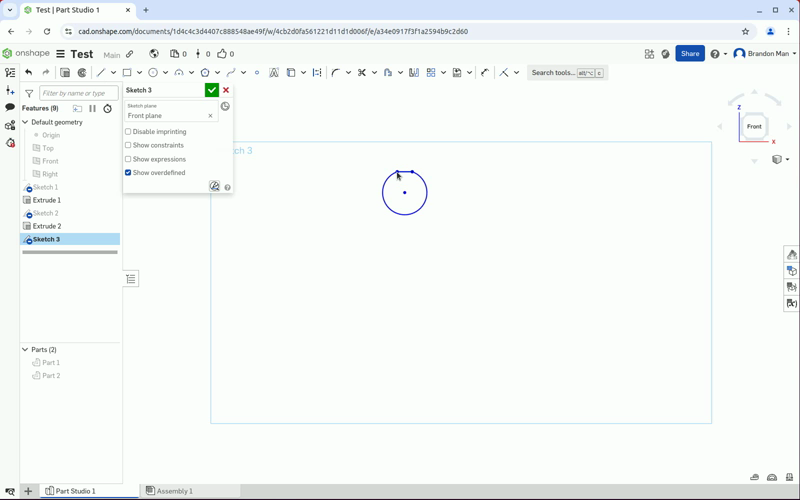
mouse_move(418, 179)
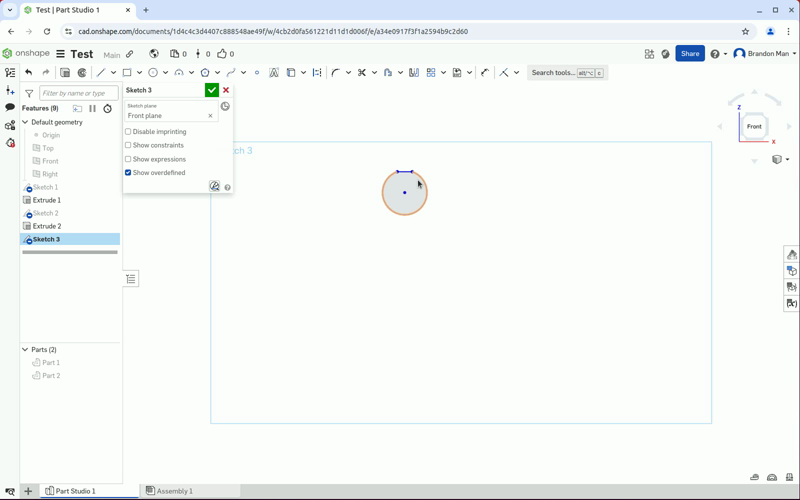
scroll(6)
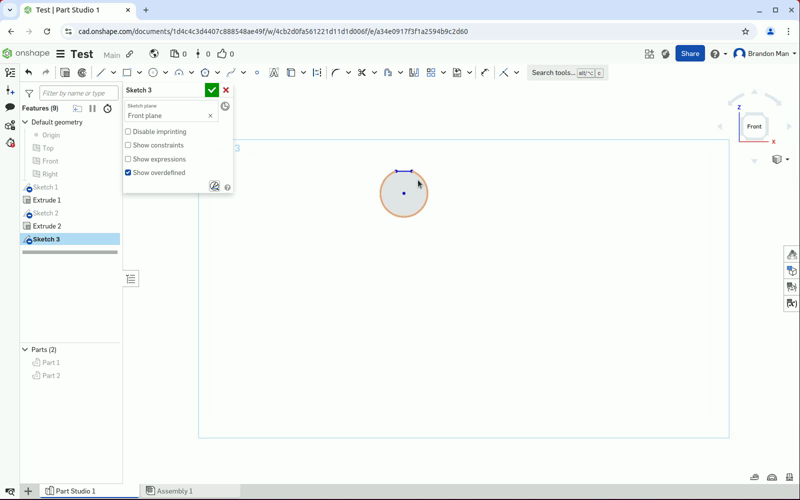
scroll(6)
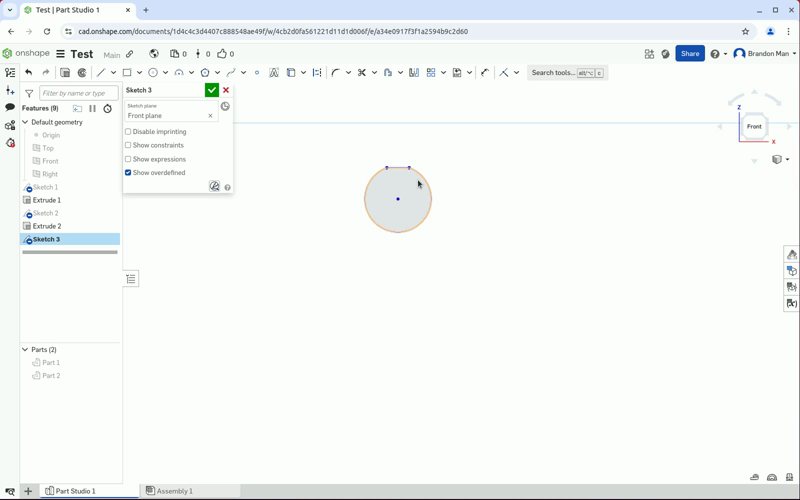
scroll(6)
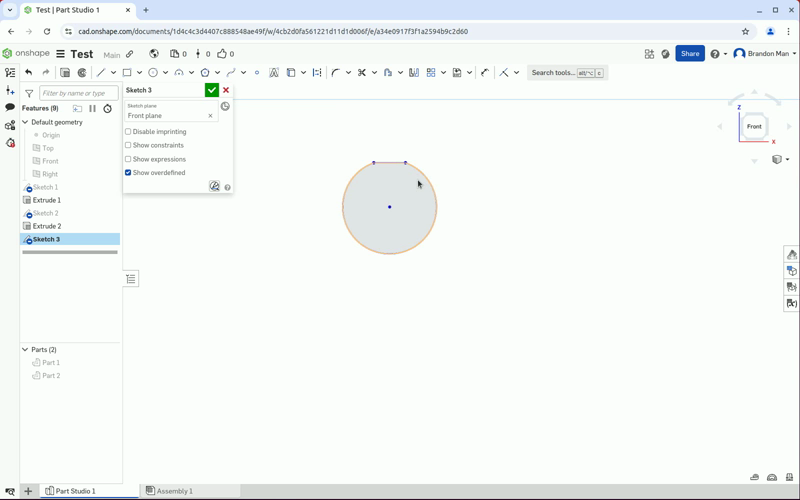
scroll(6)
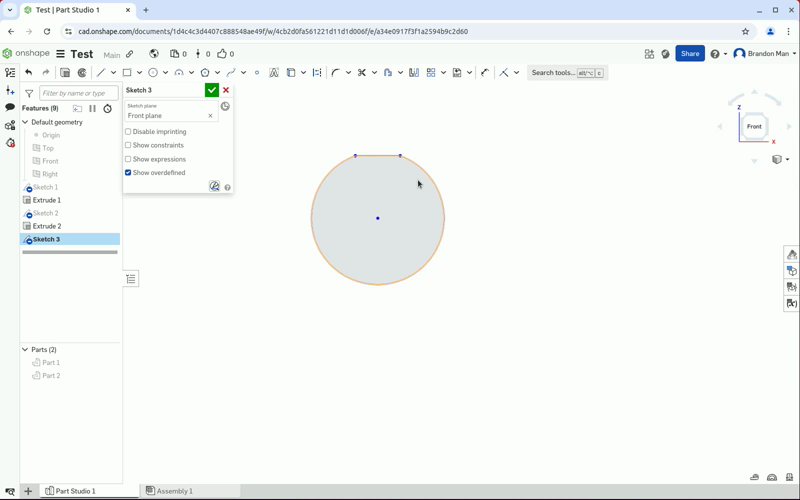
scroll(6)
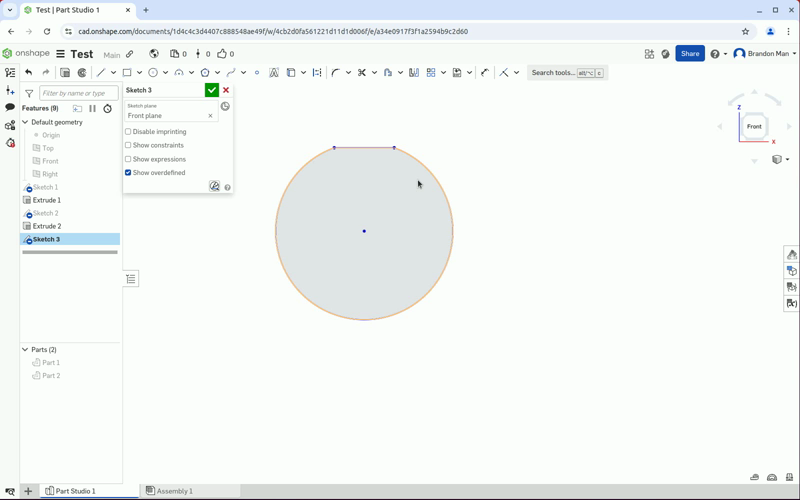
scroll(6)
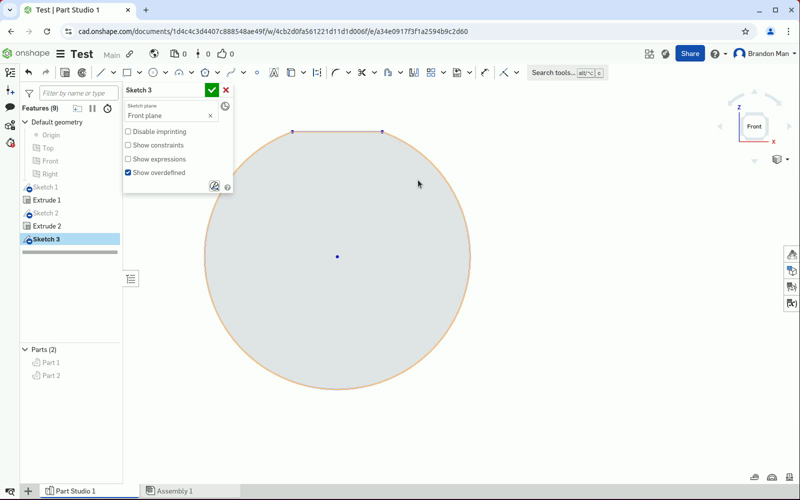
scroll(6)
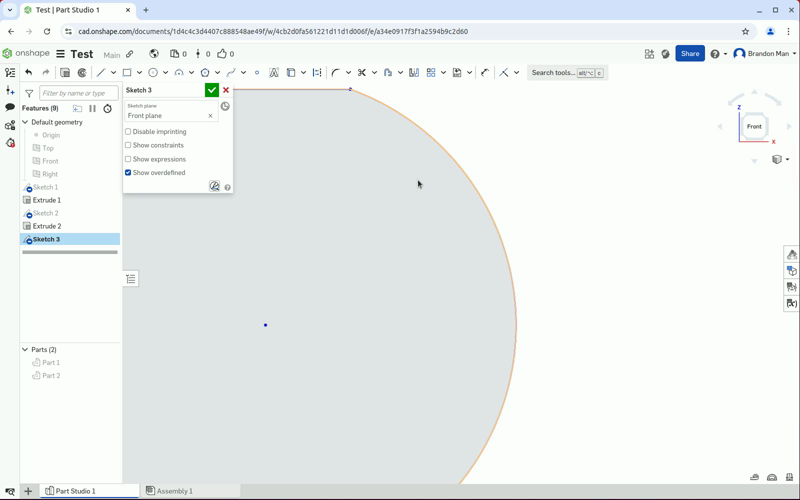
click(418, 179)
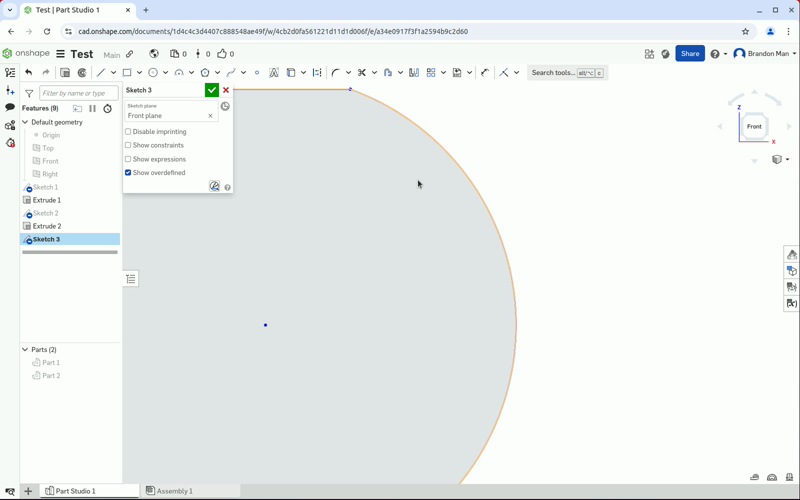
scroll(-6)
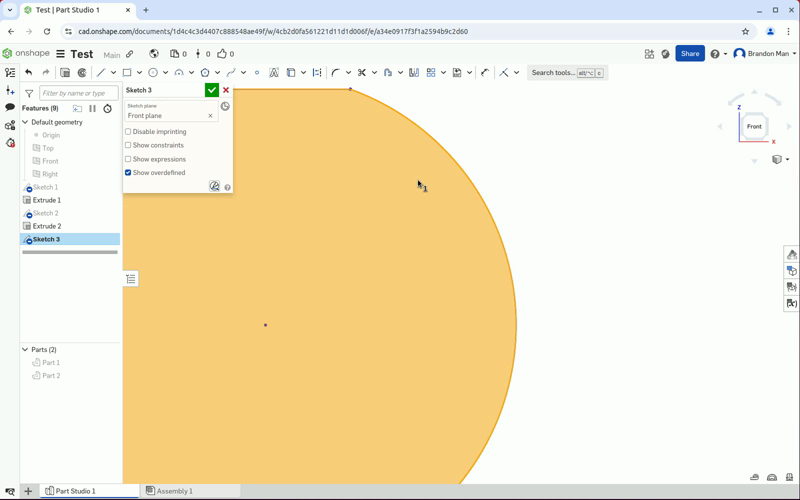
scroll(-6)
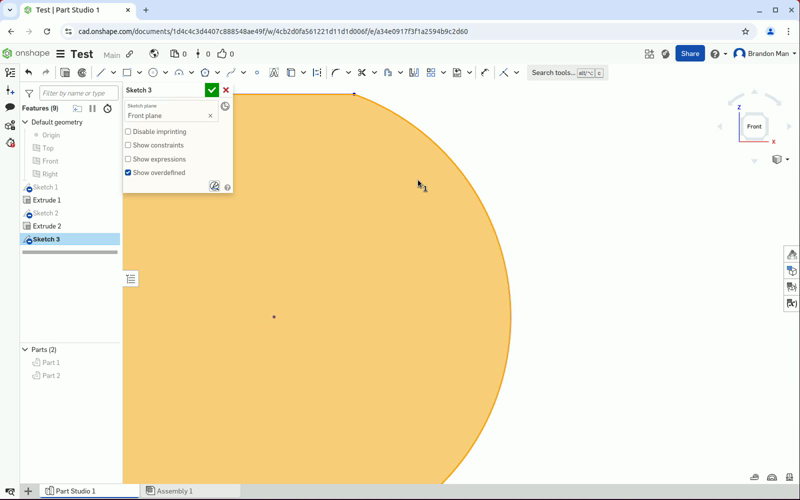
scroll(-6)
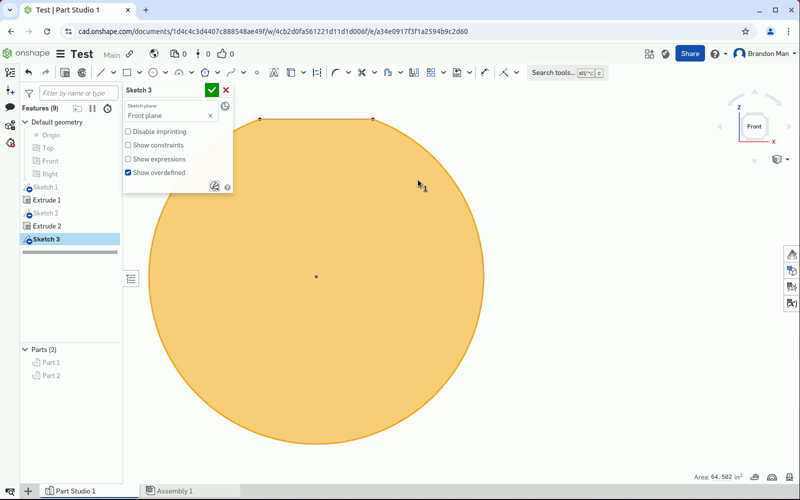
scroll(-6)
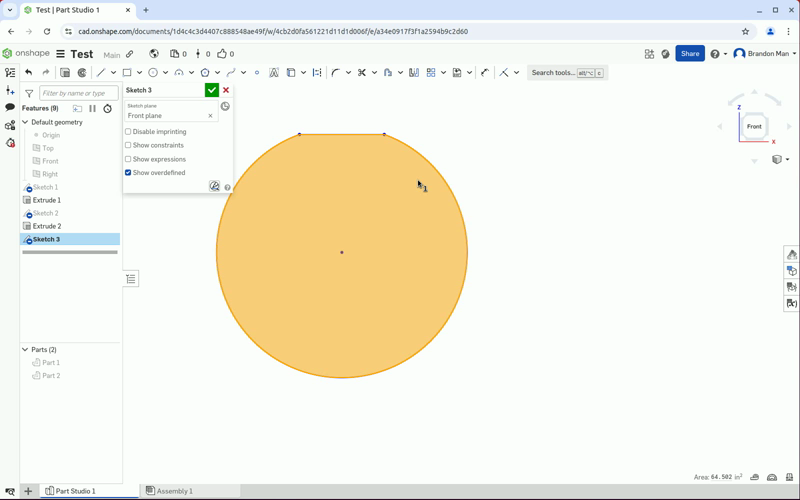
scroll(-6)
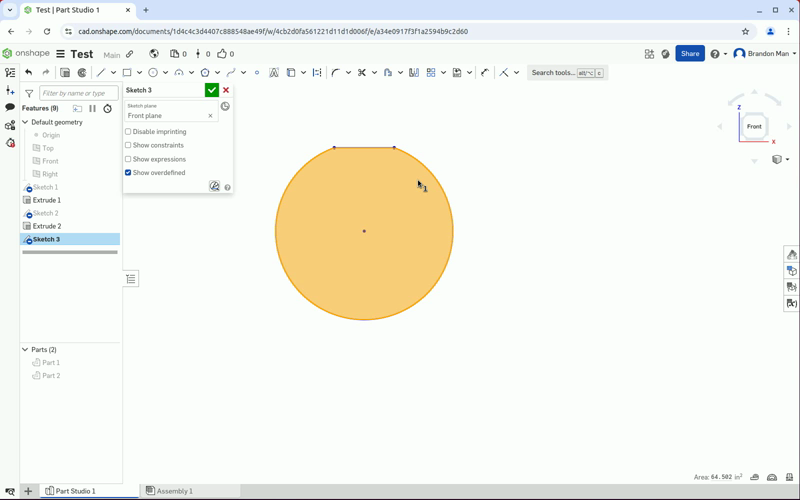
scroll(-6)
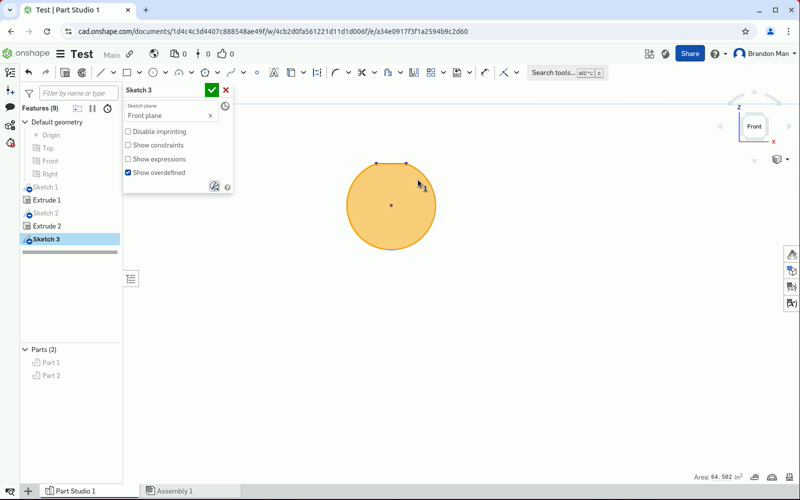
scroll(-6)
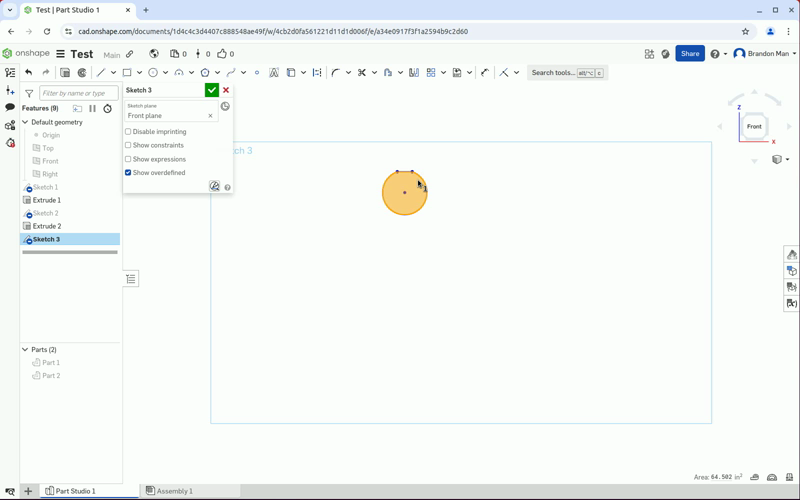
mouse_move(73, 352)
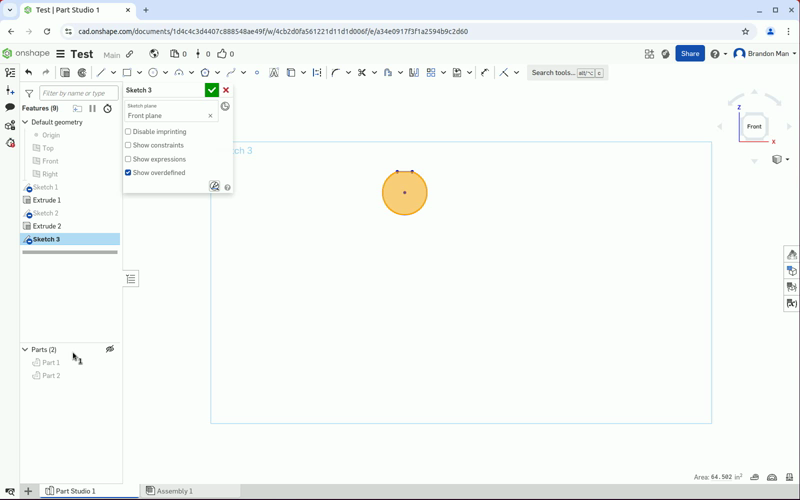
key(shift+y)
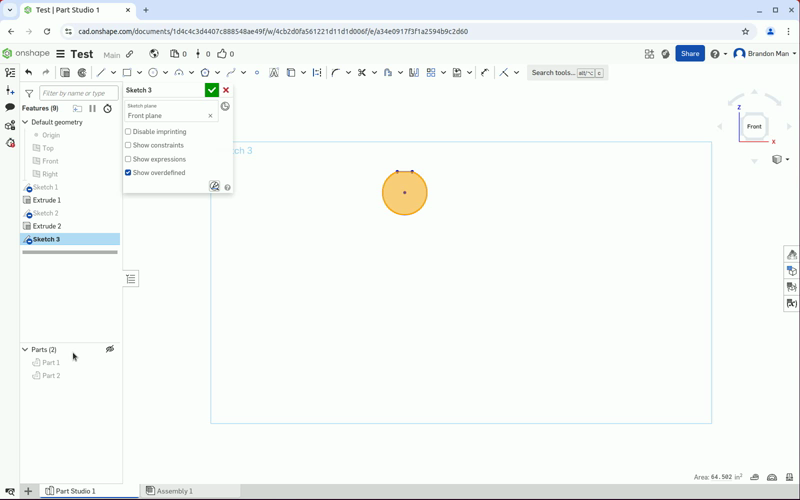
key(shift+e)
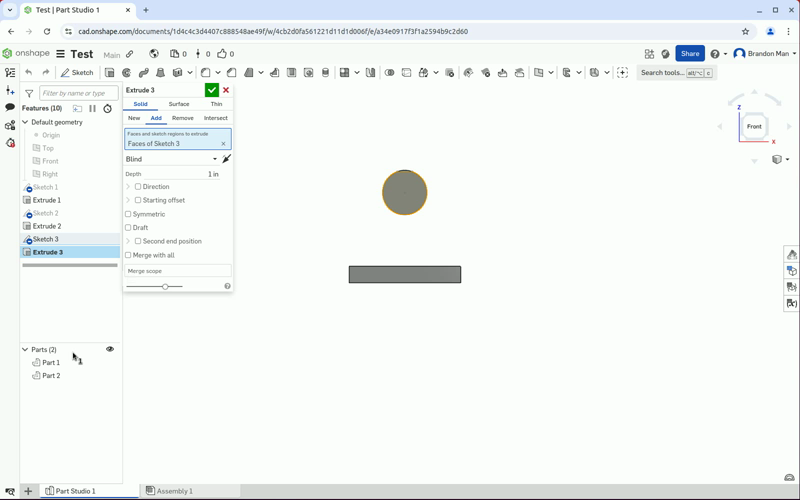
mouse_move(143, 106)
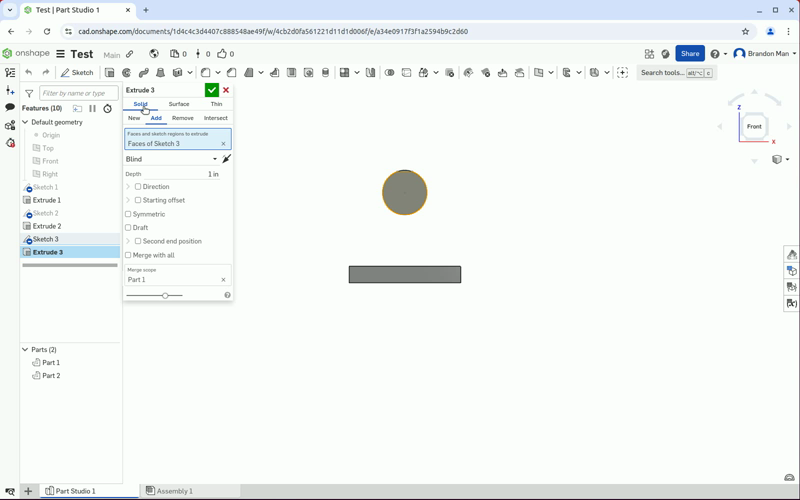
click(143, 106)
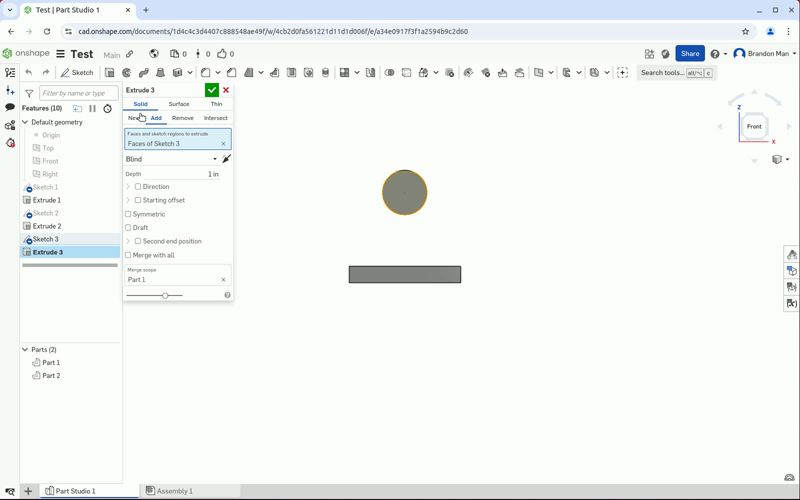
mouse_move(137, 120)
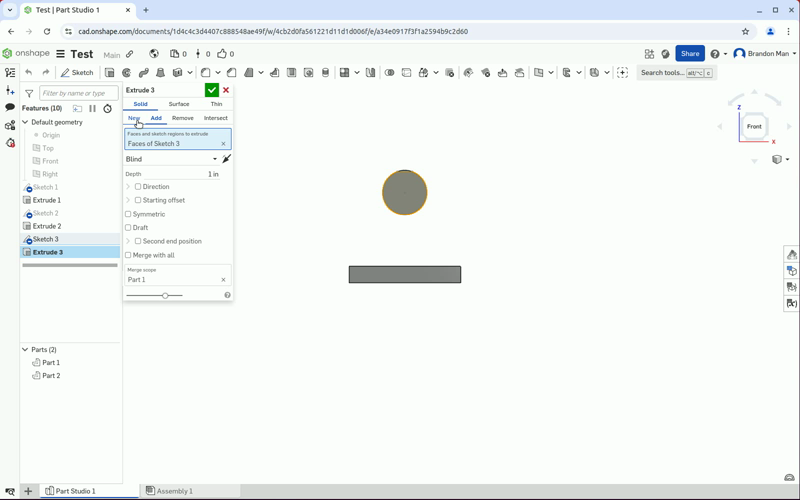
click(137, 120)
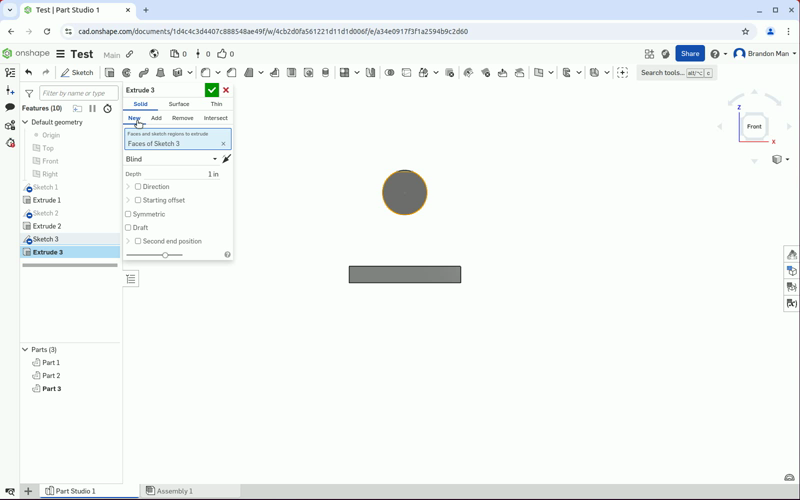
key(tab, 4)
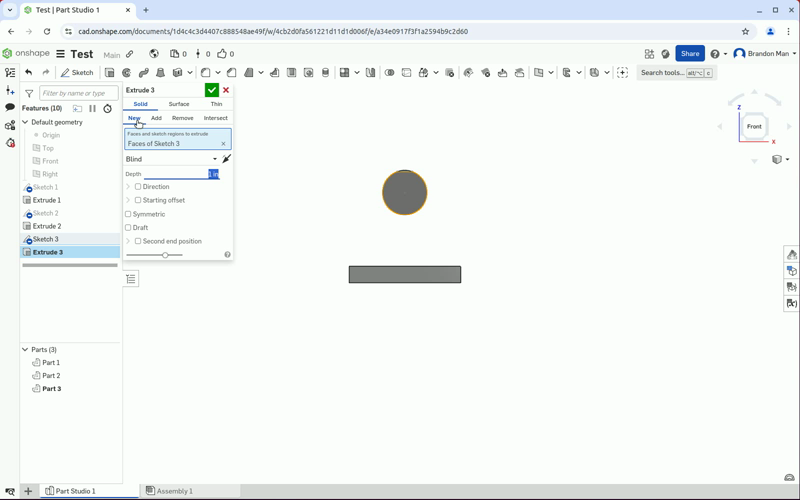
text(3.37)
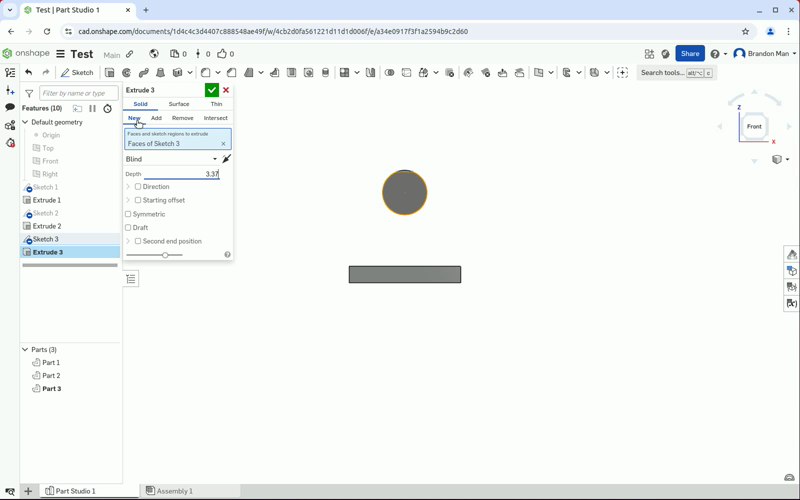
key(enter)
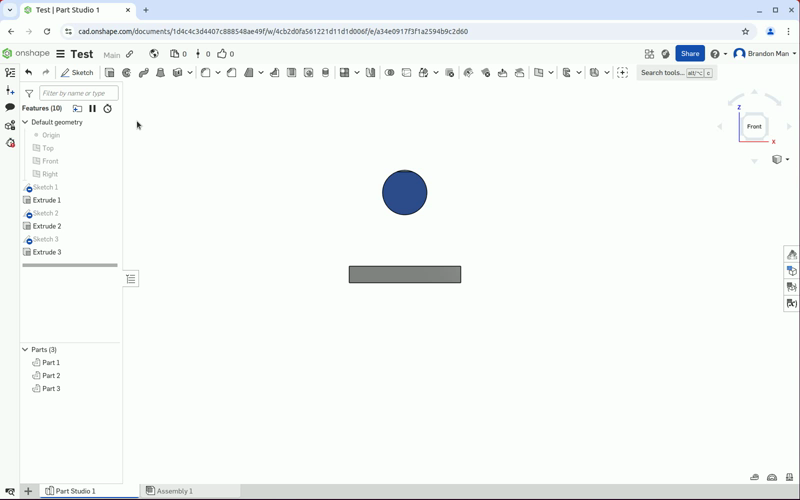
key(shift+h)
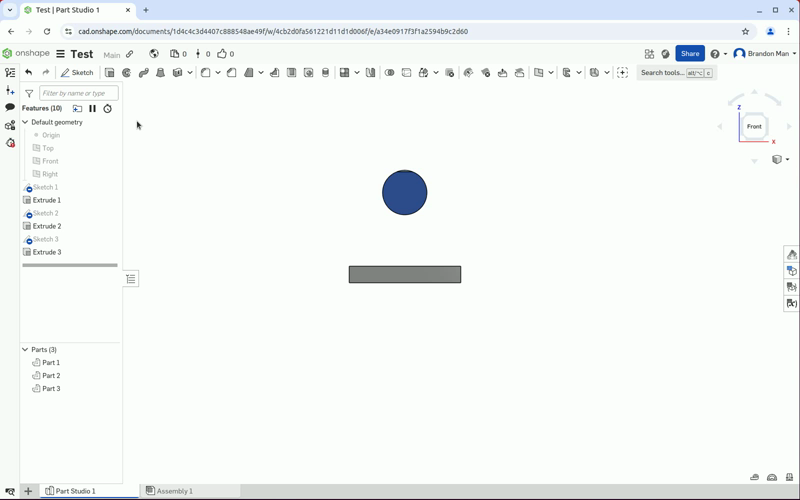
key(shift+h)
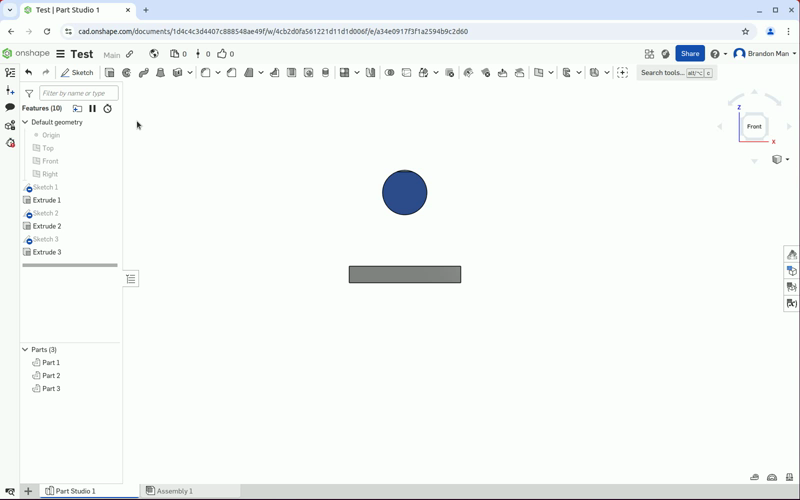
mouse_move(73, 189)
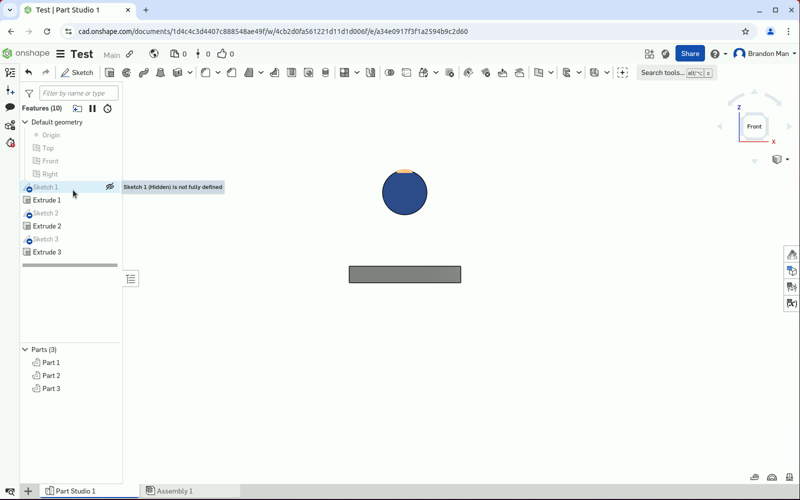
click(73, 189)
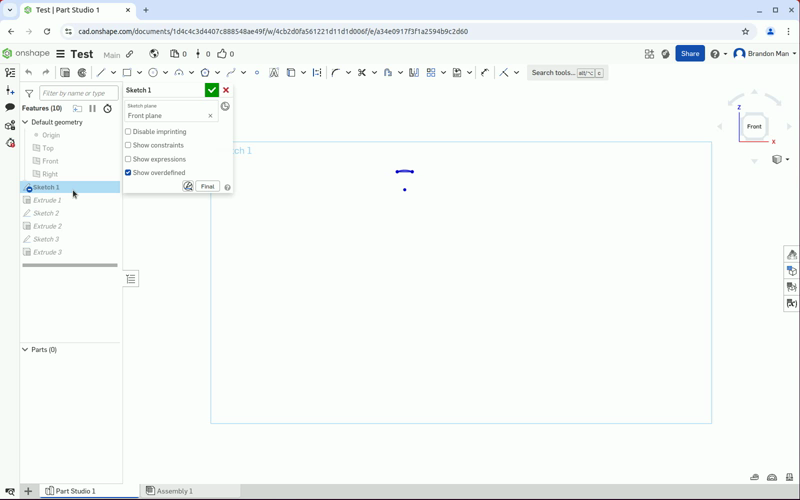
mouse_move(229, 92)
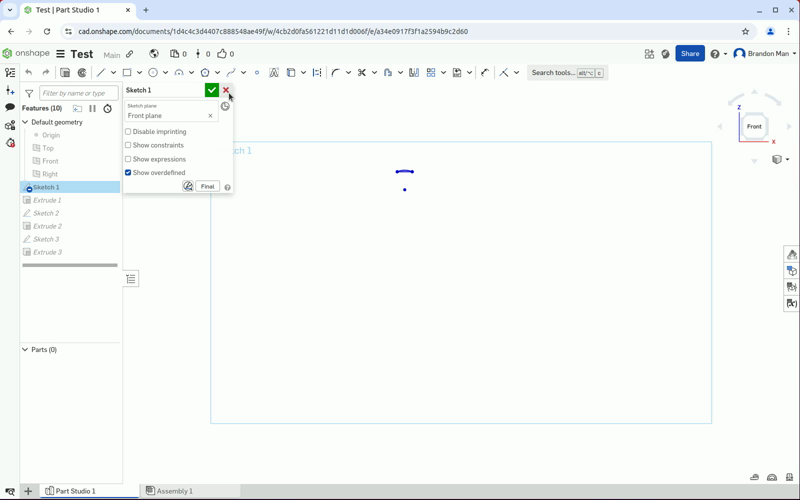
click(229, 92)
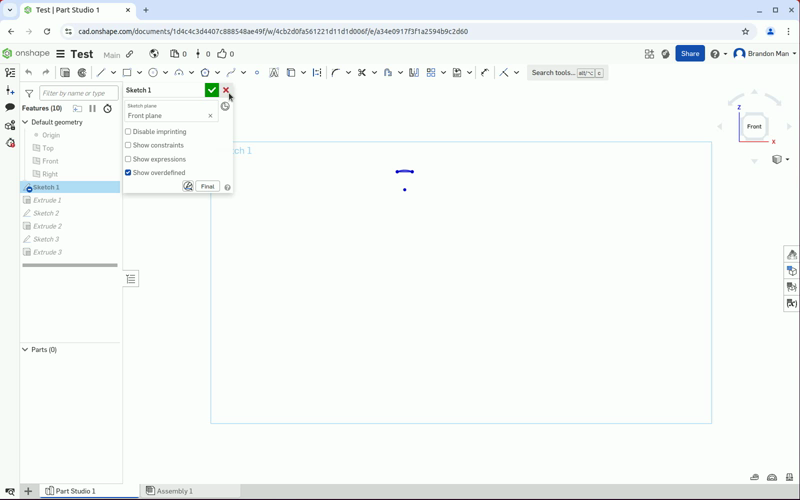
key(shift+s)
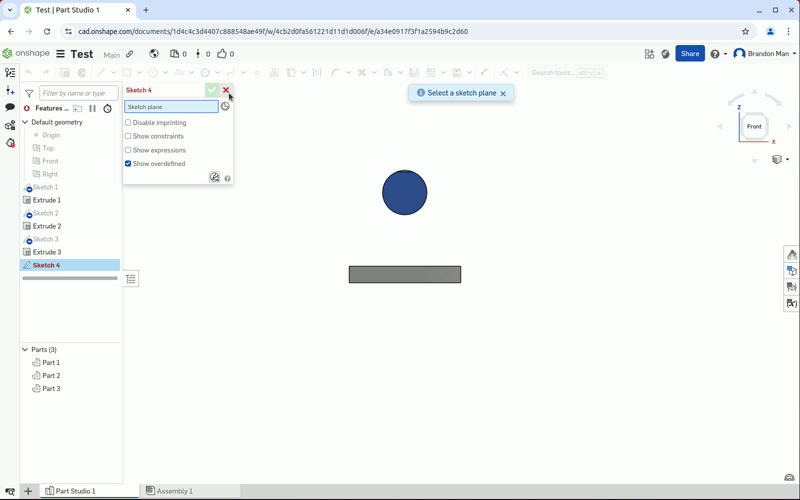
mouse_move(73, 163)
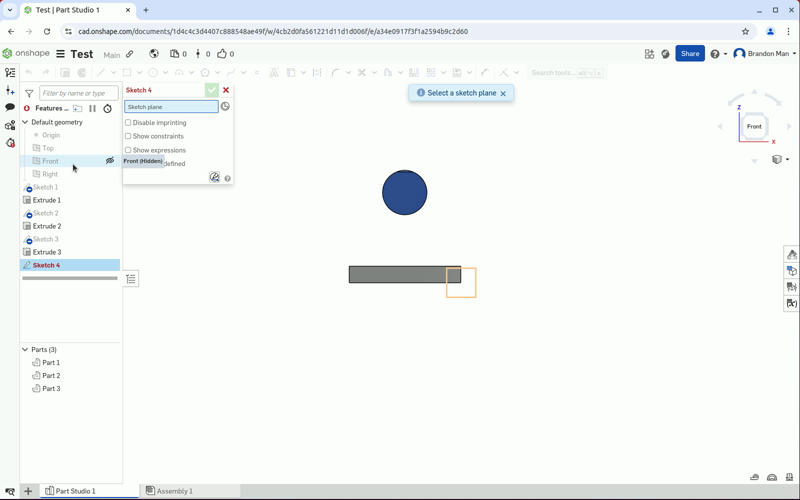
click(73, 163)
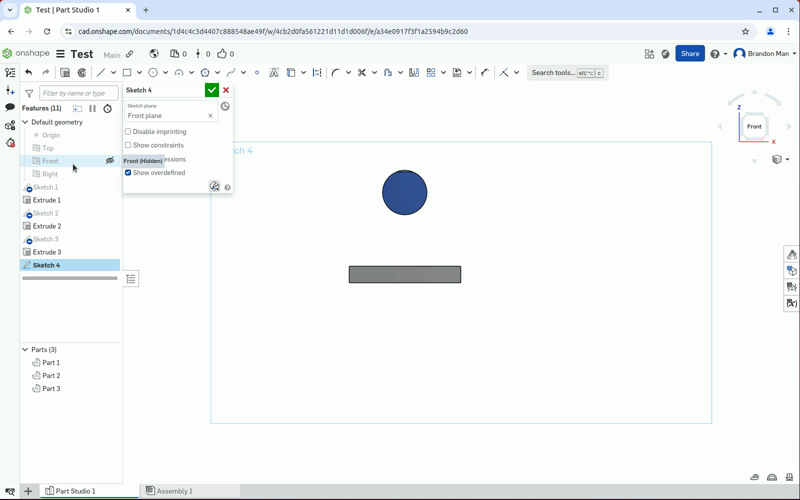
mouse_move(73, 352)
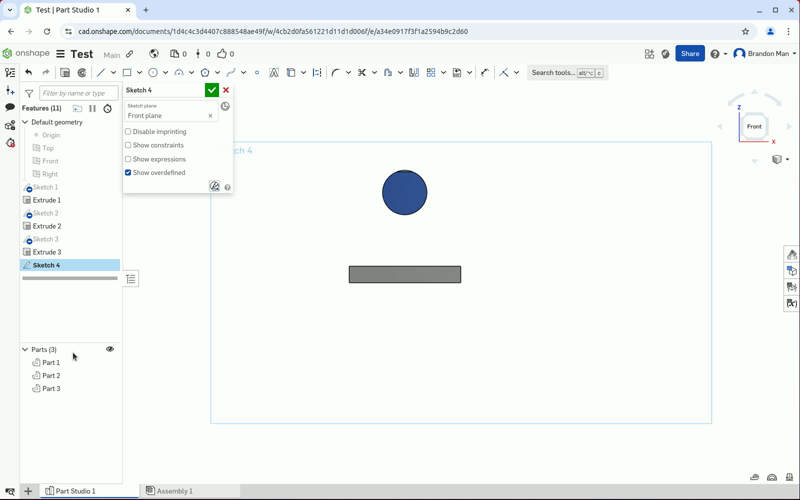
key(y)
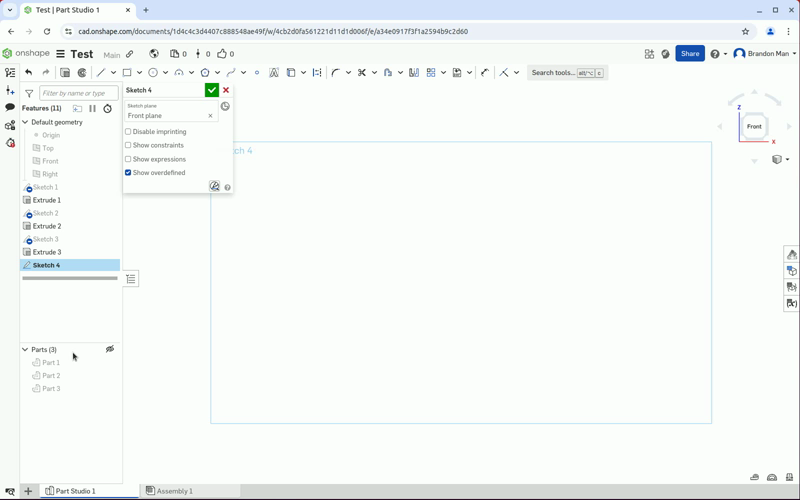
key(l)
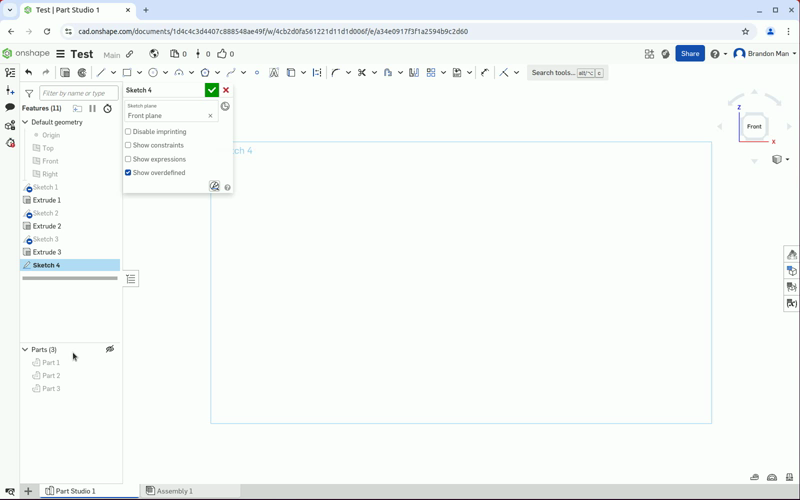
key_down(shift)
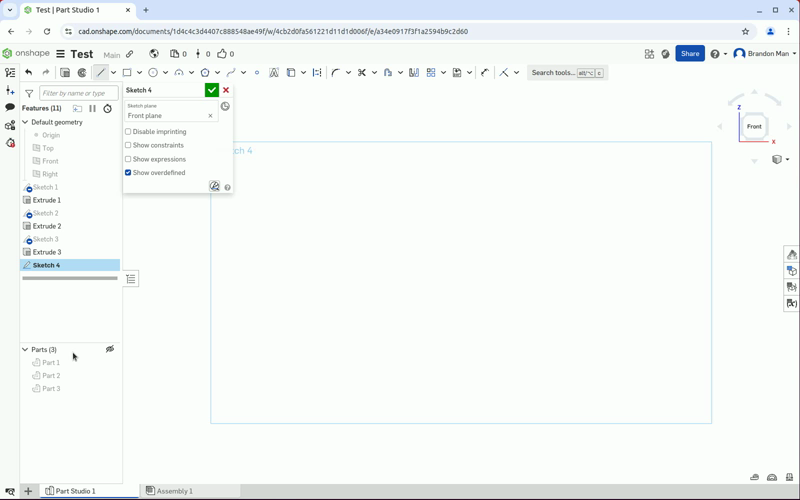
mouse_move(349, 266)
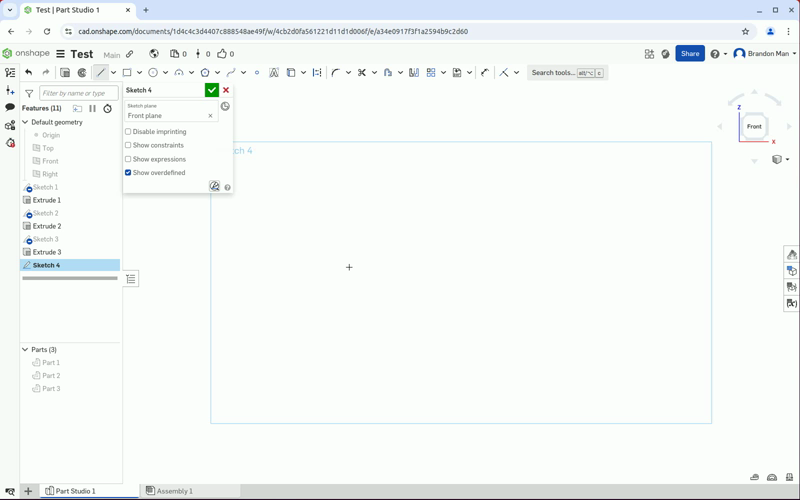
click(349, 266)
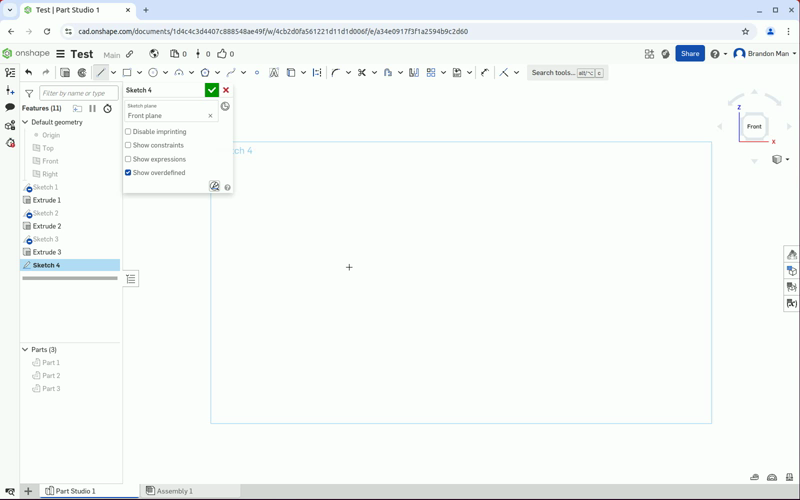
key_up(shift)
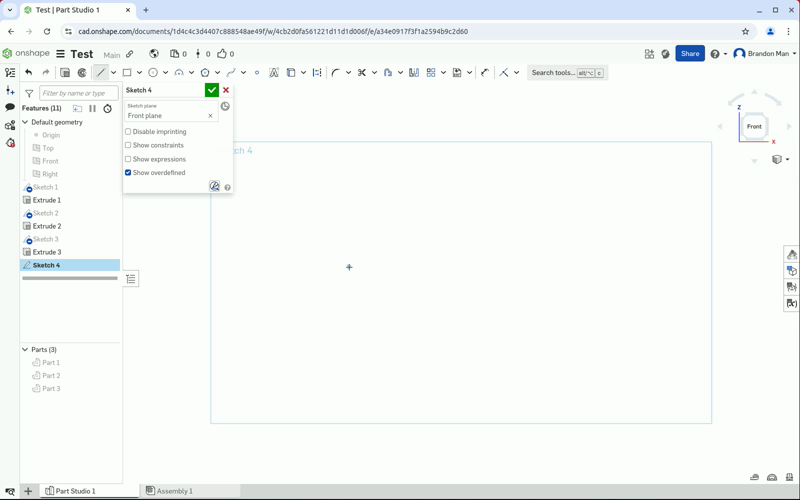
key_down(shift)
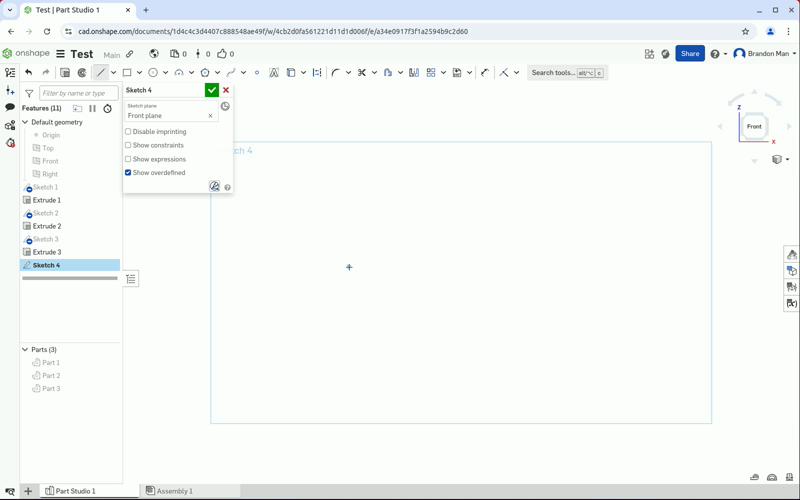
mouse_move(460, 266)
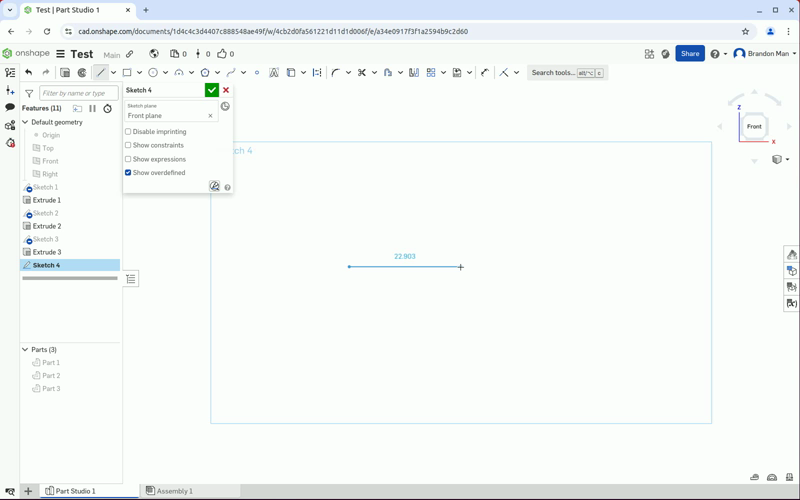
click(460, 266)
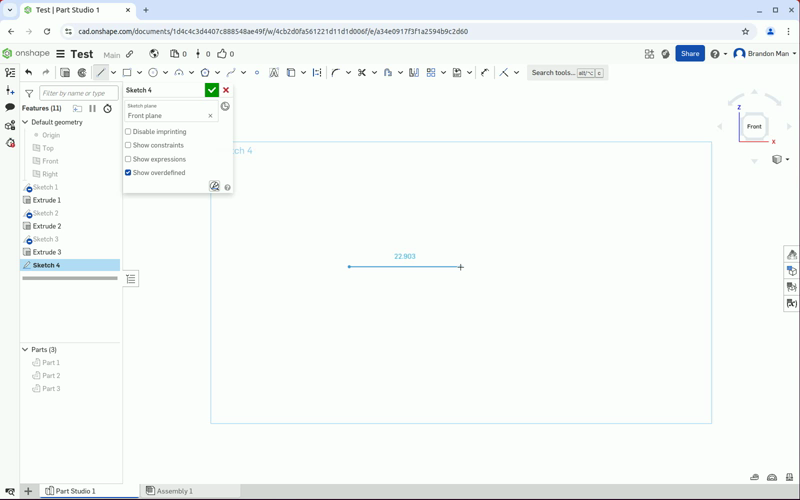
key_up(shift)
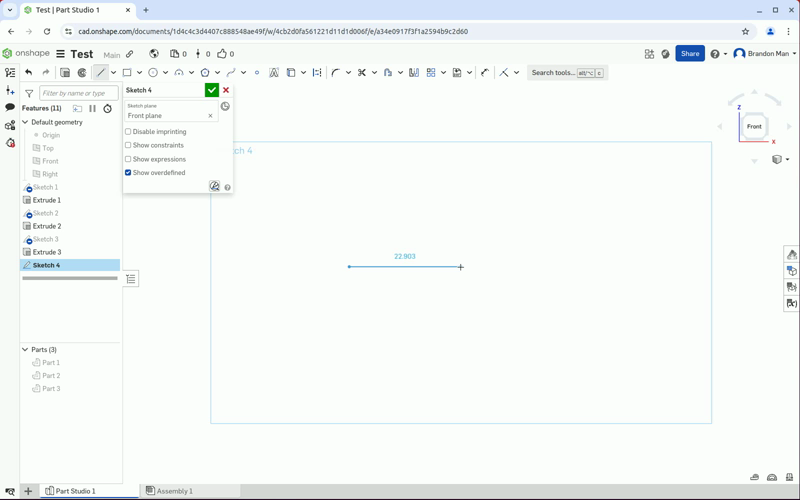
key_down(shift)
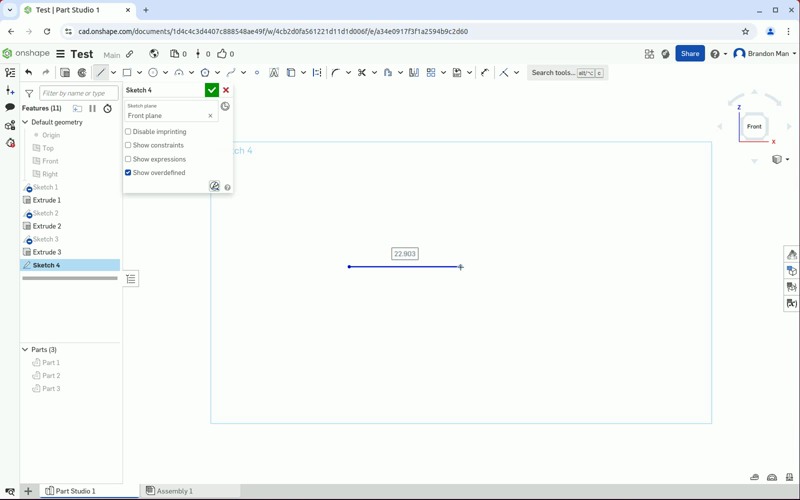
mouse_move(424, 183)
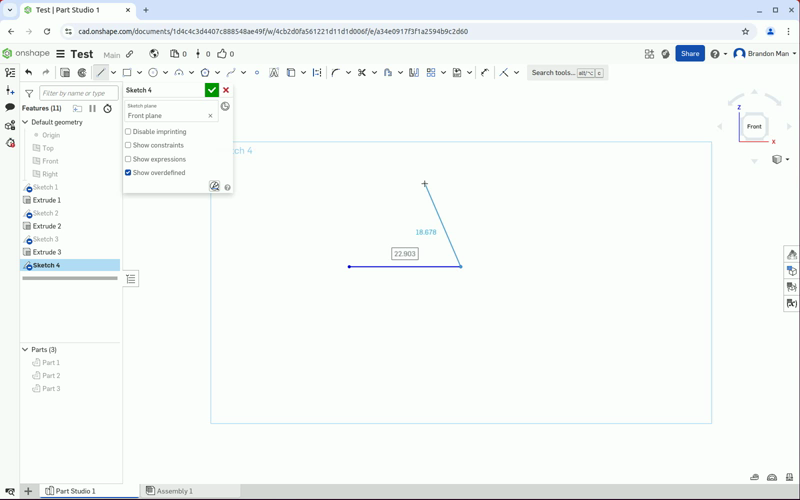
click(424, 183)
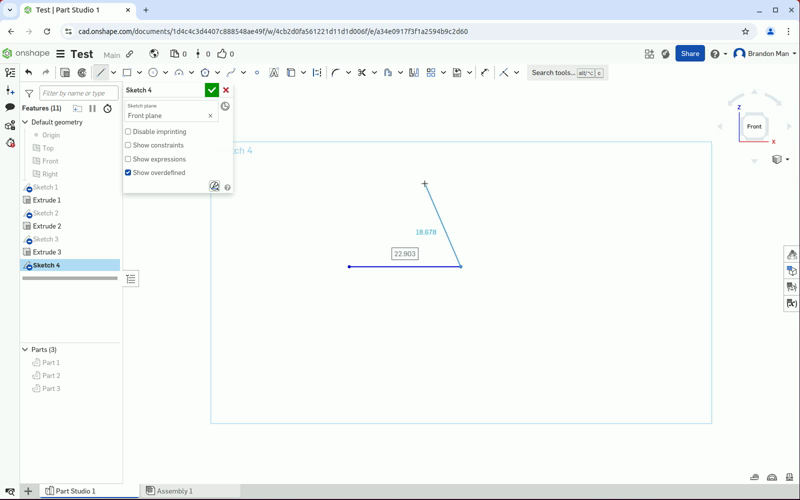
key_up(shift)
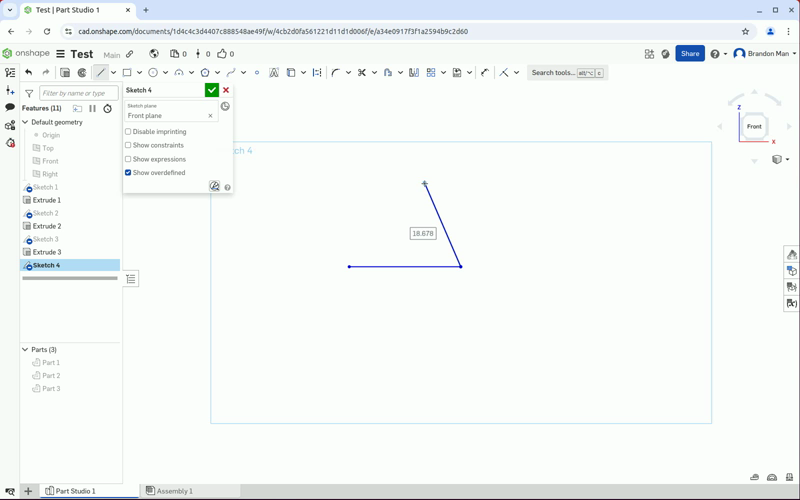
key(esc)
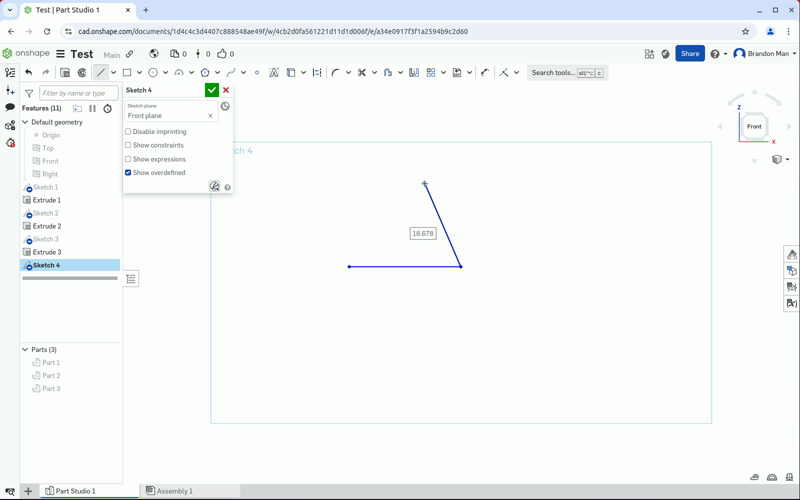
key(a)
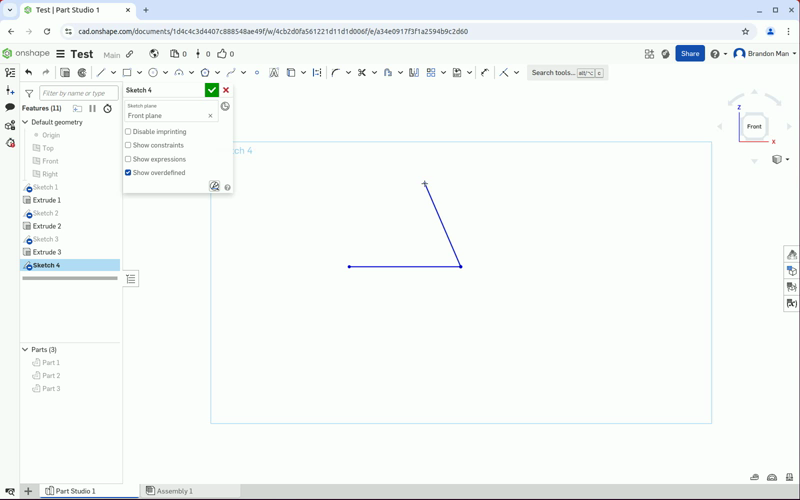
mouse_move(424, 183)
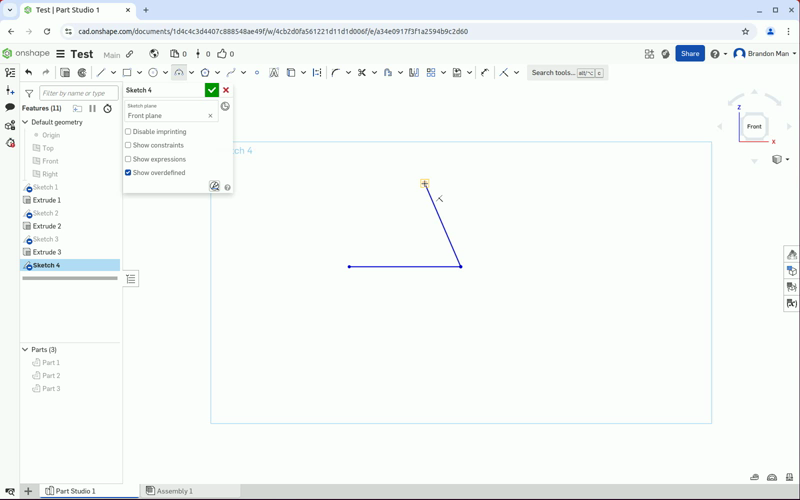
click(424, 183)
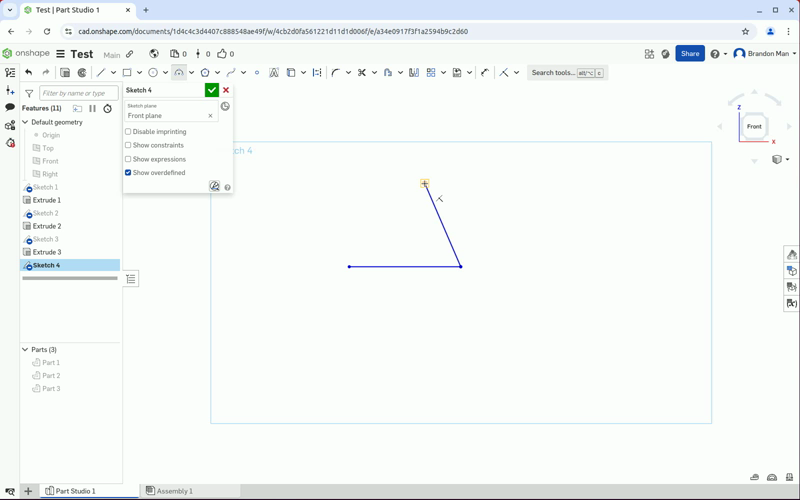
key_down(shift)
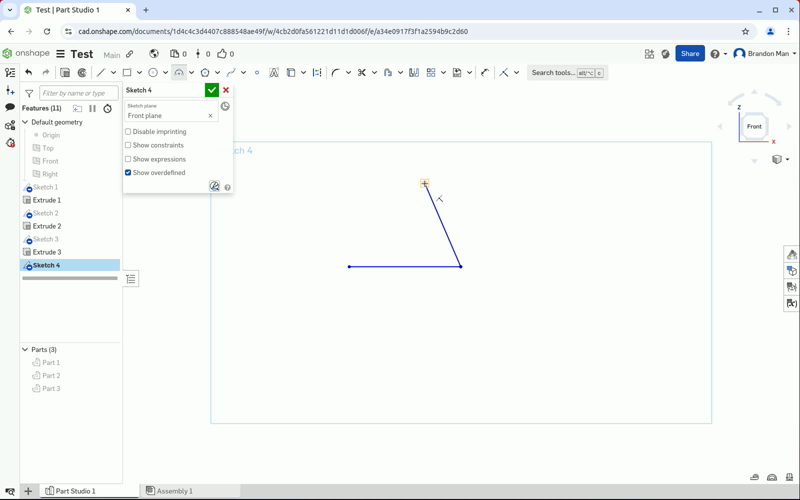
mouse_move(385, 183)
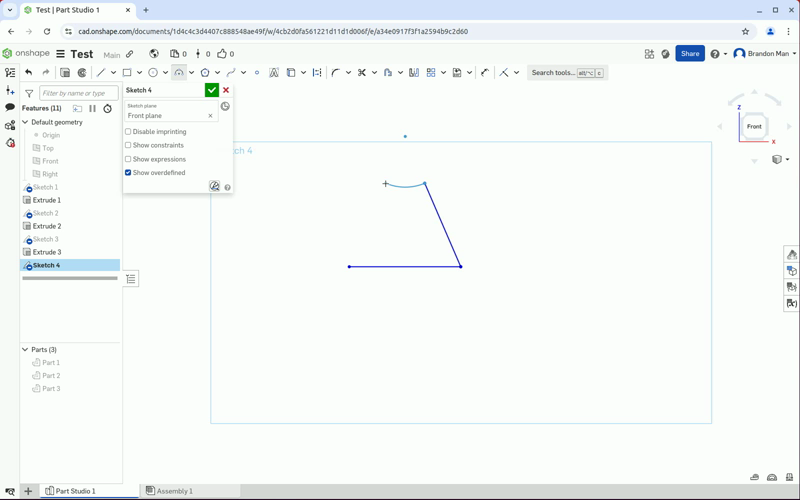
click(385, 183)
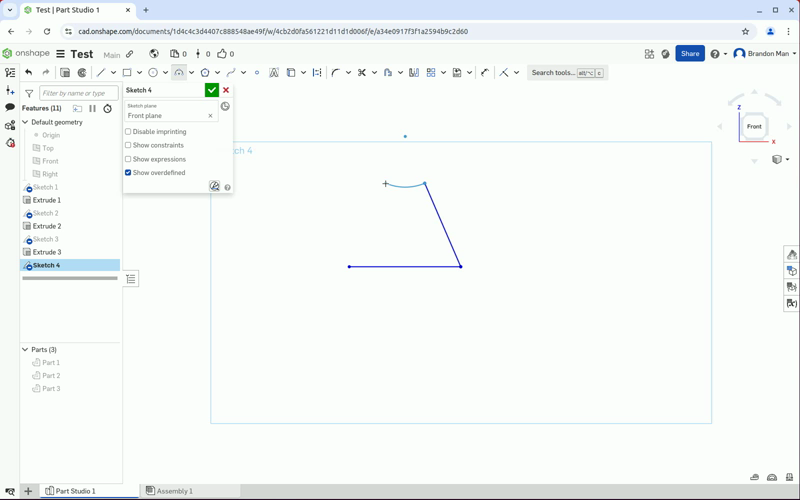
mouse_move(405, 212)
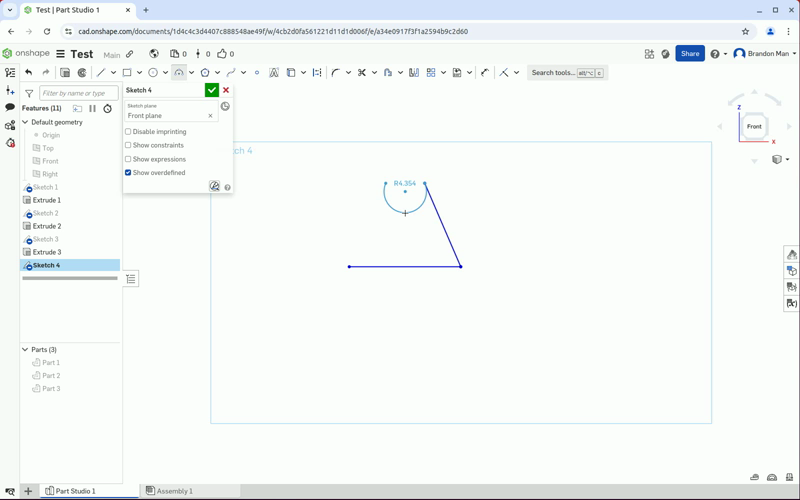
click(405, 212)
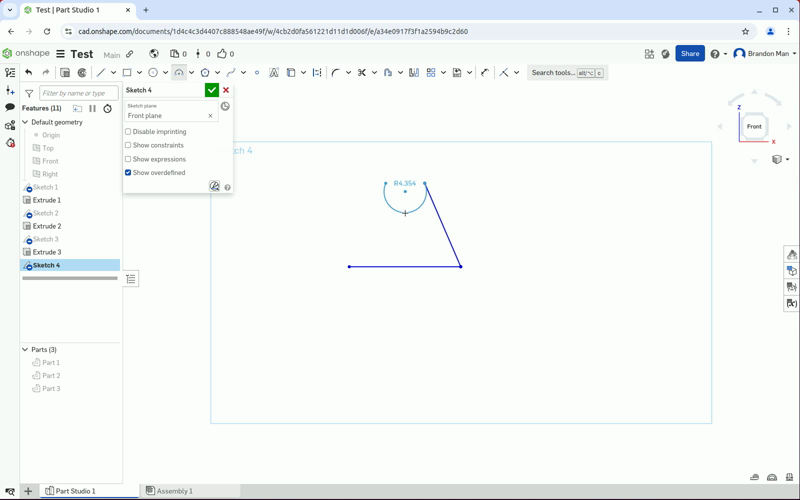
key_up(shift)
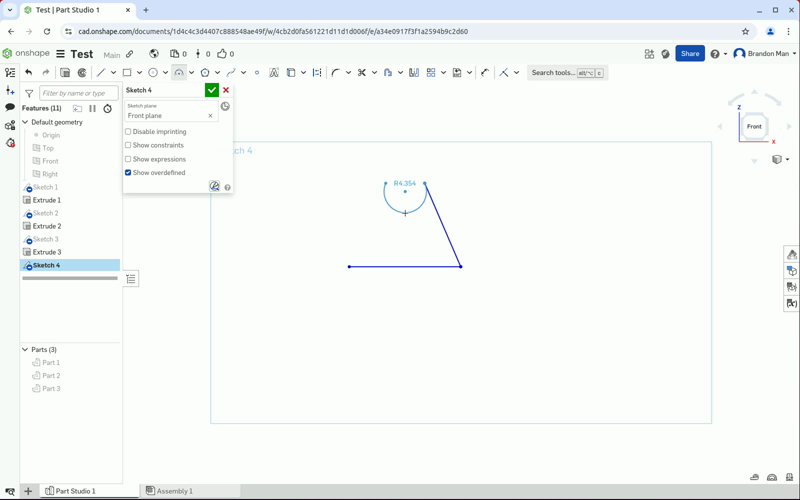
key(esc)
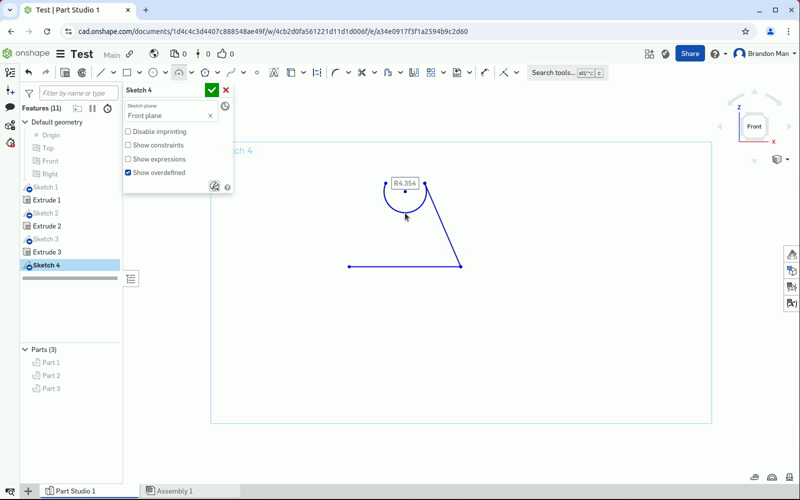
key(l)
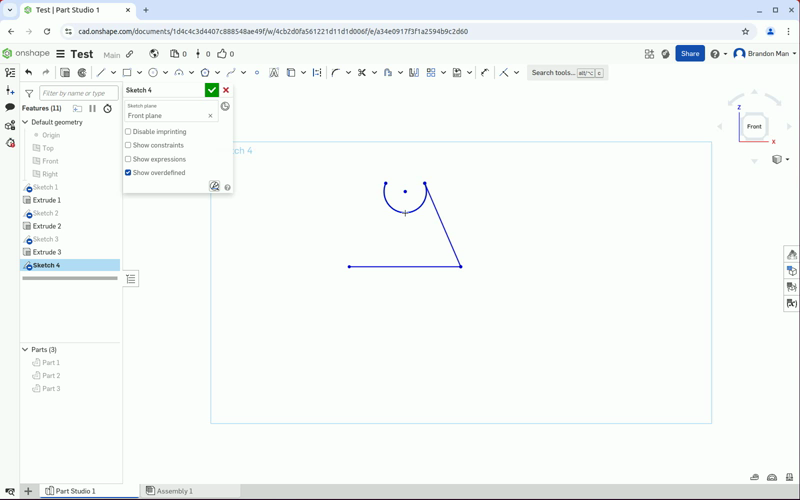
mouse_move(385, 183)
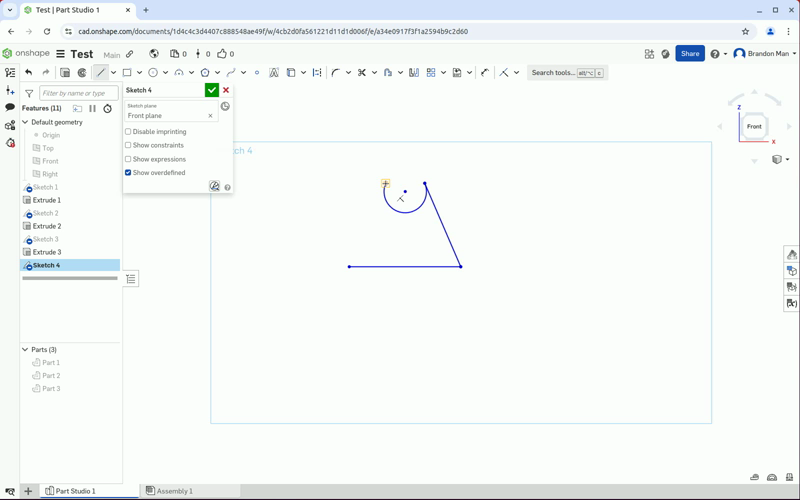
click(385, 183)
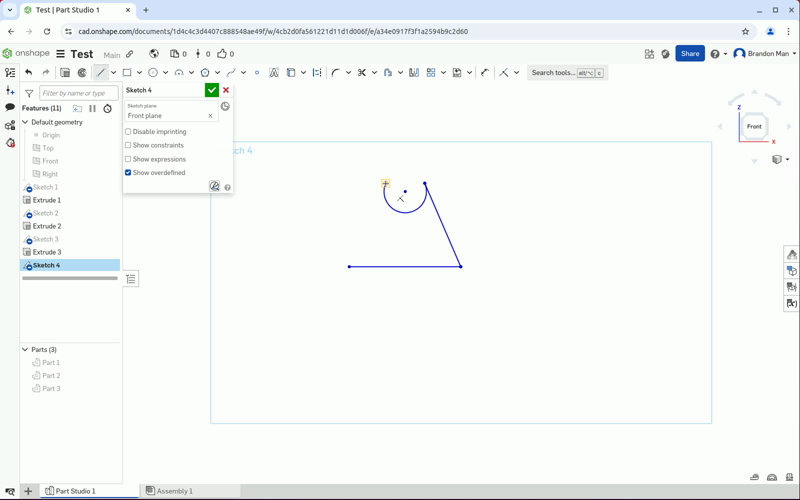
key_down(shift)
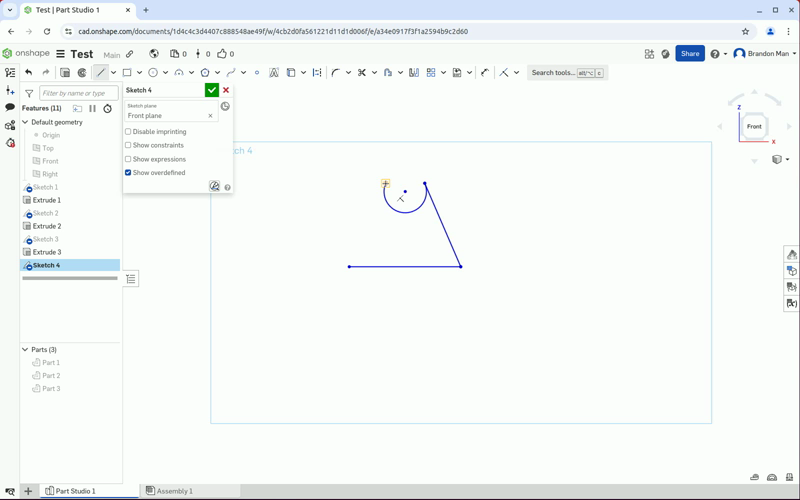
mouse_move(349, 266)
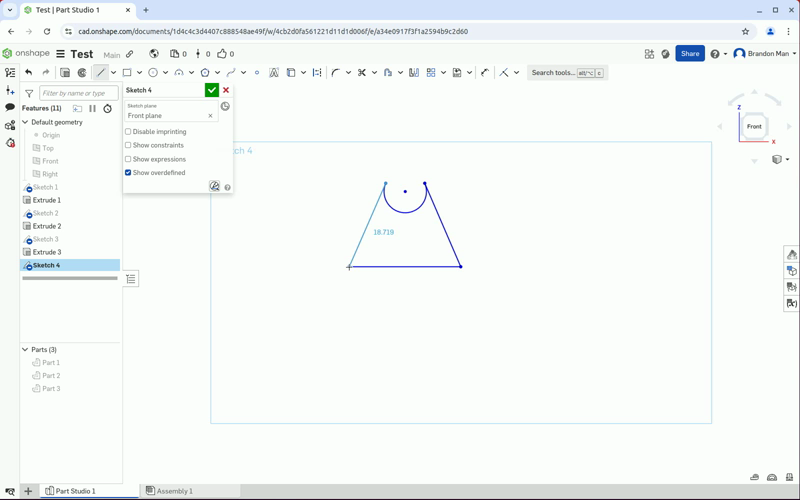
key_up(shift)
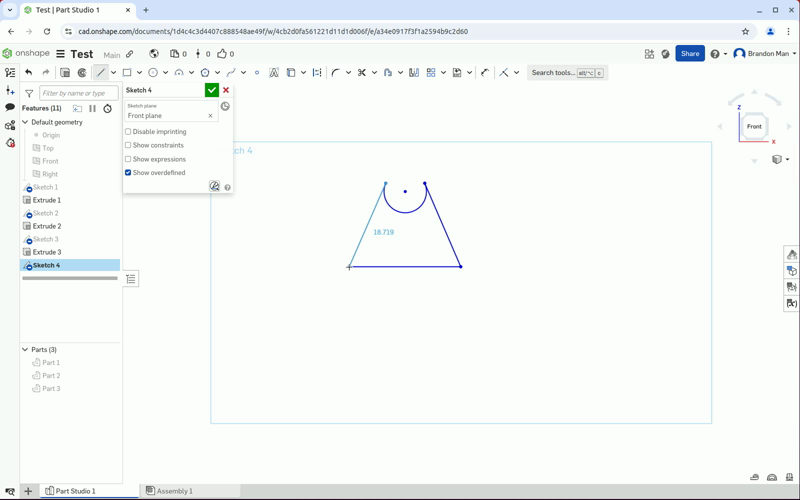
click(349, 266)
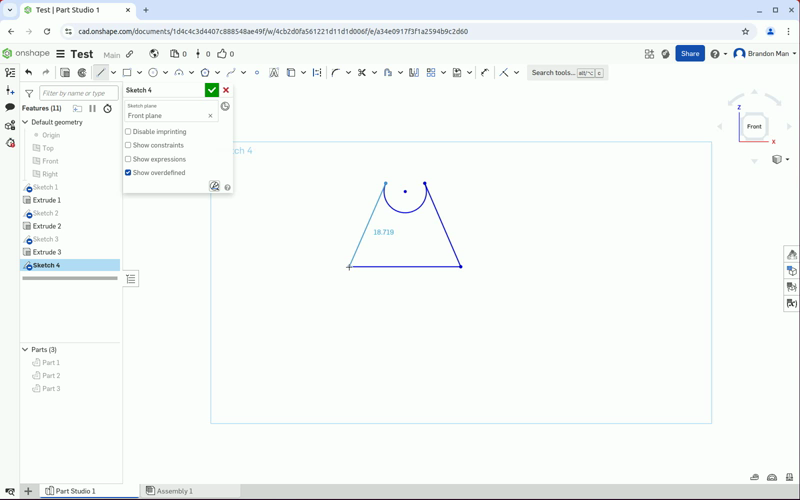
key(esc)
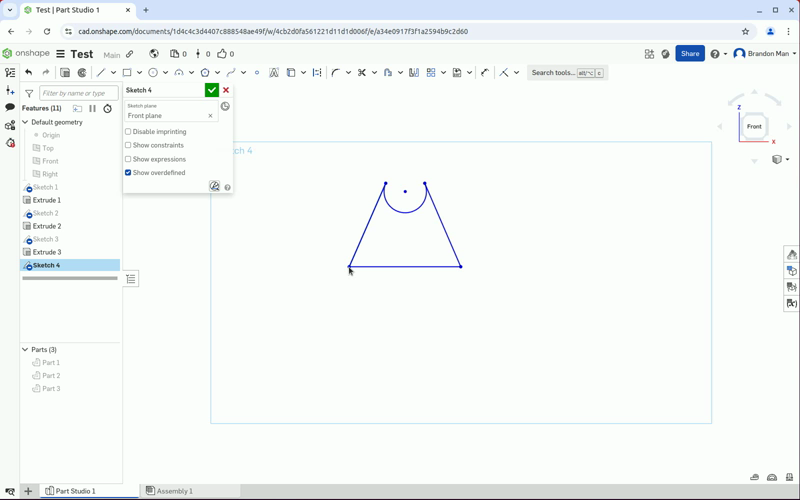
mouse_move(432, 241)
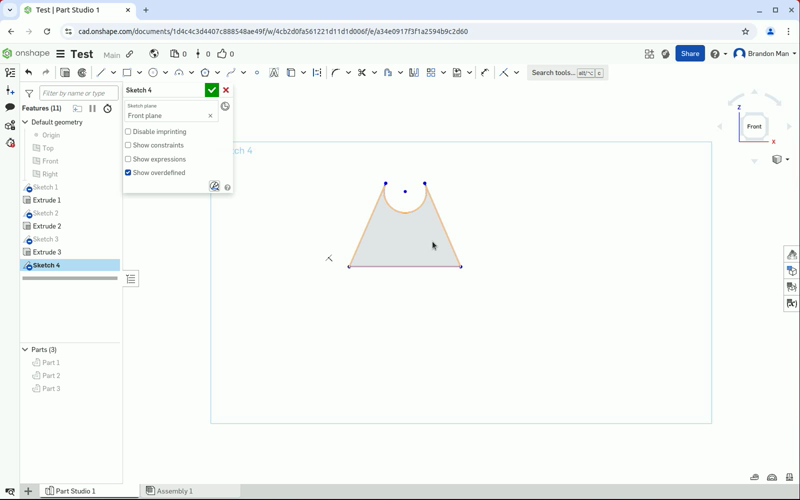
click(432, 241)
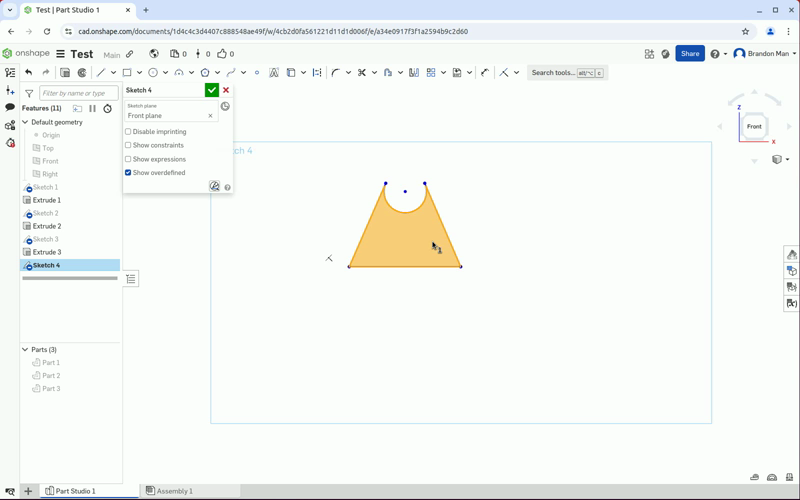
mouse_move(73, 352)
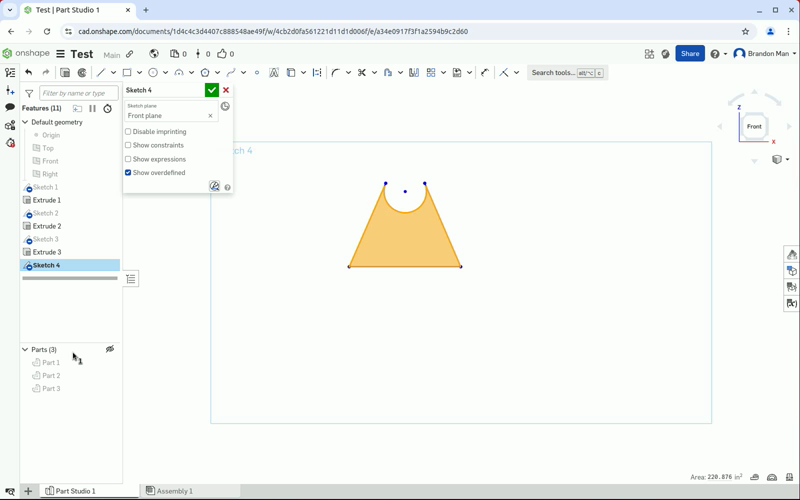
key(shift+y)
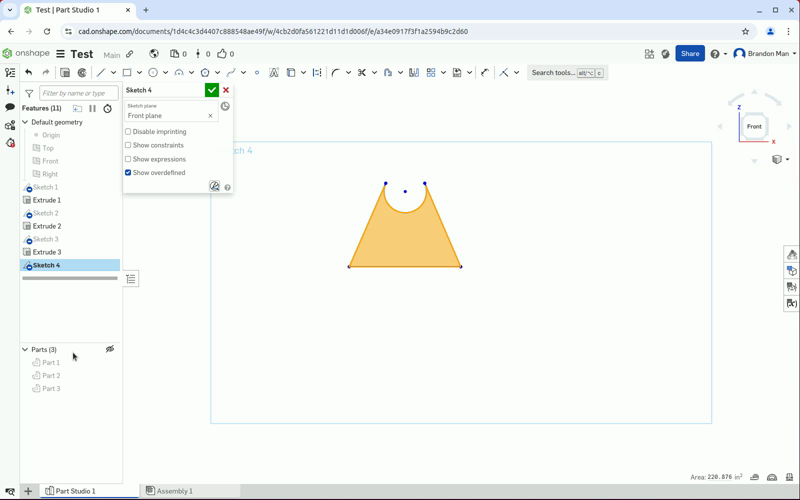
key(shift+e)
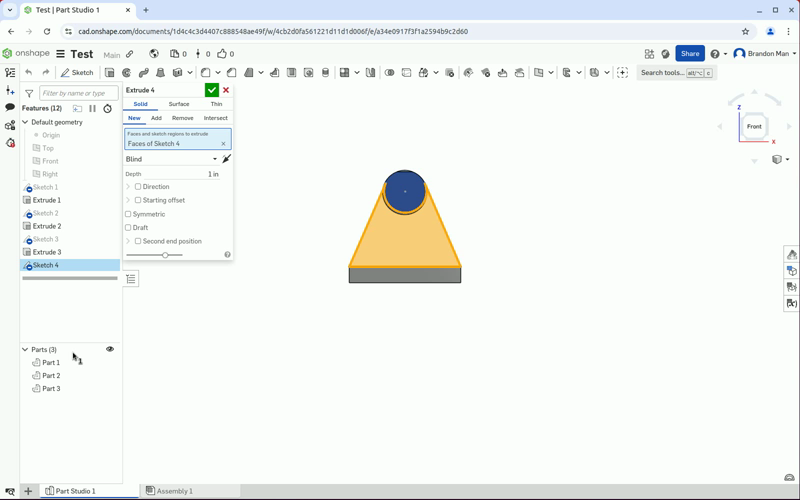
mouse_move(143, 106)
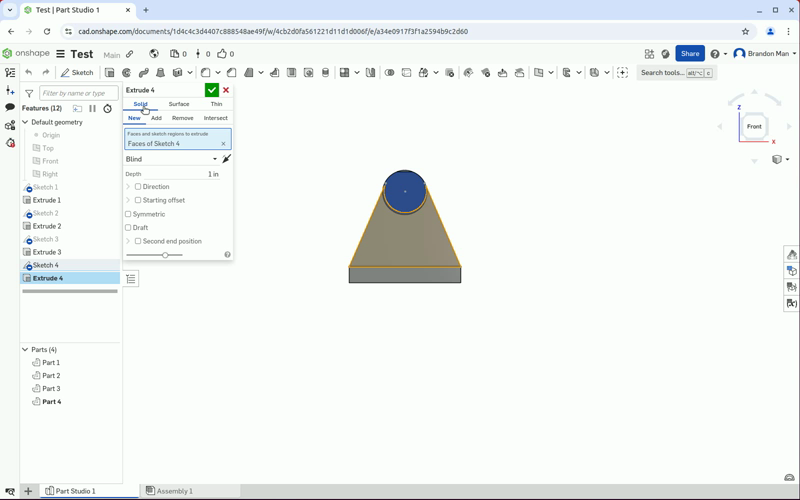
click(143, 106)
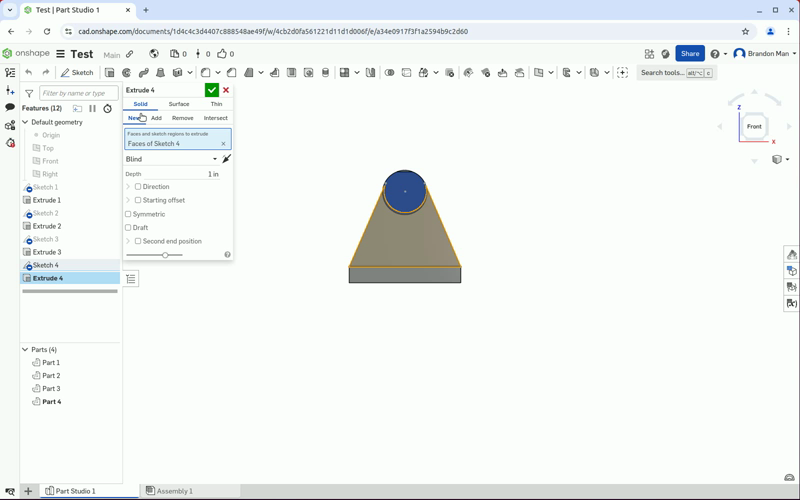
mouse_move(137, 120)
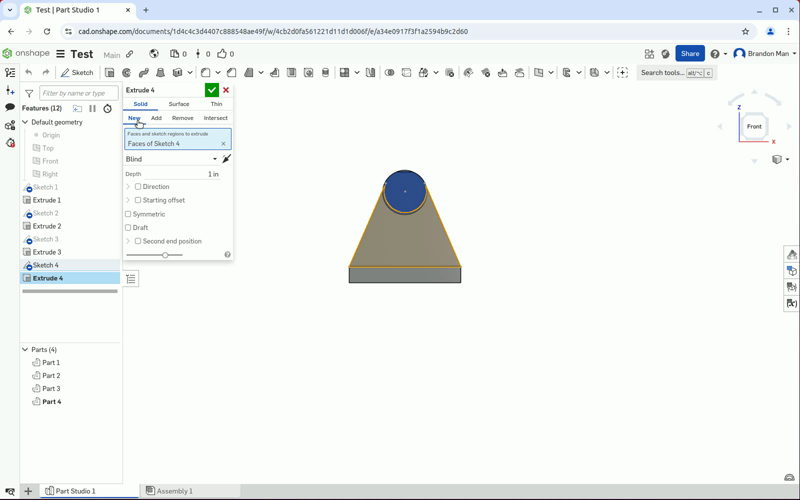
click(137, 120)
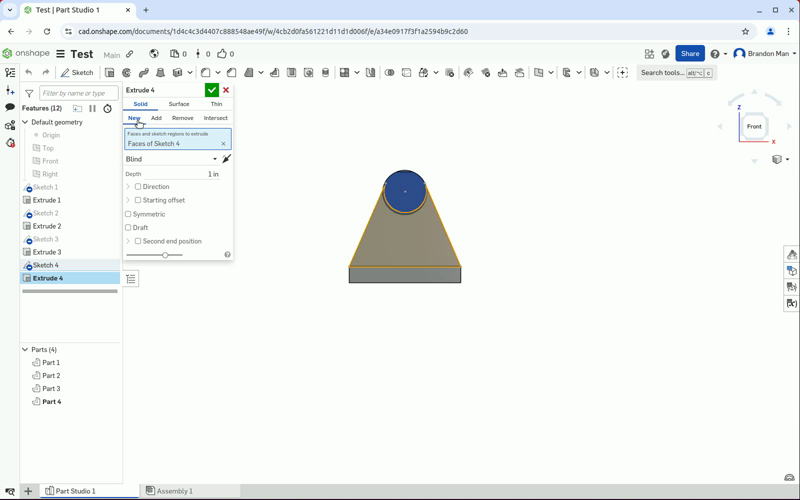
key(tab, 4)
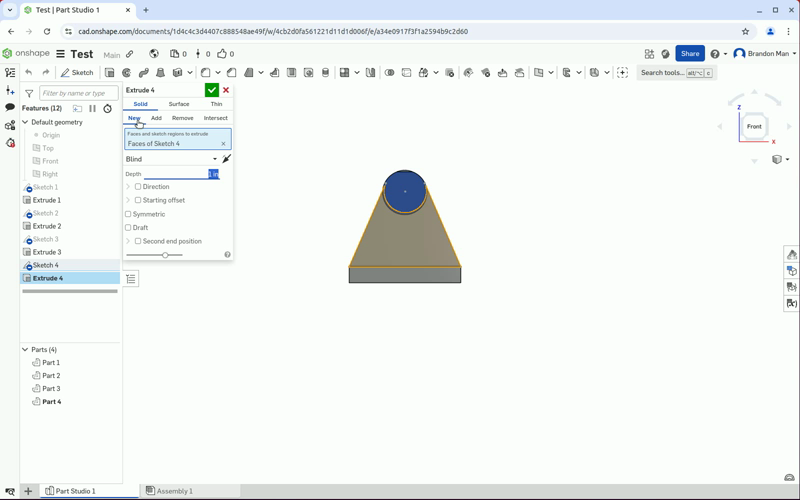
text(3.37)
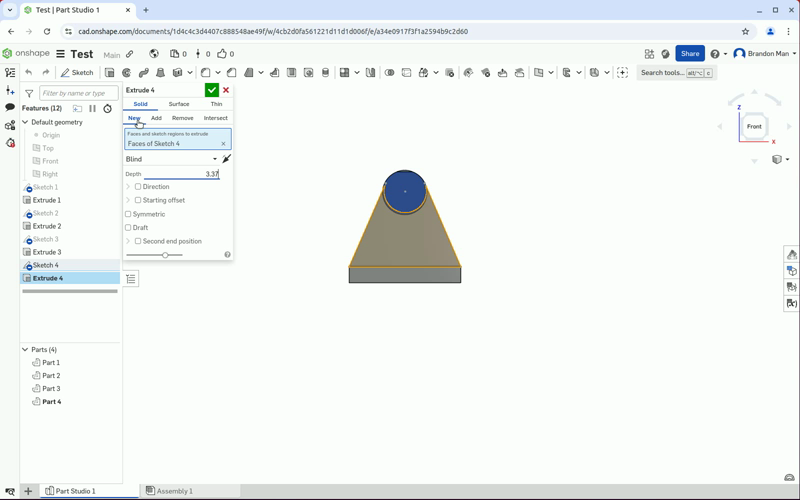
key(enter)
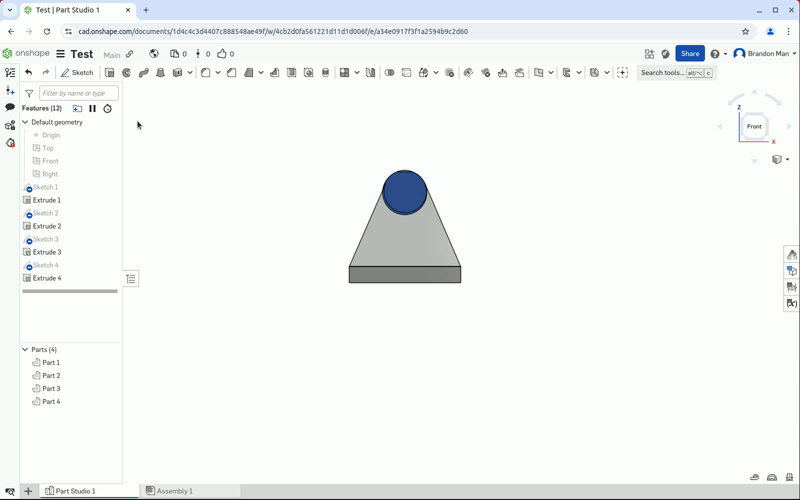
key(shift+h)
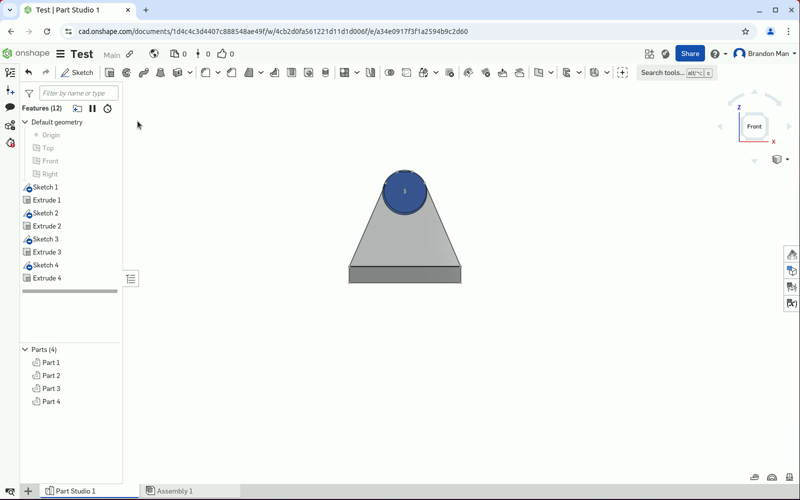
key(shift+h)
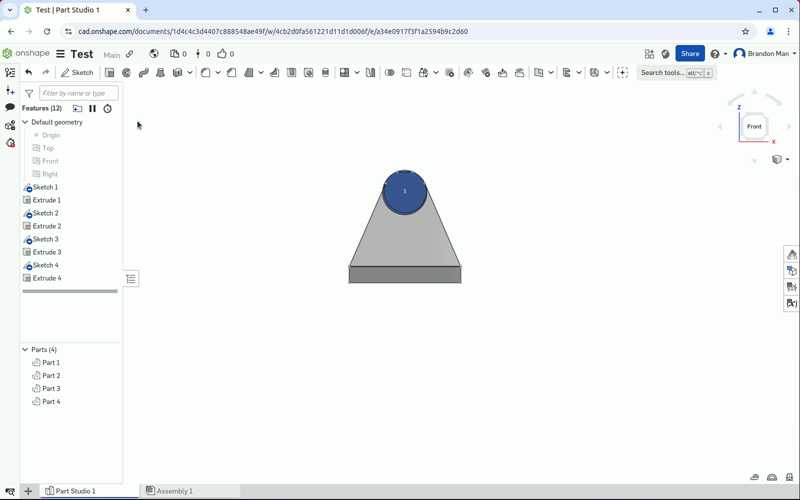
key(shift+7)
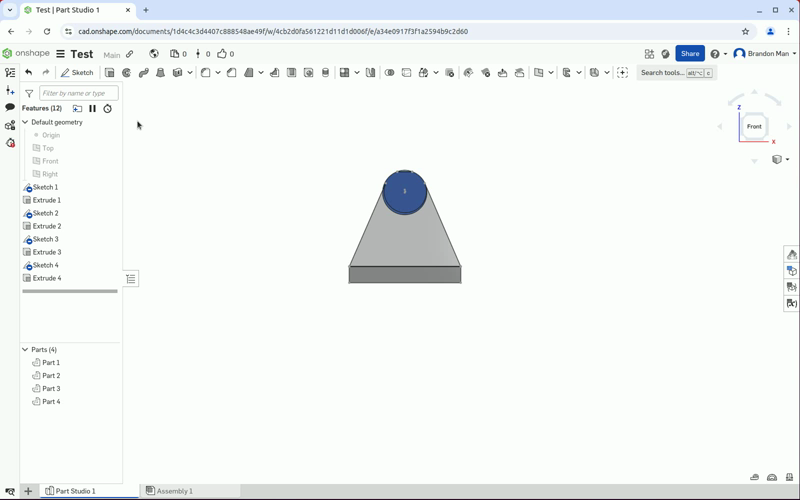
key(left, 2)
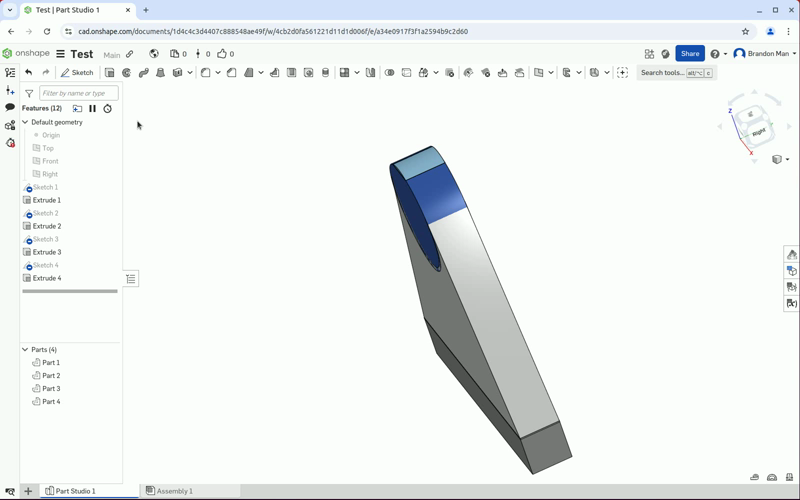
key(down, 2)
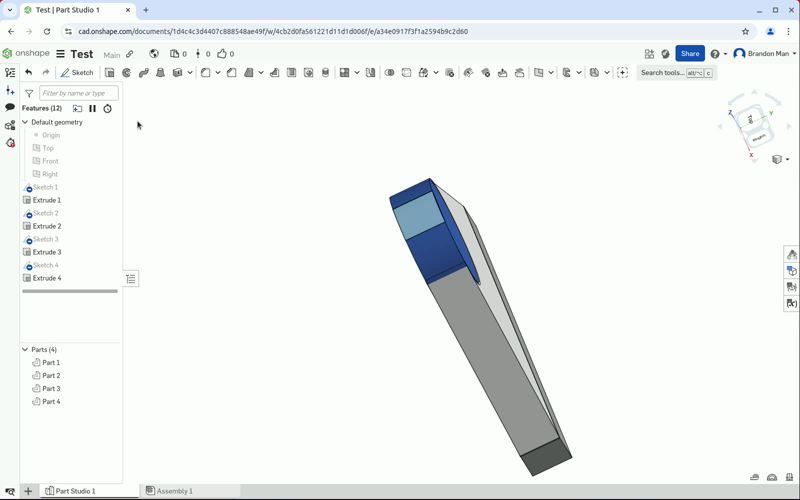
key(up, 2)
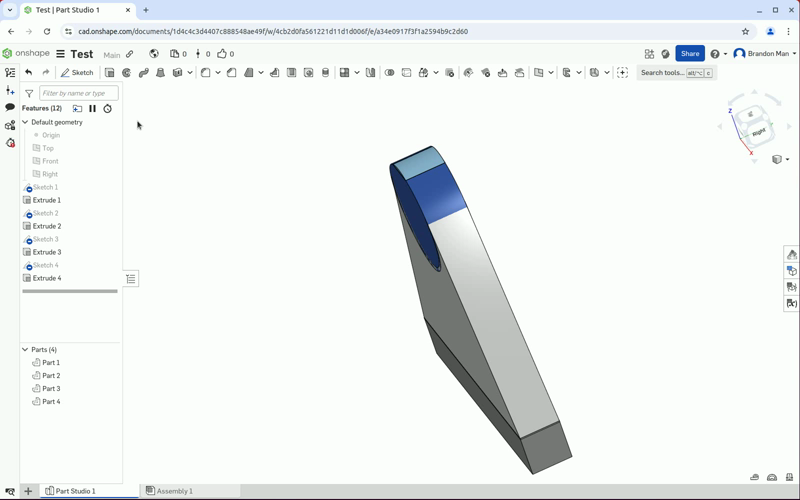
key(right, 2)
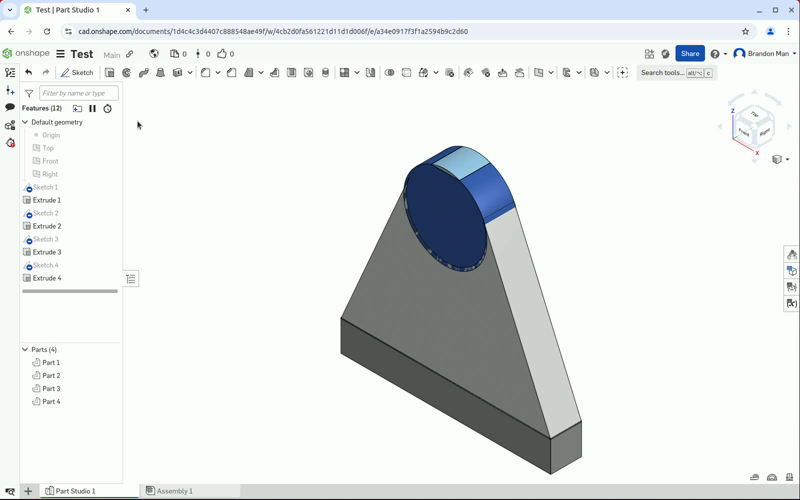
mouse_move(73, 189)
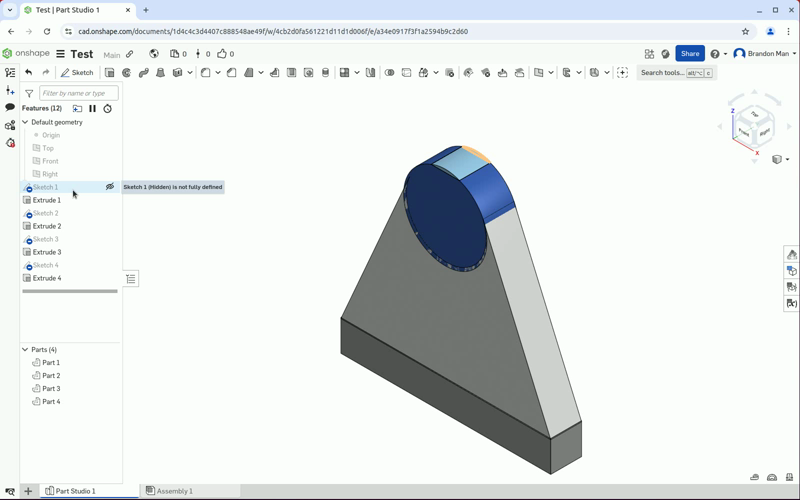
click(73, 189)